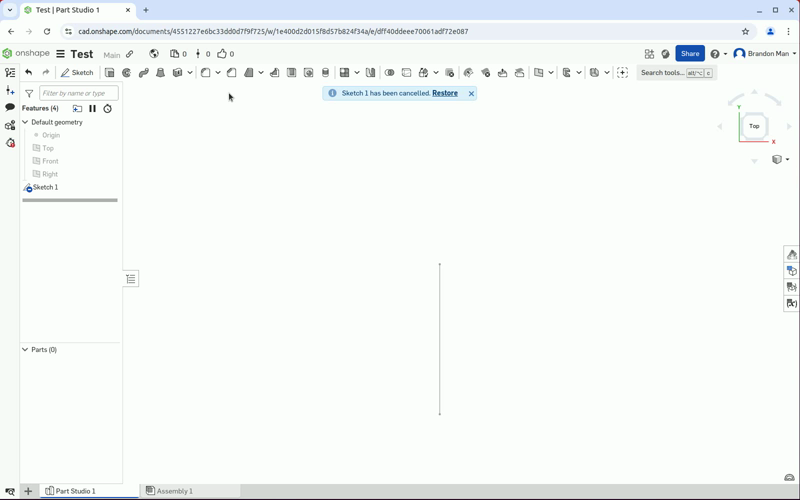
key(shift+h)
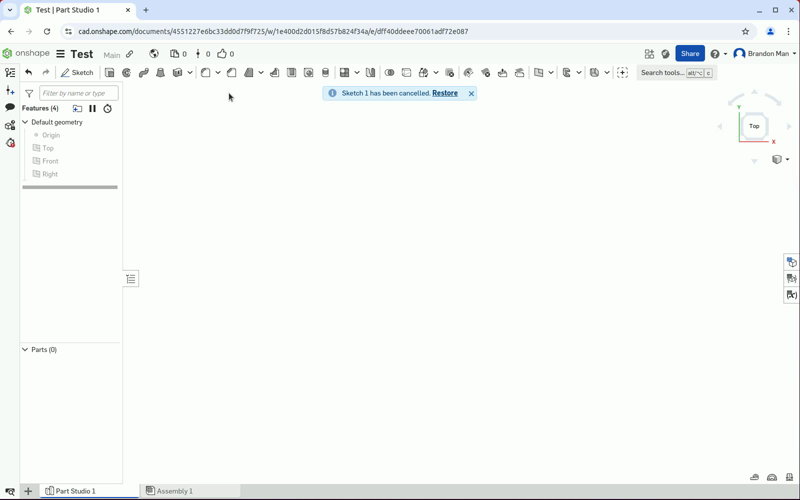
mouse_move(73, 352)
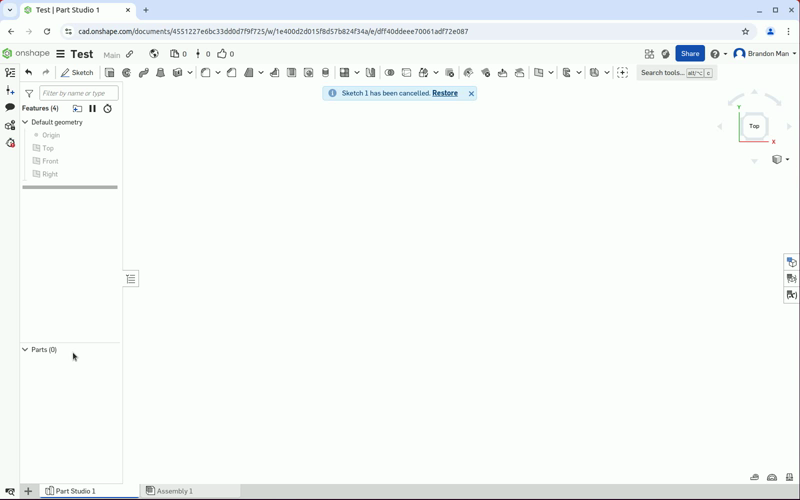
key(y)
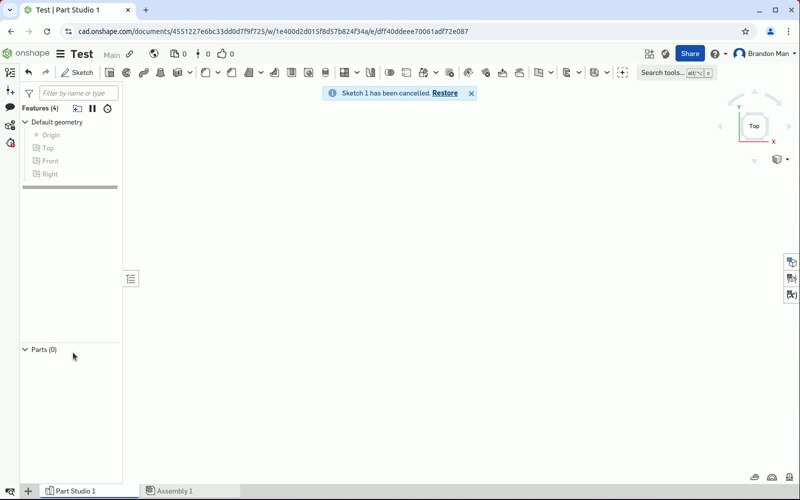
key(shift+p)
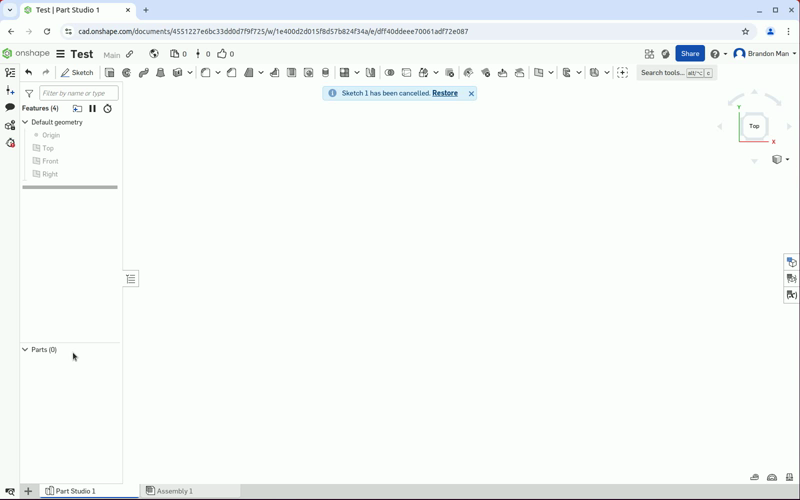
key(space)
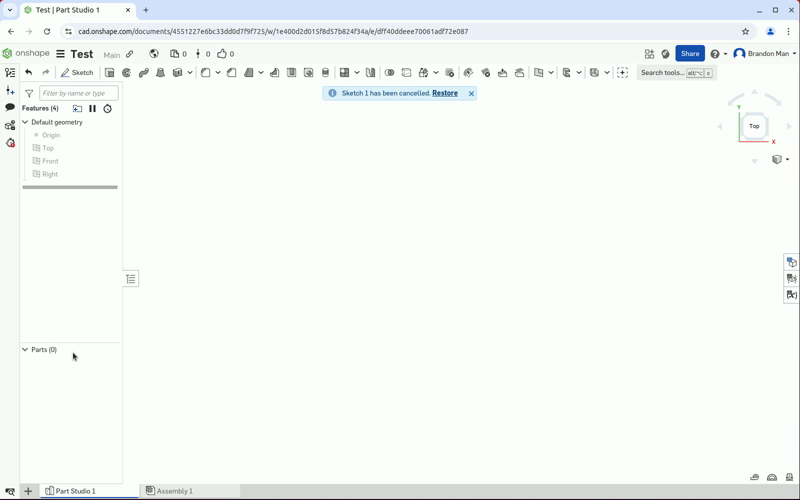
key_down(shift)
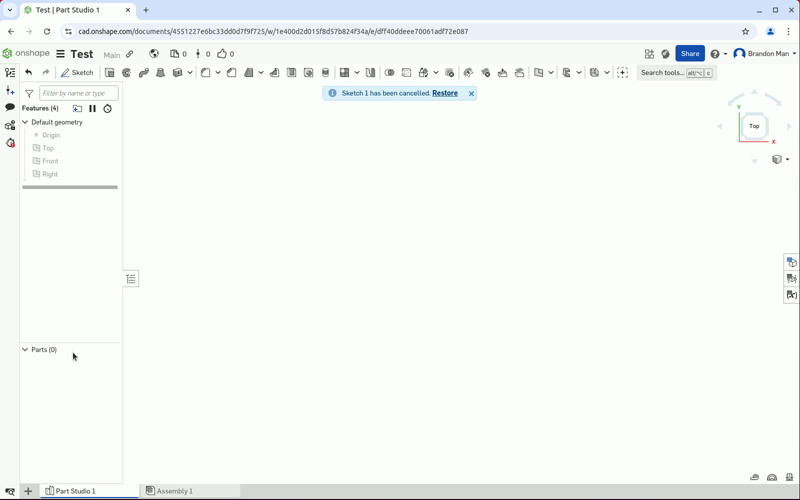
key(up)
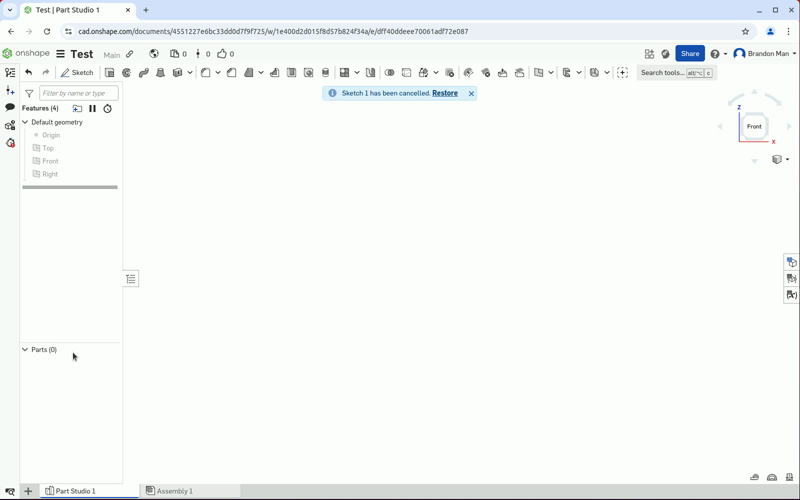
key_up(shift)
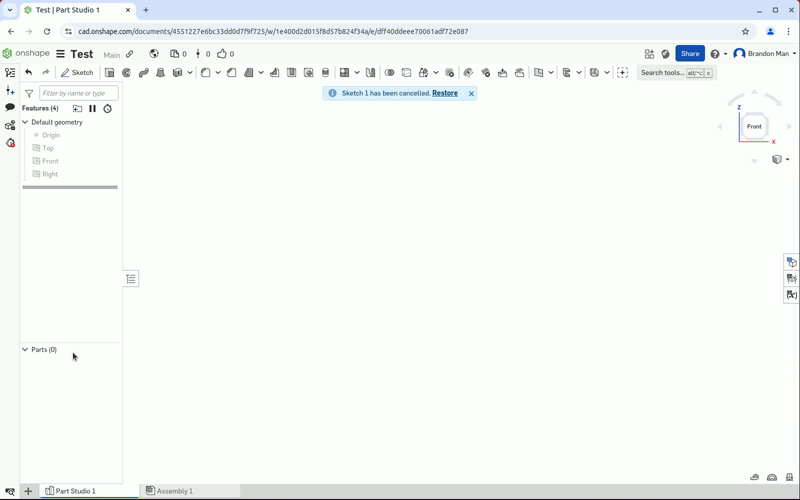
mouse_move(73, 352)
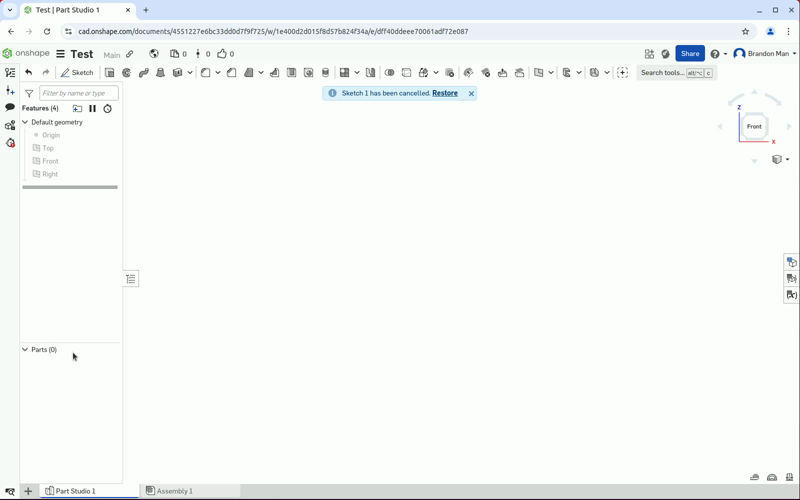
key(shift+y)
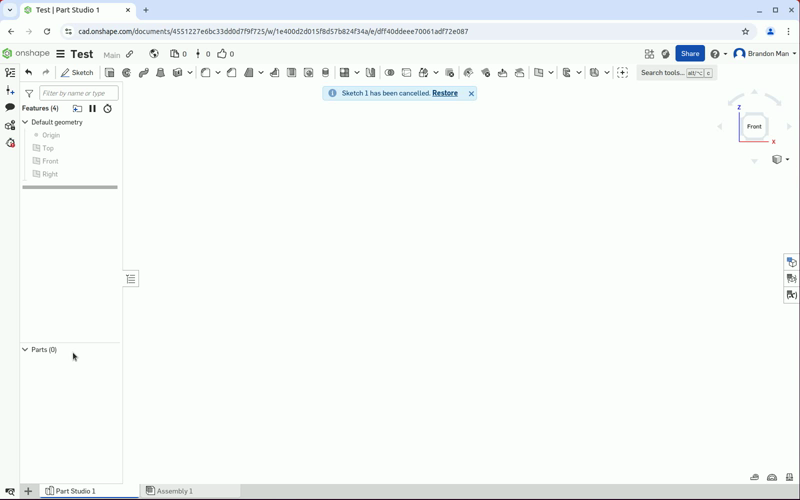
key(shift+s)
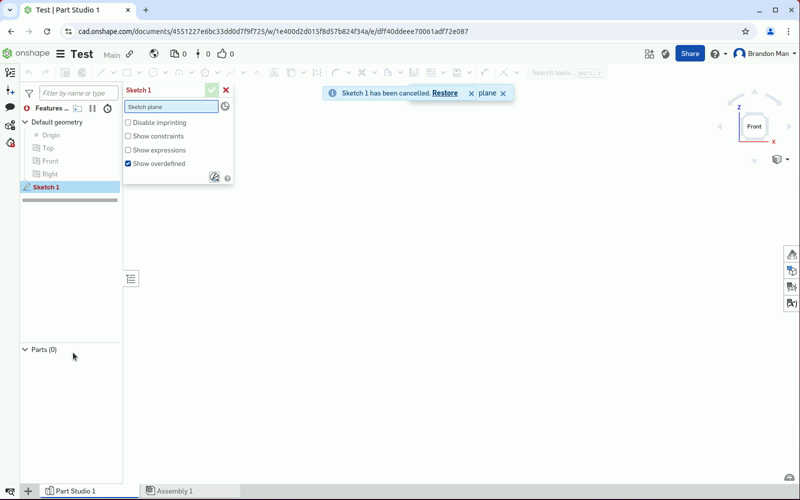
mouse_move(73, 163)
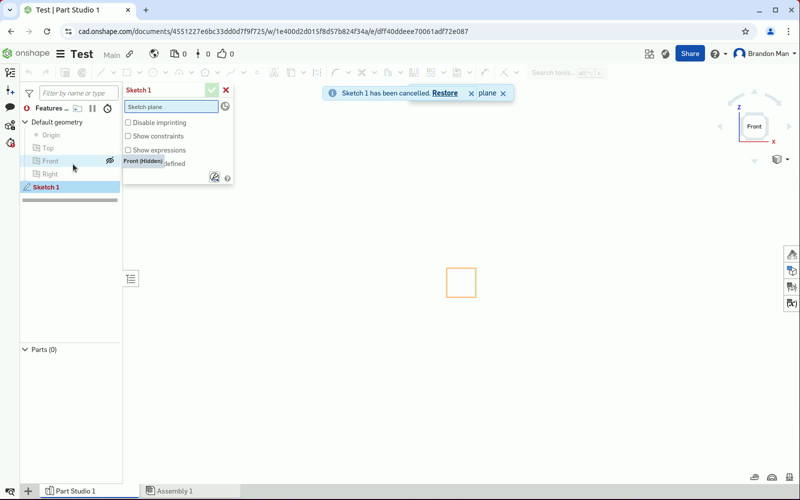
click(73, 163)
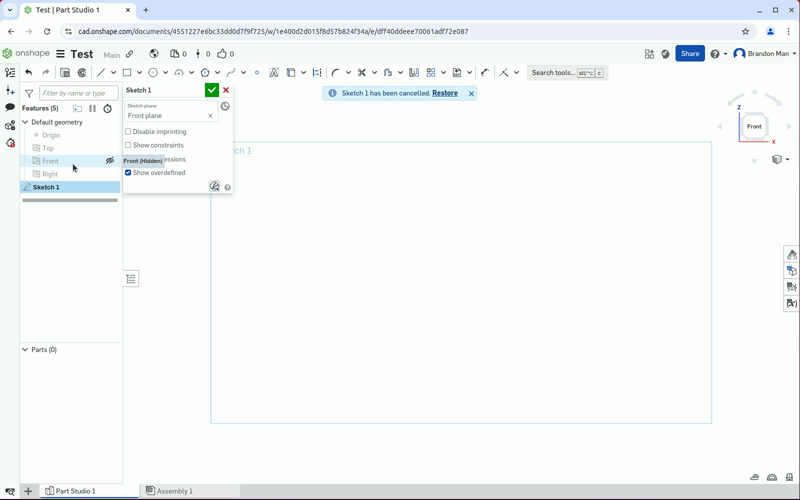
mouse_move(73, 352)
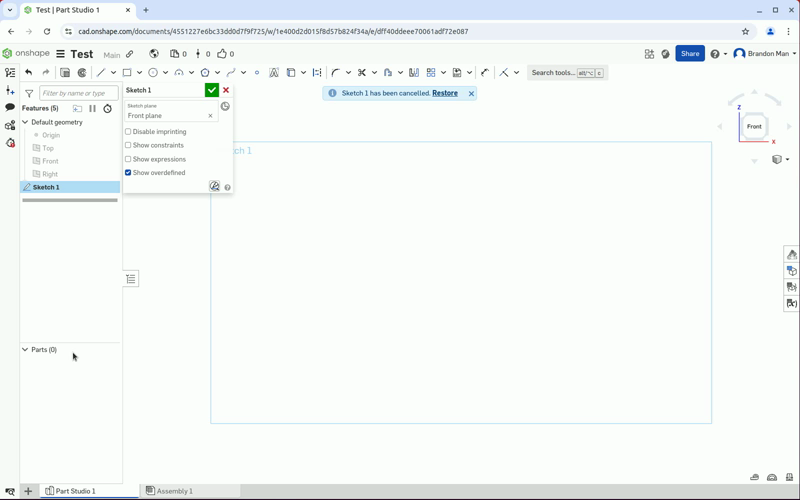
key(y)
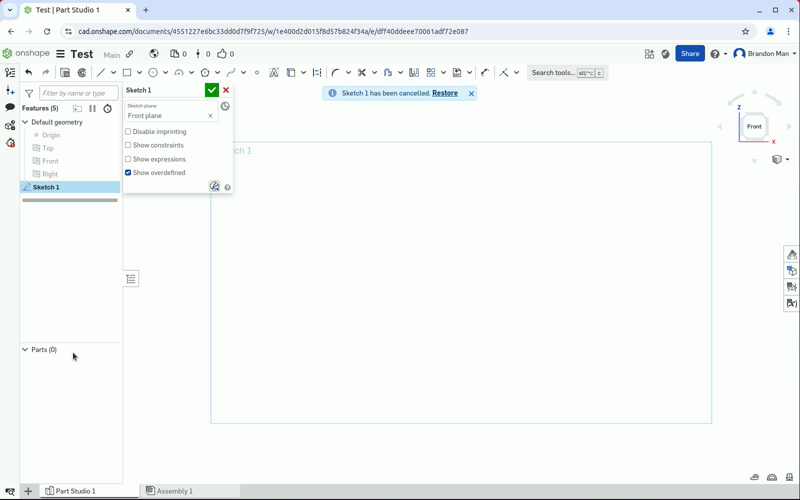
key(l)
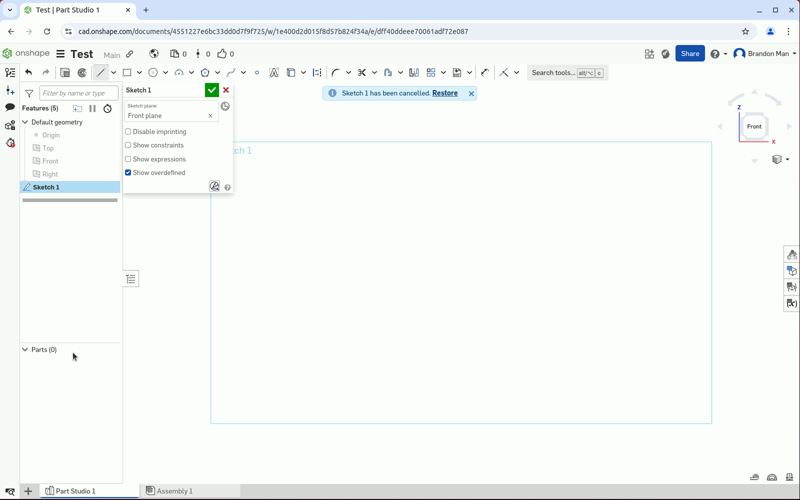
key_down(shift)
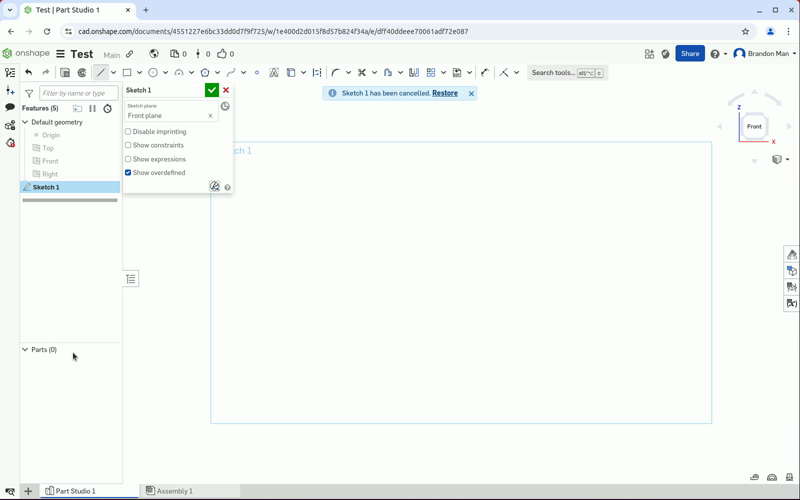
mouse_move(348, 275)
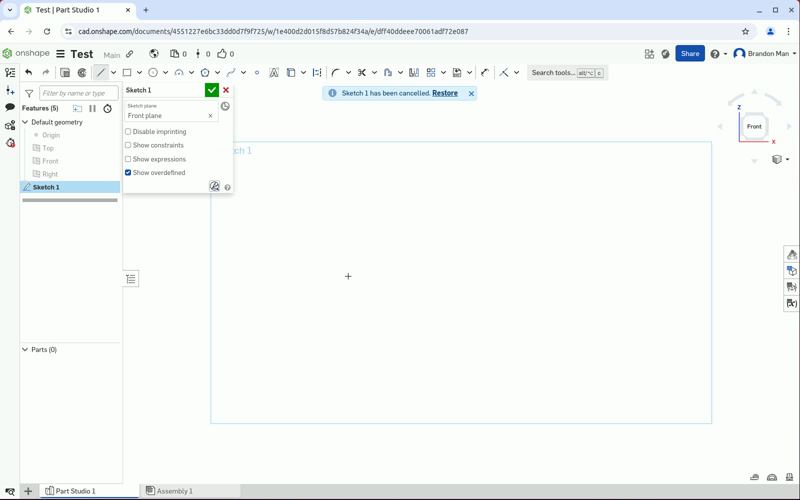
click(348, 275)
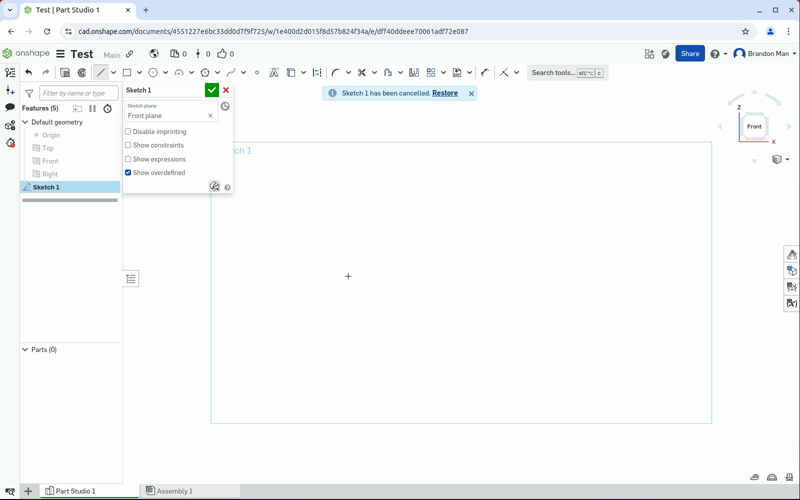
key_up(shift)
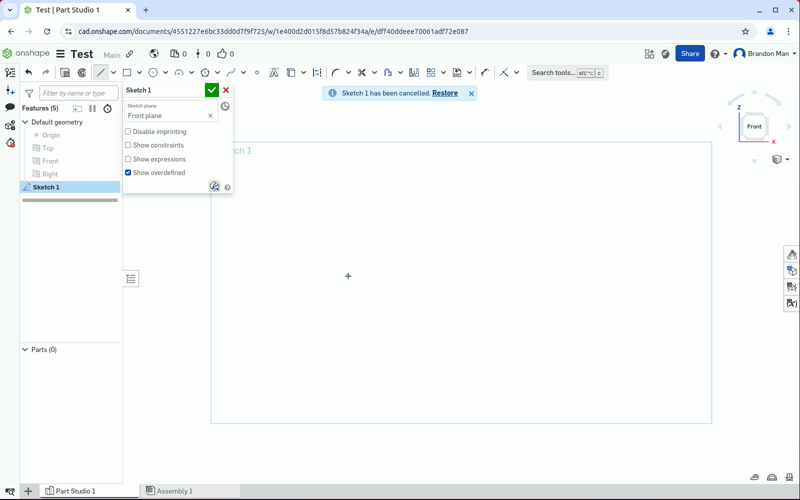
key_down(shift)
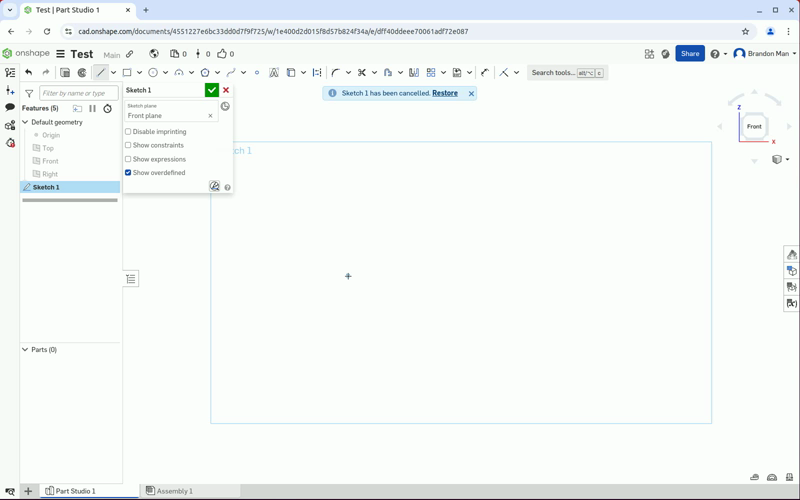
mouse_move(415, 356)
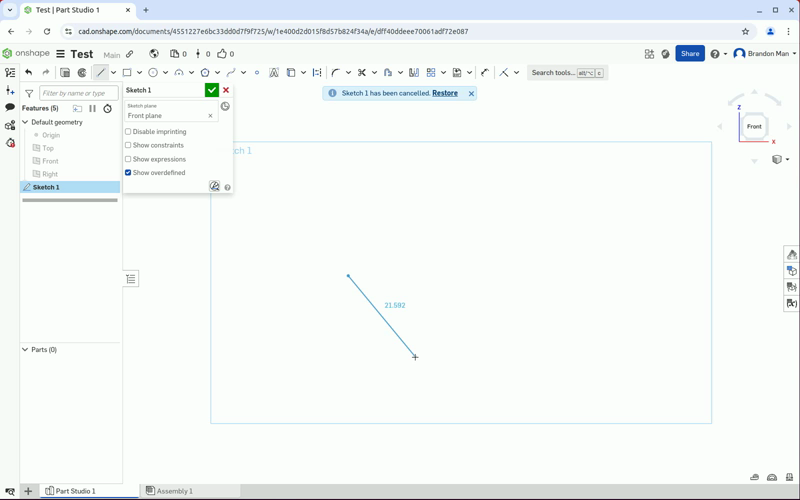
click(415, 356)
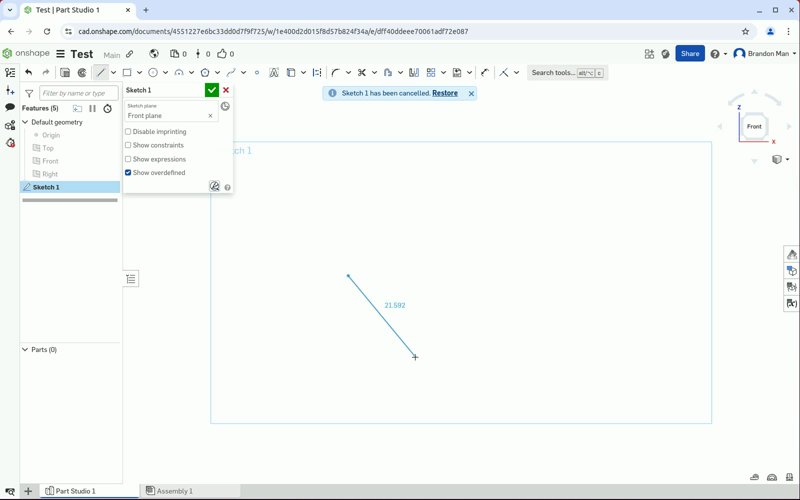
key_up(shift)
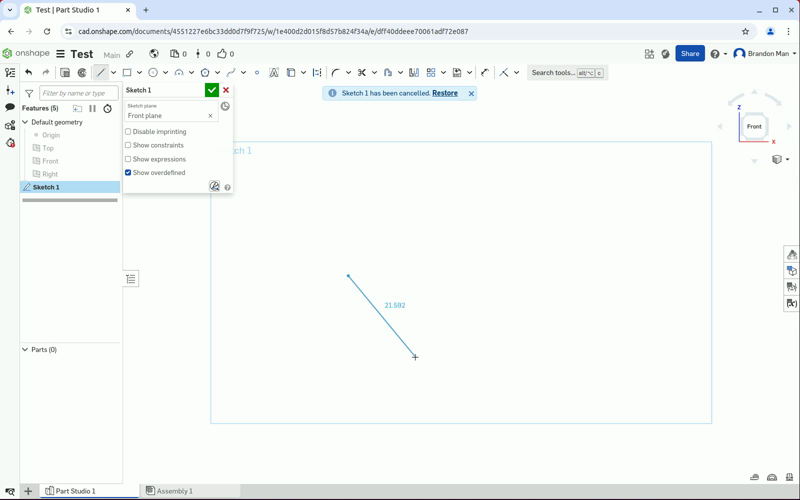
key_down(shift)
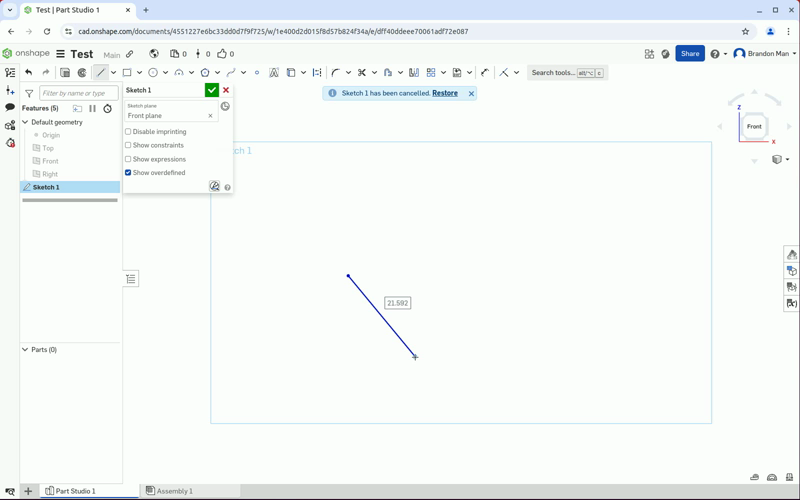
mouse_move(500, 356)
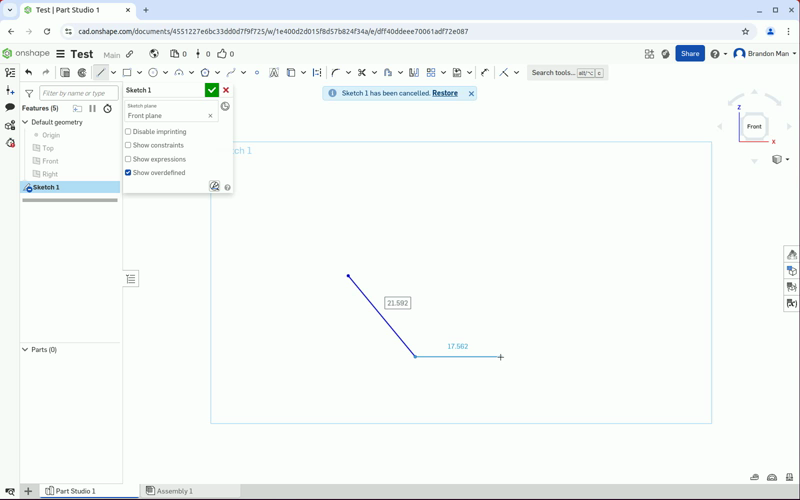
click(500, 356)
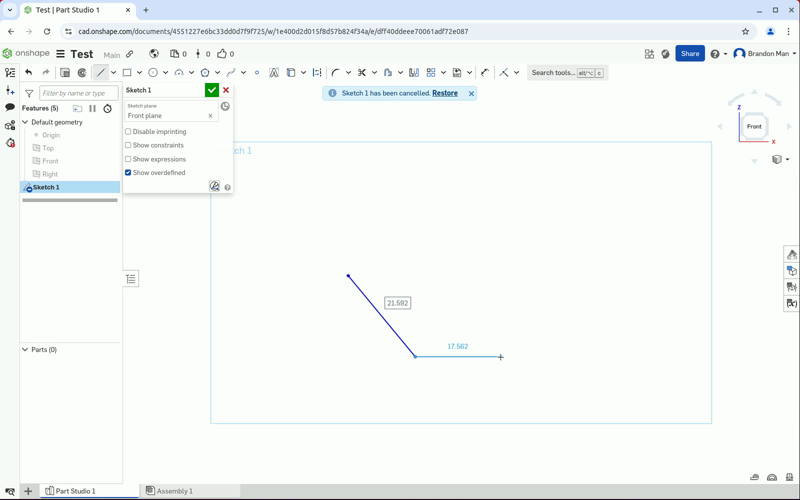
key_up(shift)
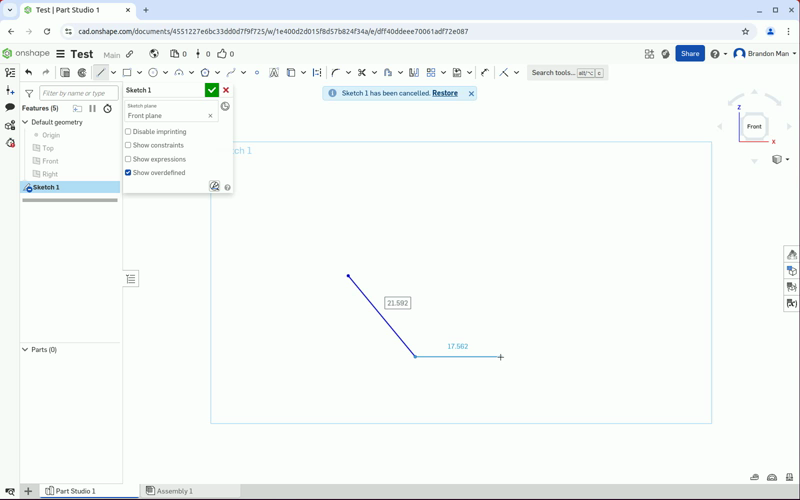
key_down(shift)
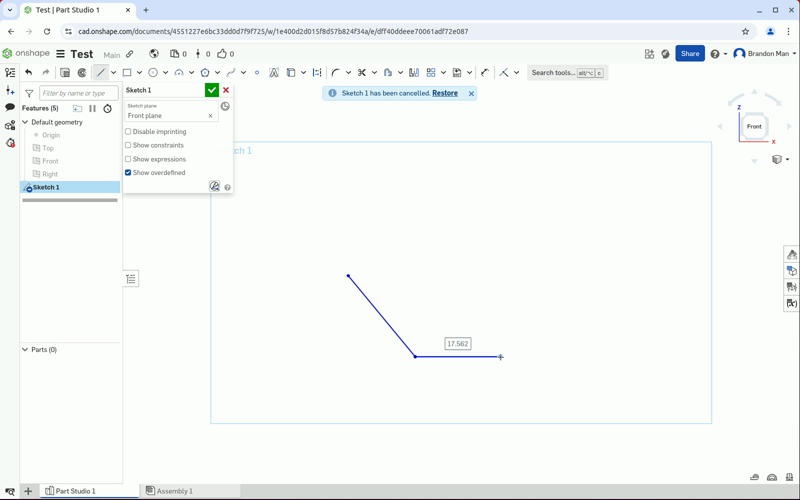
mouse_move(567, 276)
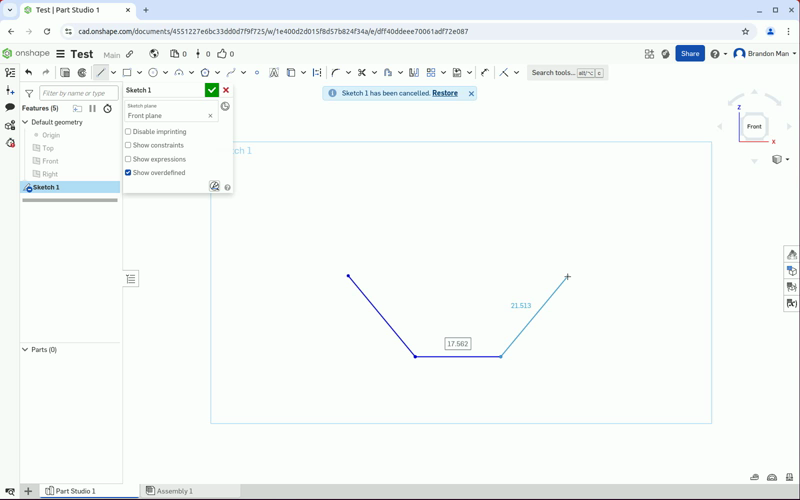
click(567, 276)
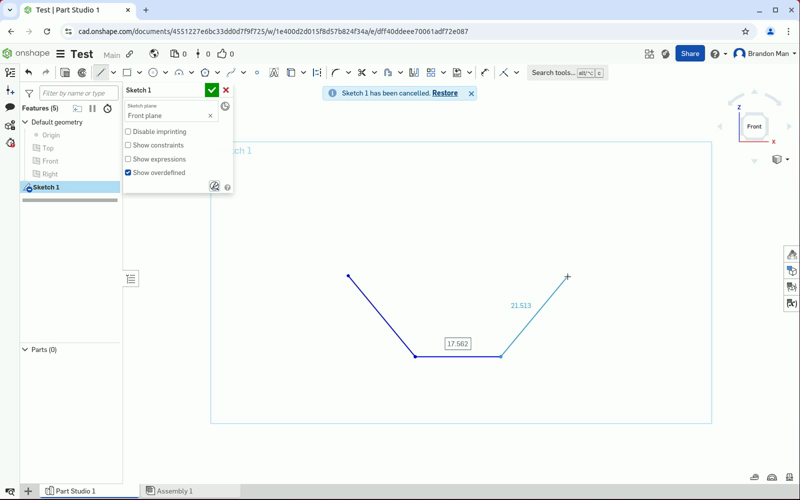
key_up(shift)
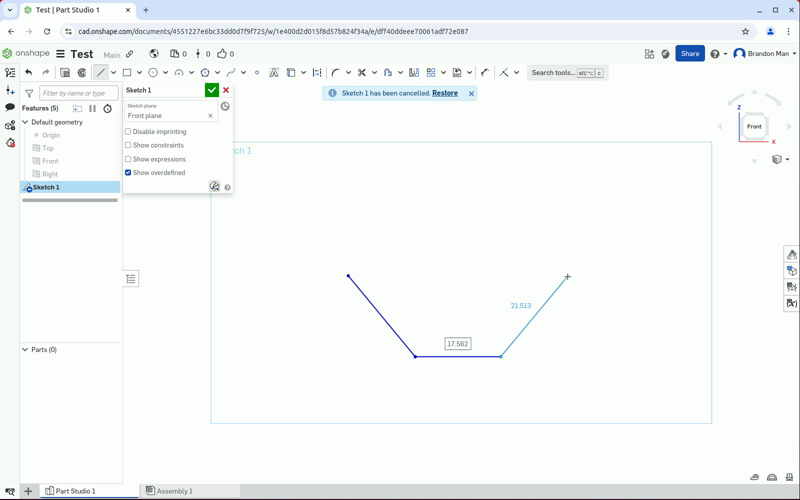
key_down(shift)
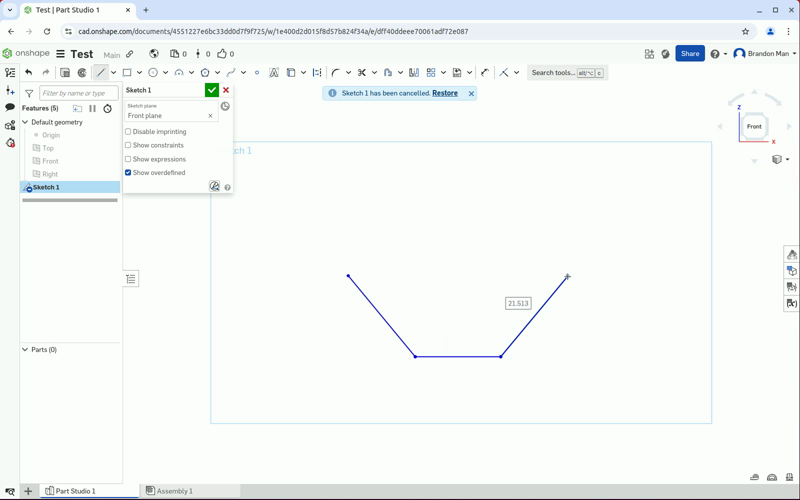
mouse_move(567, 213)
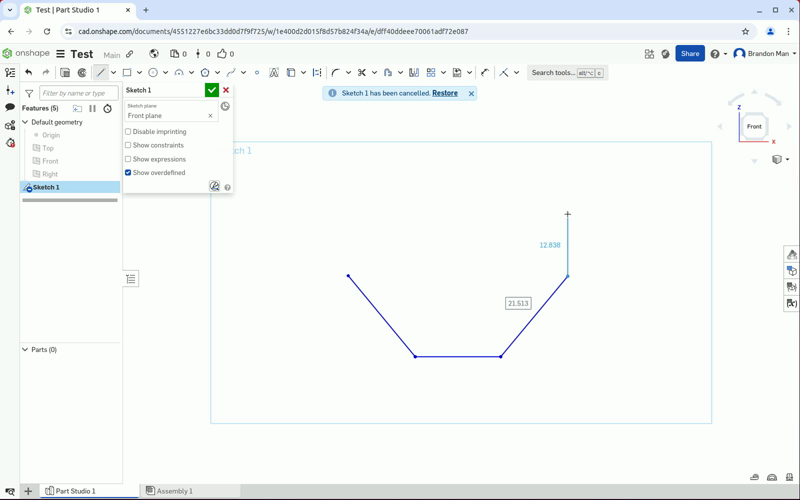
click(567, 213)
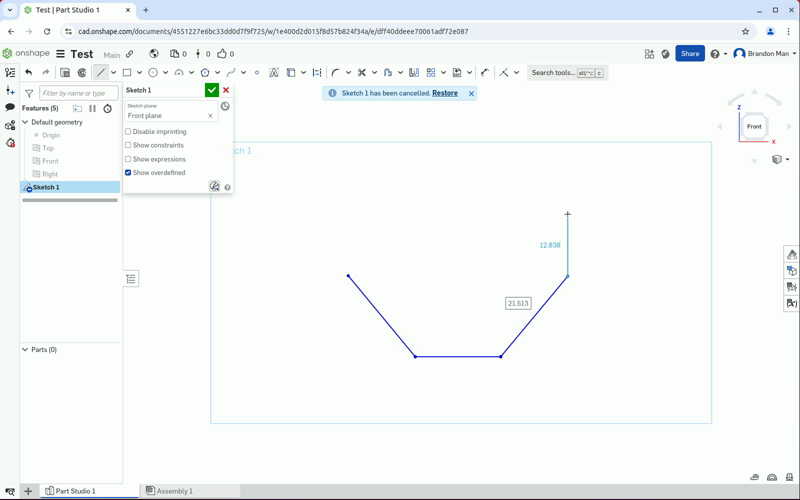
key_up(shift)
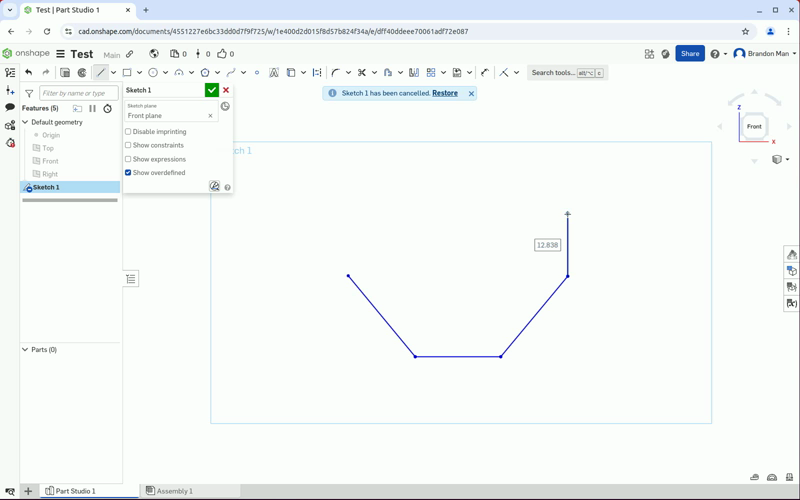
key_down(shift)
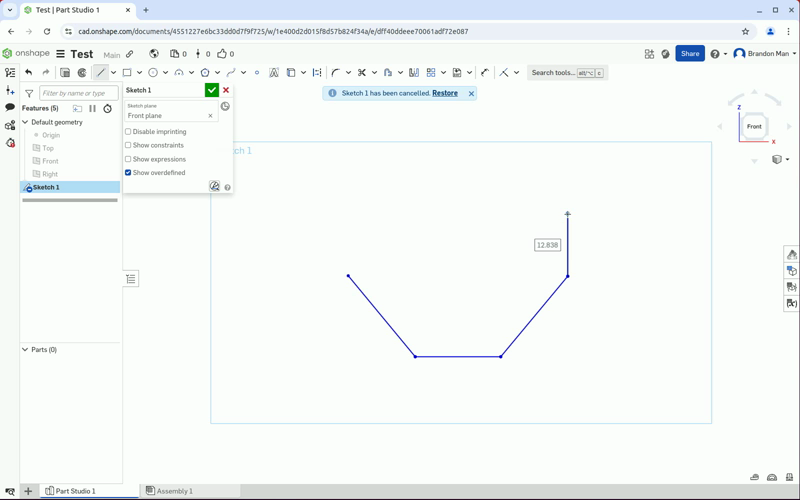
mouse_move(348, 213)
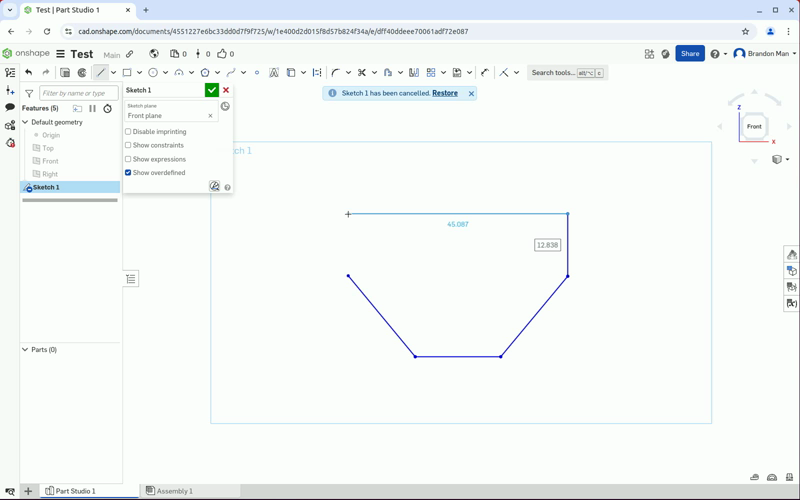
click(348, 213)
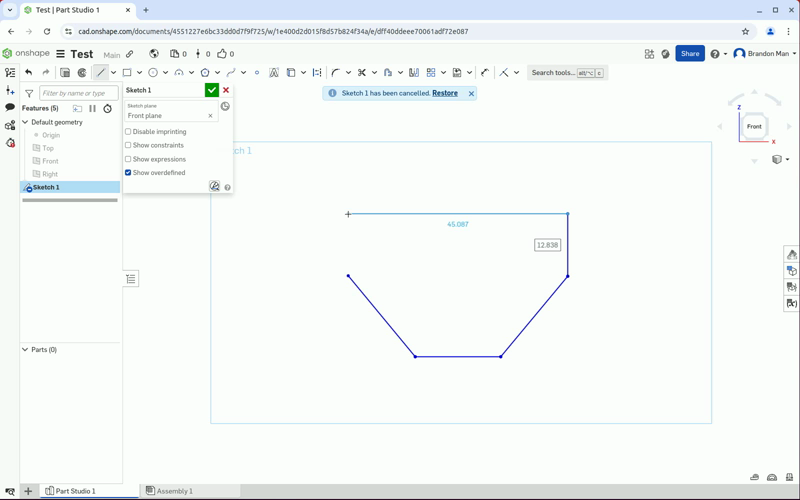
key_up(shift)
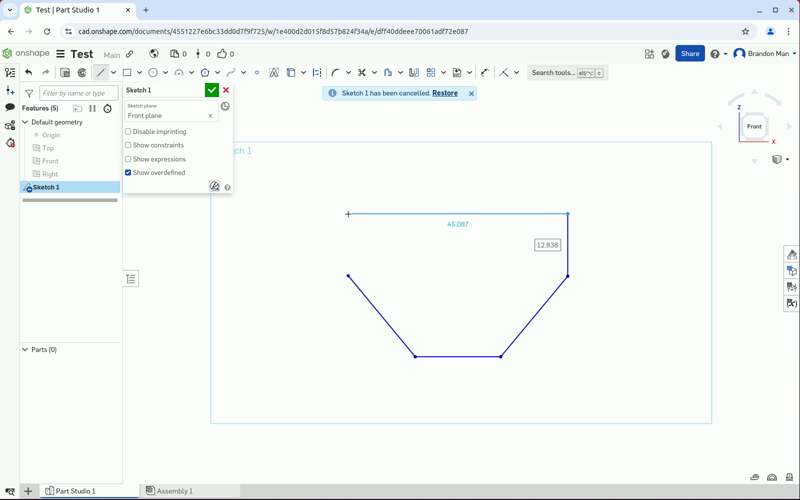
key_down(shift)
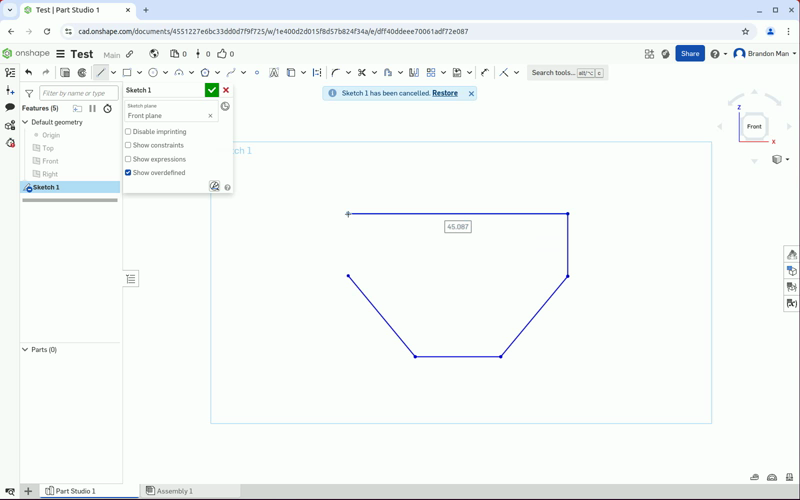
mouse_move(348, 275)
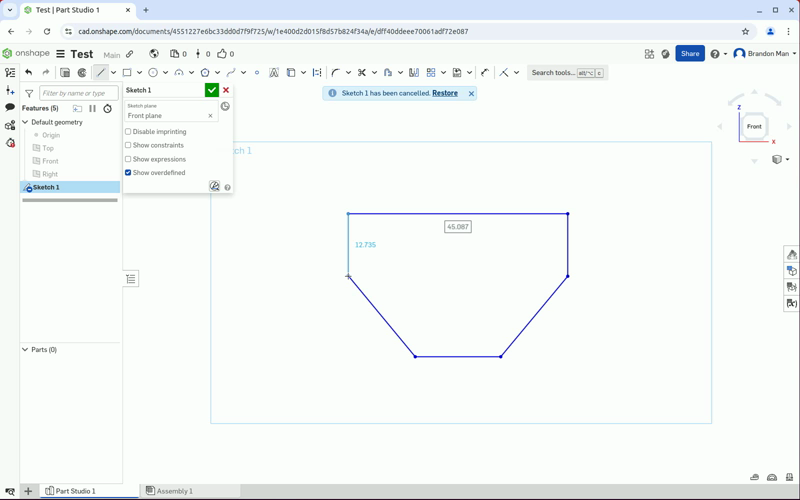
key_up(shift)
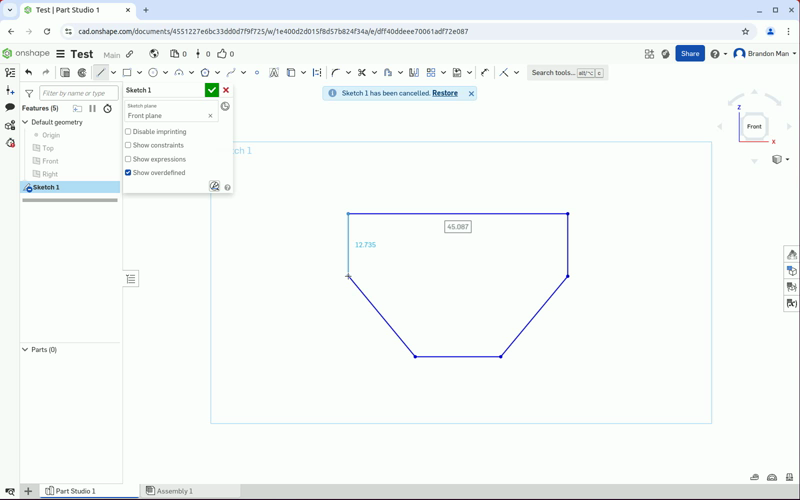
click(348, 275)
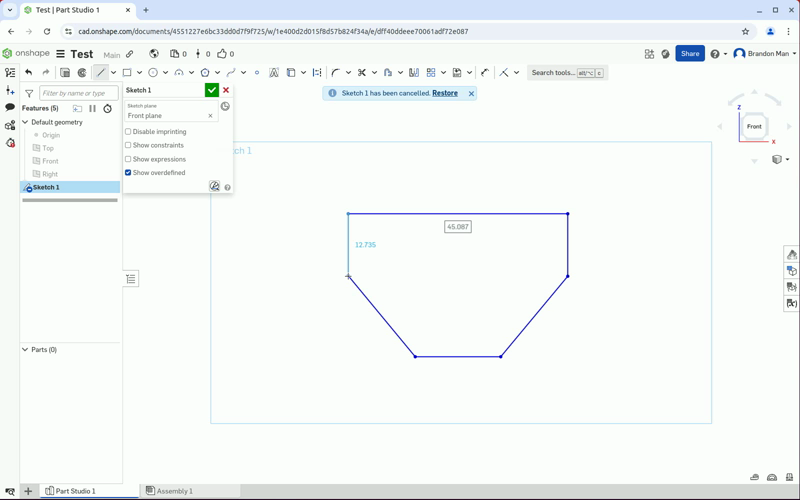
key(esc)
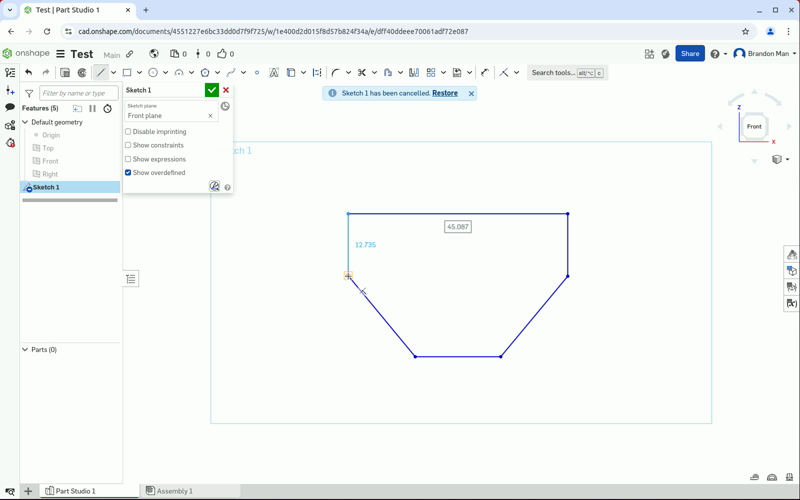
mouse_move(546, 233)
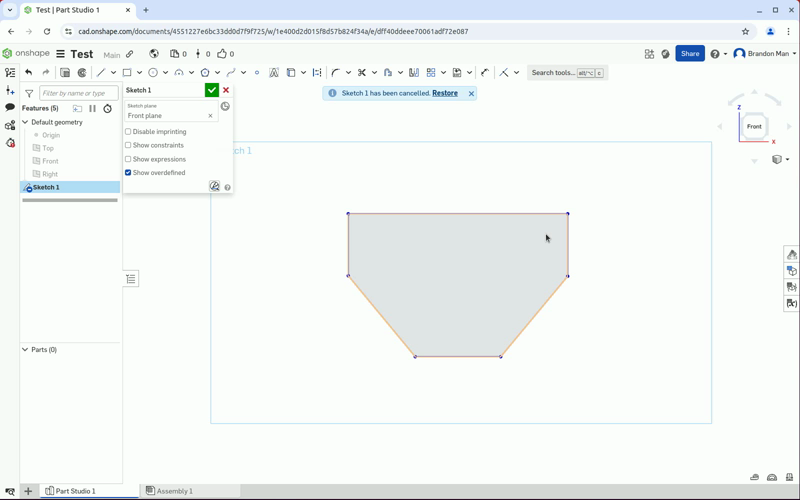
click(546, 233)
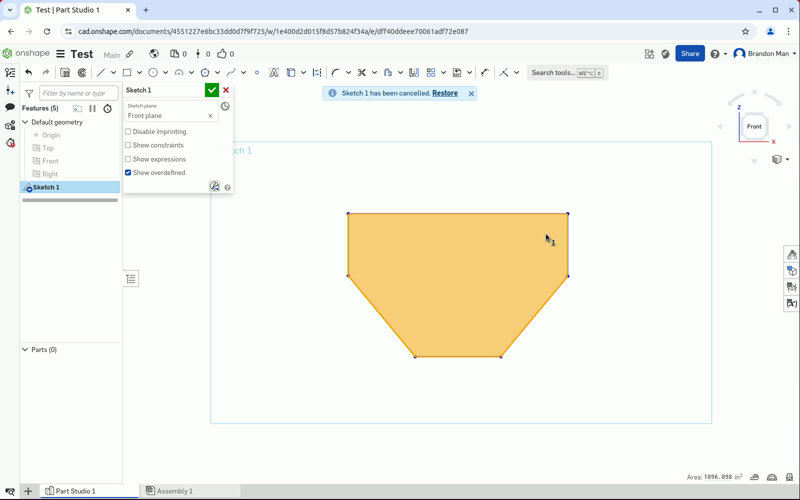
mouse_move(73, 352)
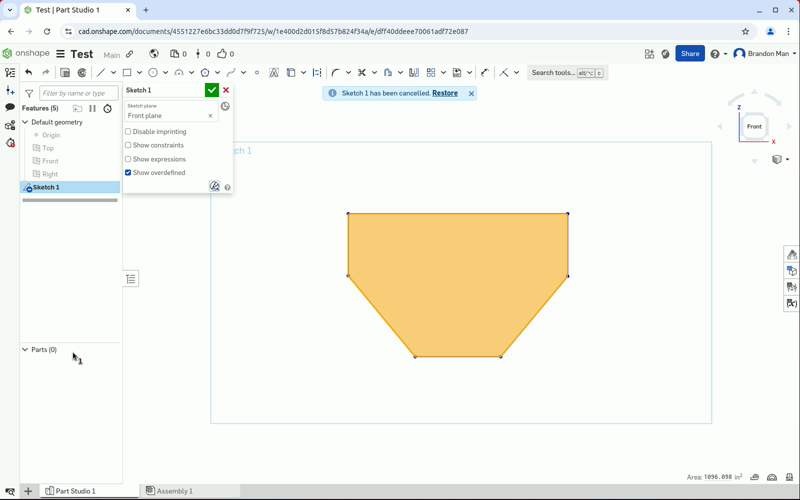
key(shift+y)
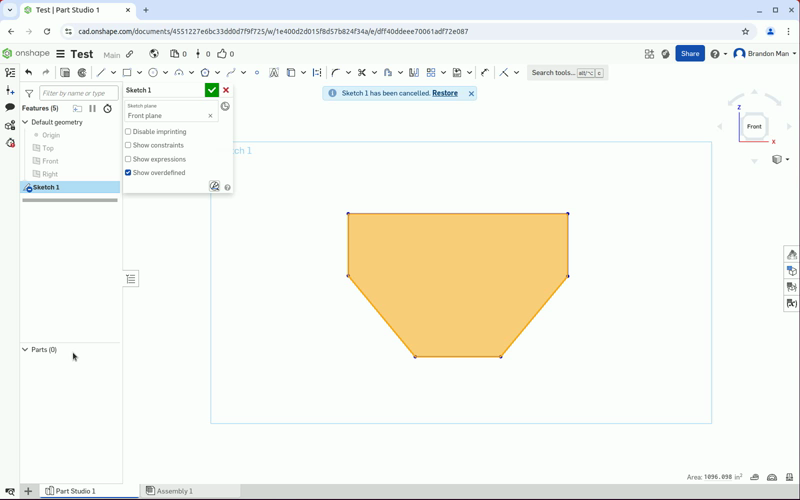
key(shift+e)
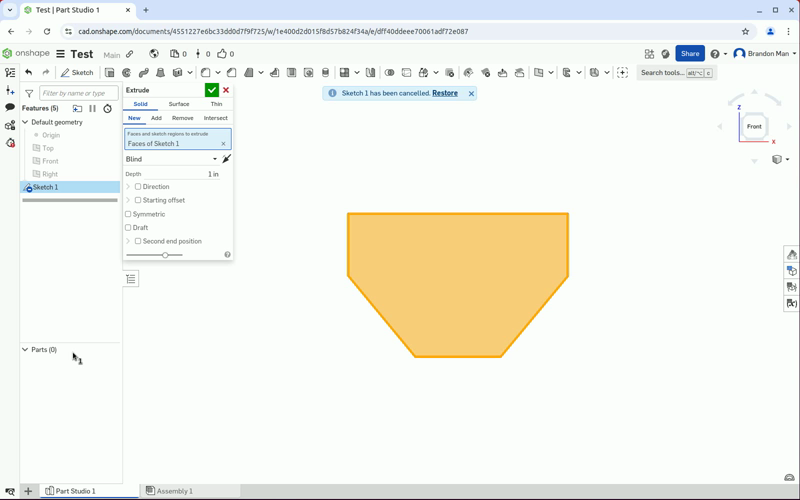
mouse_move(143, 106)
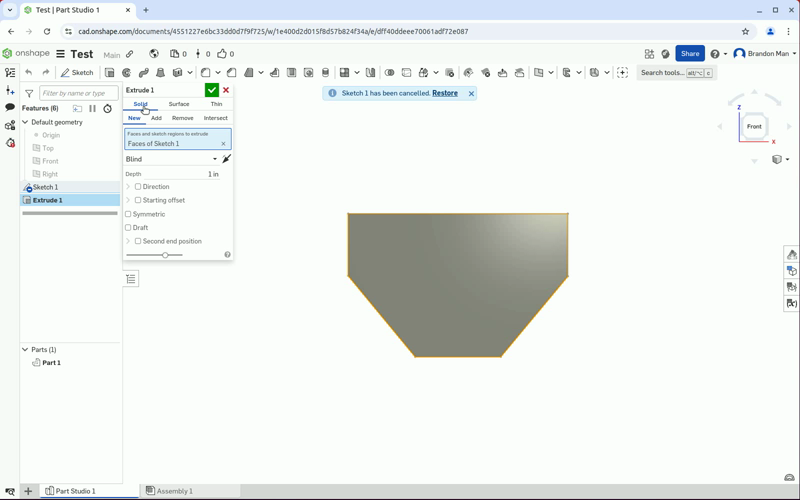
click(143, 106)
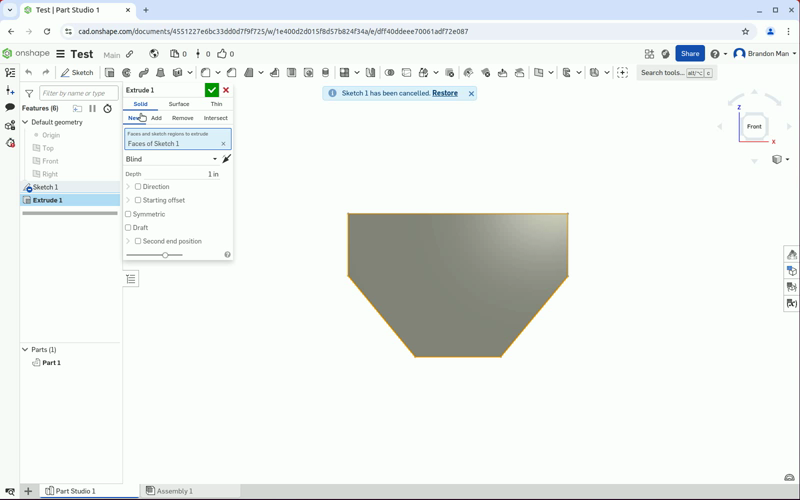
mouse_move(137, 120)
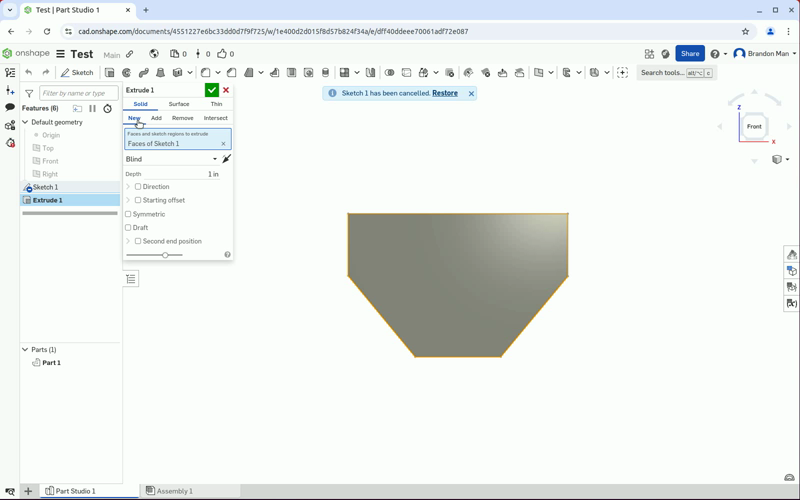
click(137, 120)
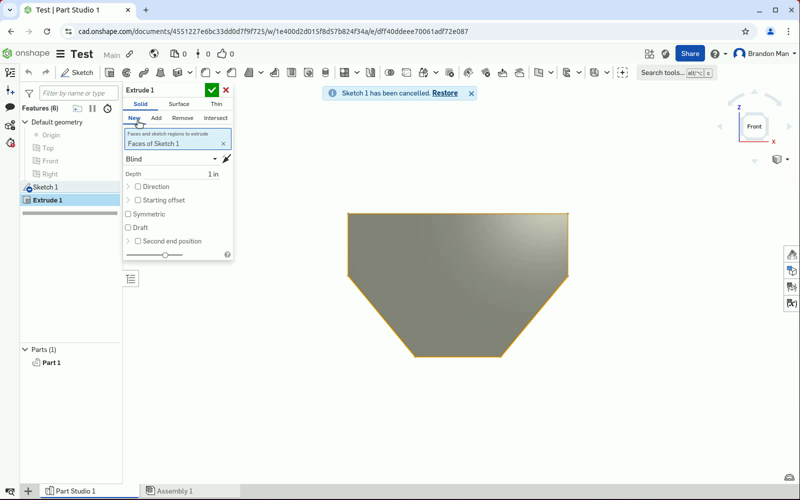
key(tab, 4)
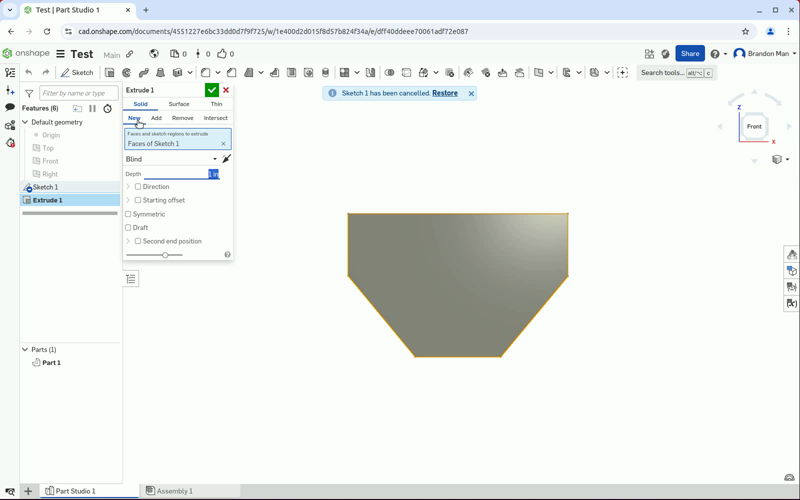
text(4.092)
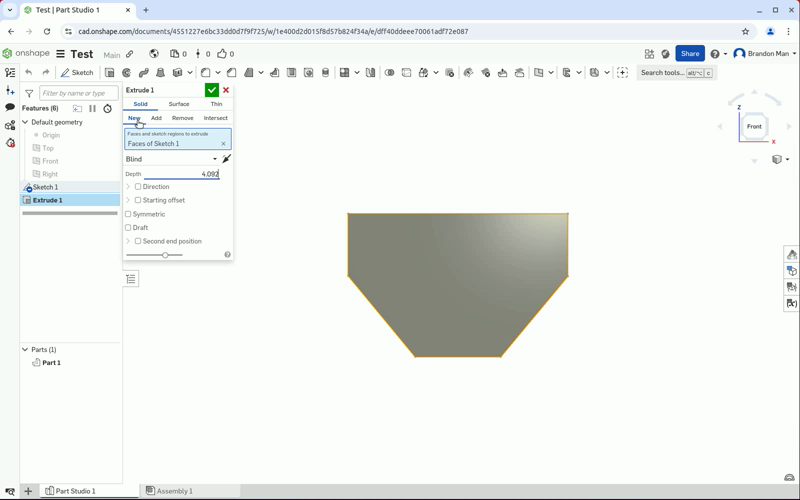
key(enter)
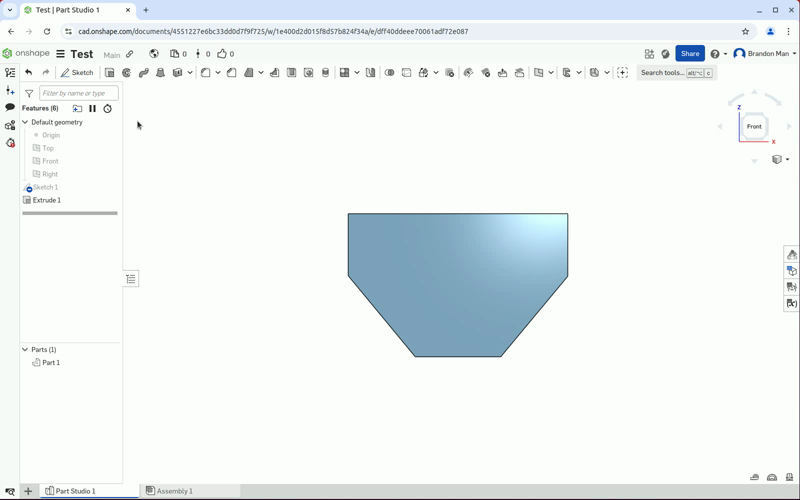
key(shift+h)
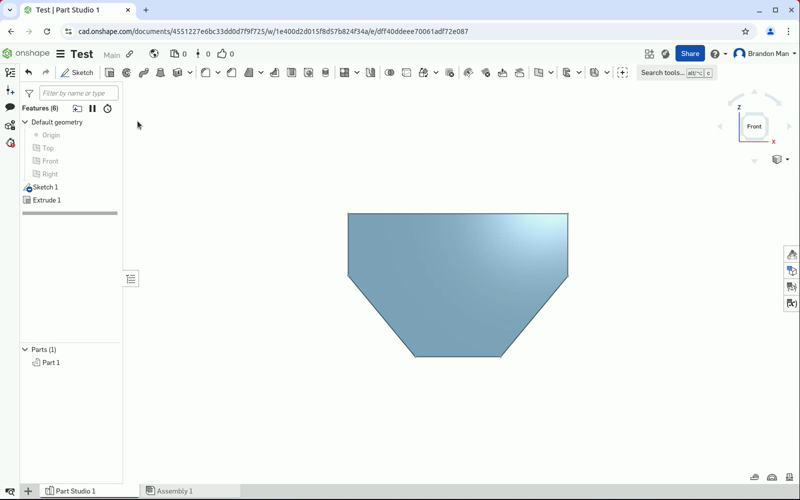
key(shift+h)
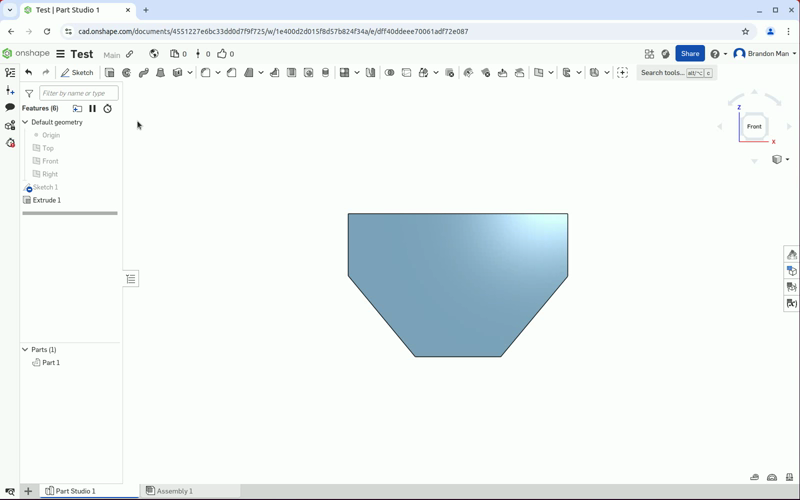
mouse_move(73, 189)
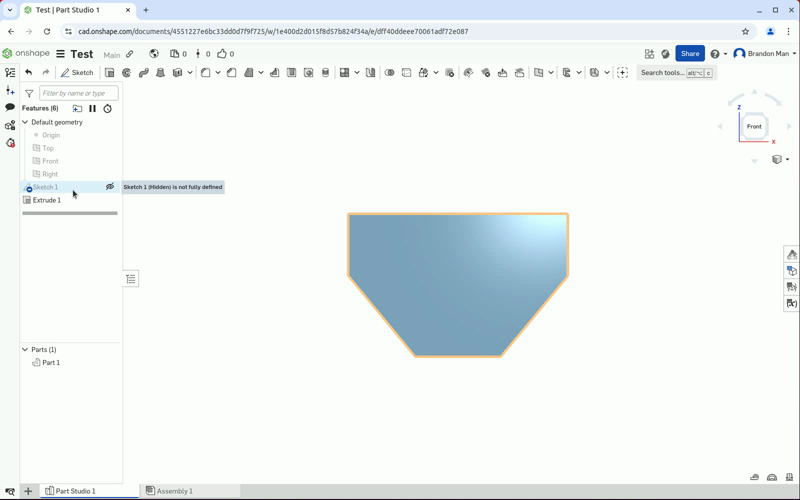
click(73, 189)
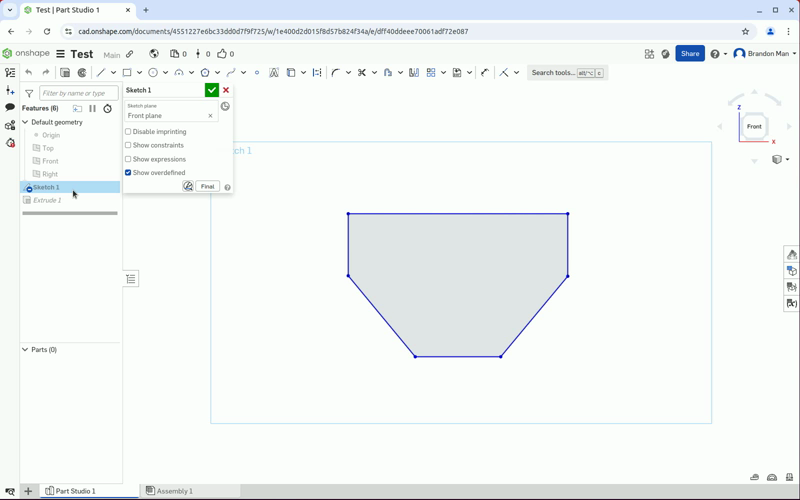
mouse_move(229, 92)
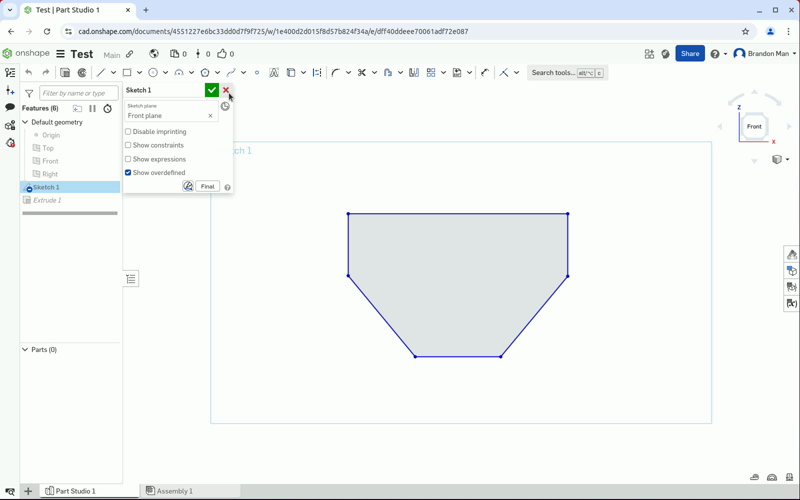
click(229, 92)
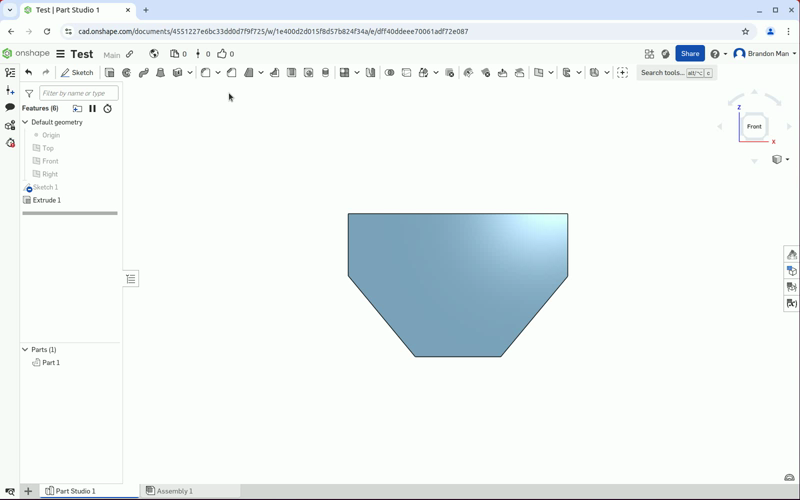
mouse_move(541, 75)
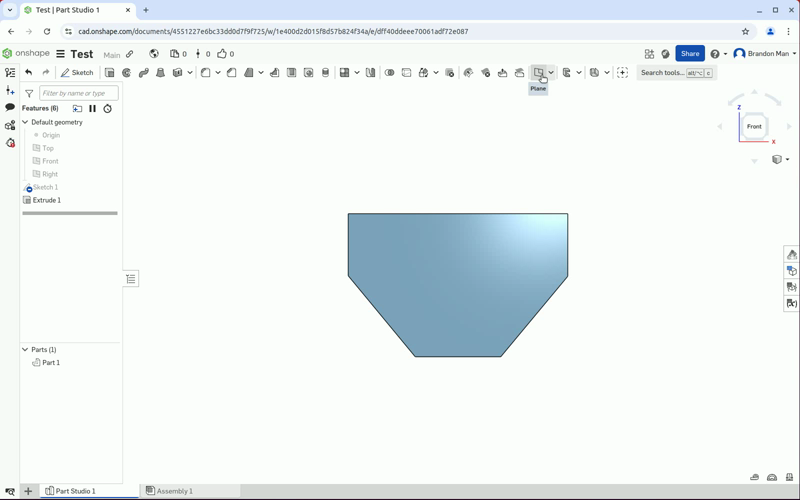
click(541, 75)
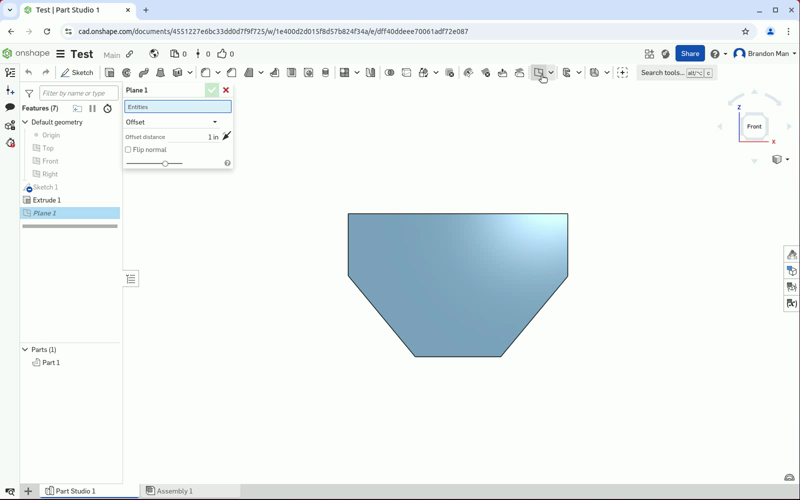
mouse_move(73, 163)
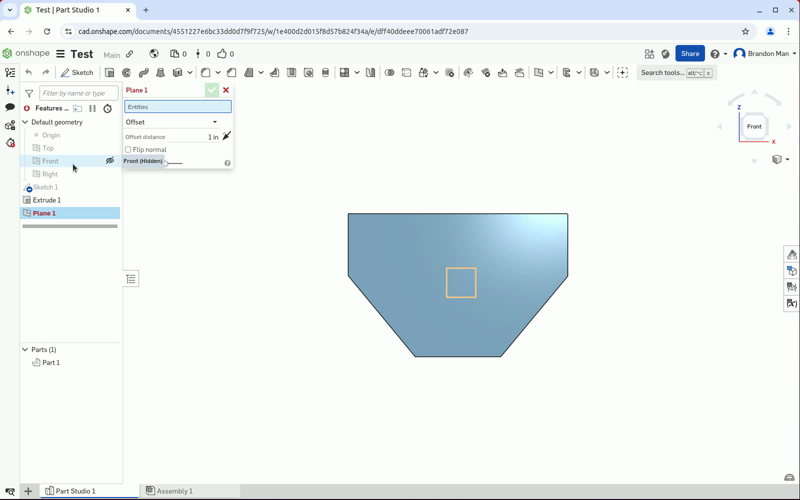
click(73, 163)
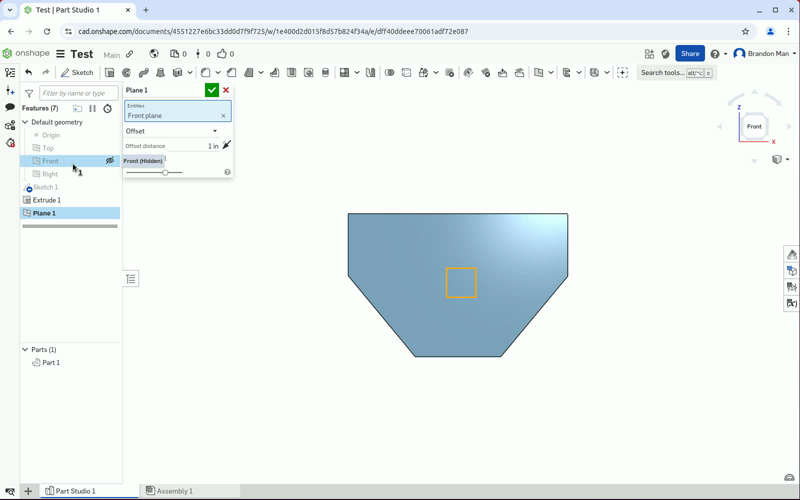
key(tab, 2)
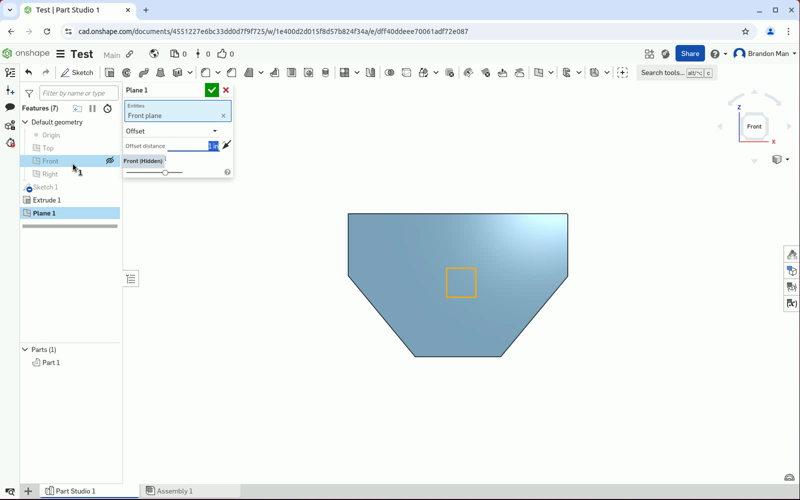
text(4.098)
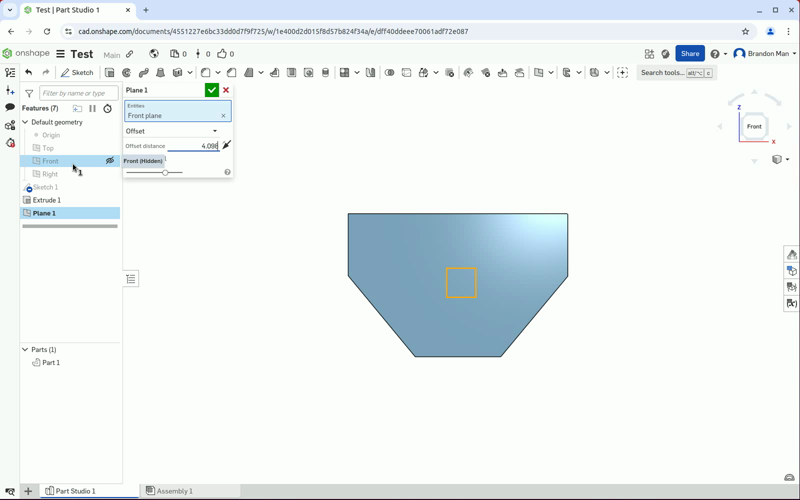
key(enter, 2)
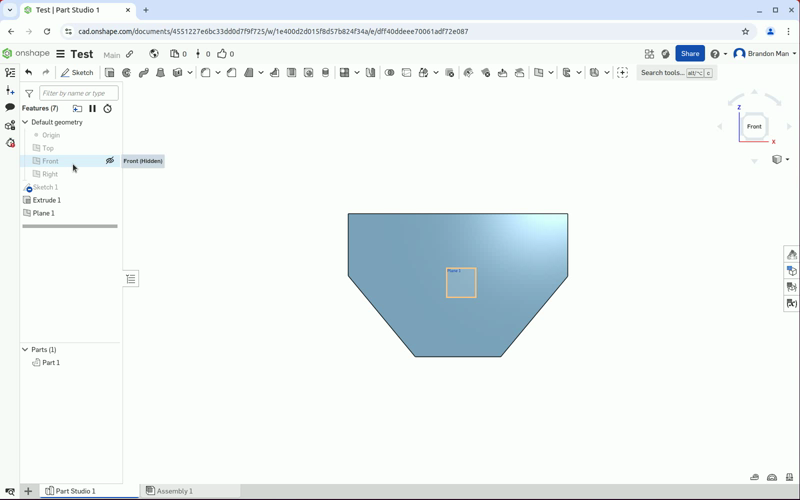
key(shift+s)
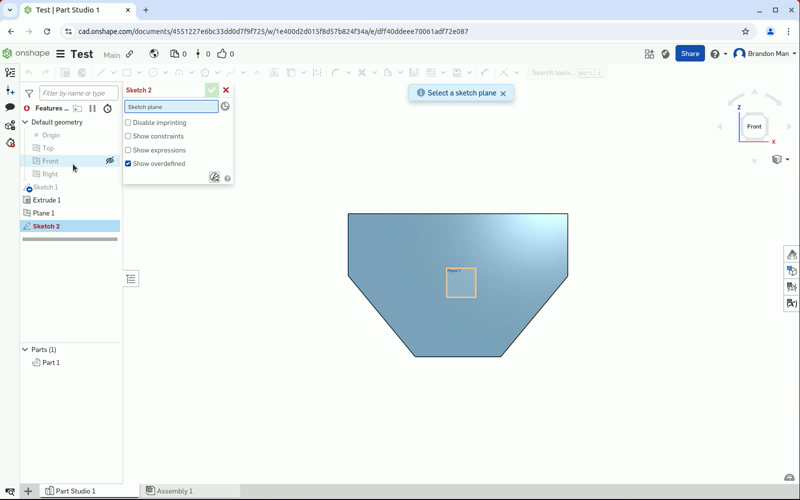
mouse_move(73, 215)
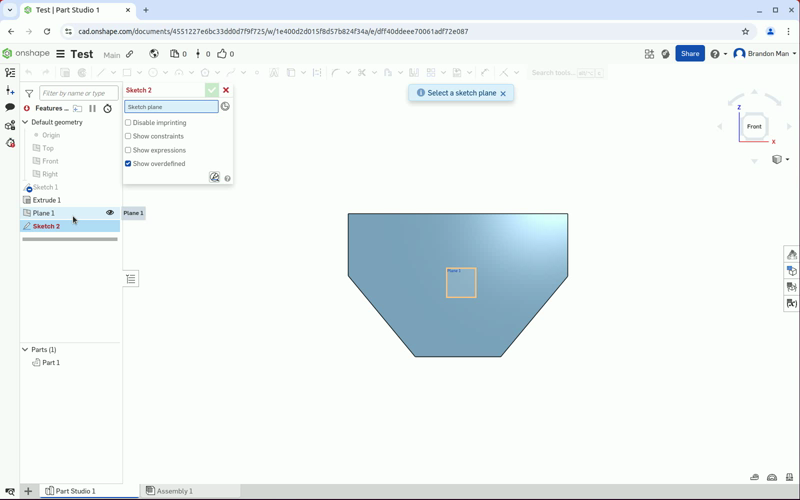
click(73, 215)
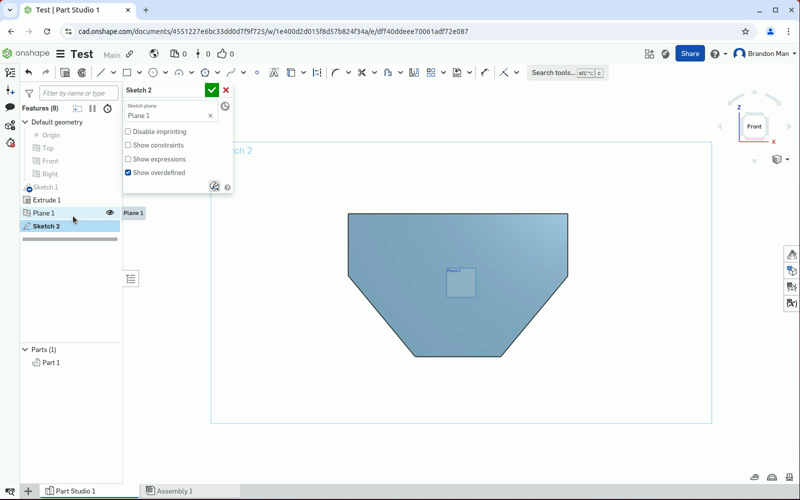
mouse_move(73, 352)
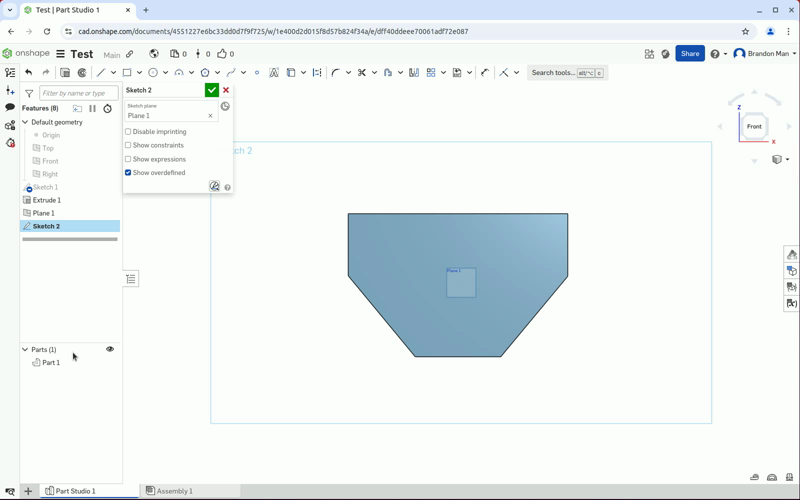
key(y)
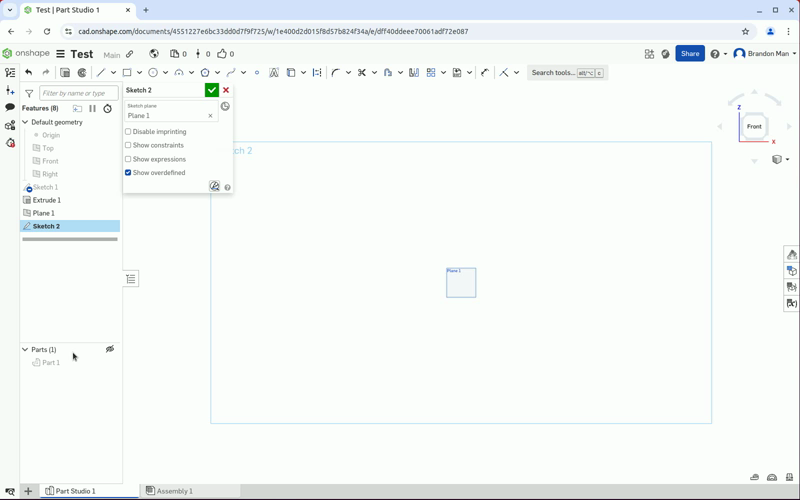
key(l)
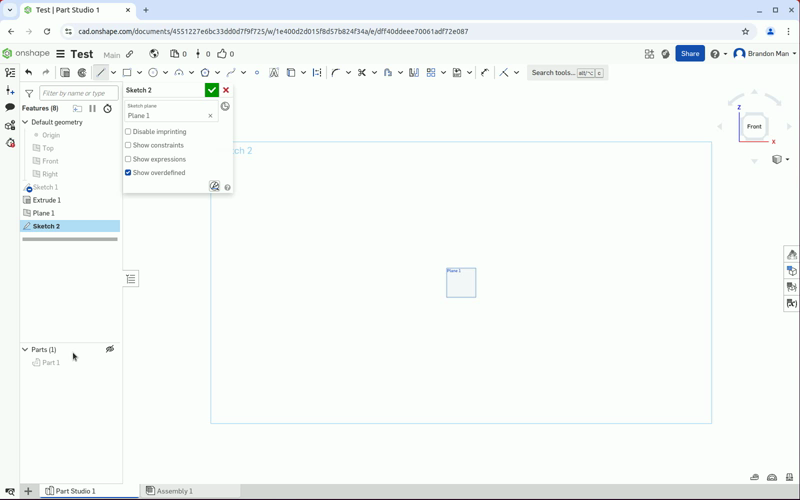
key_down(shift)
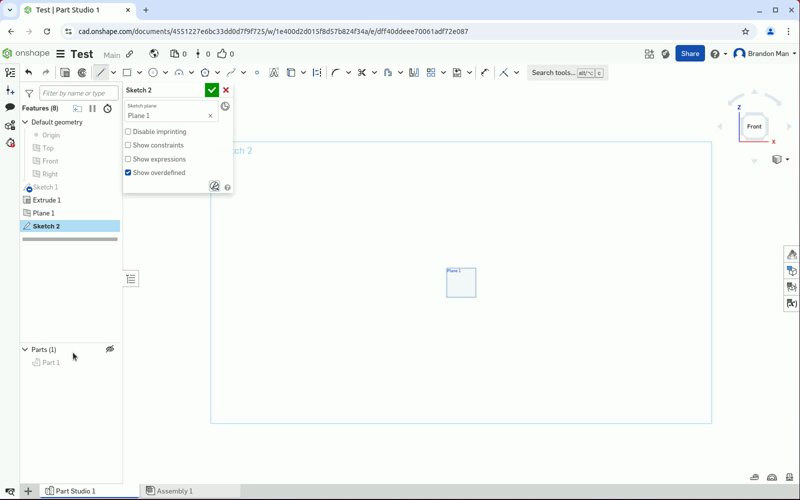
mouse_move(407, 282)
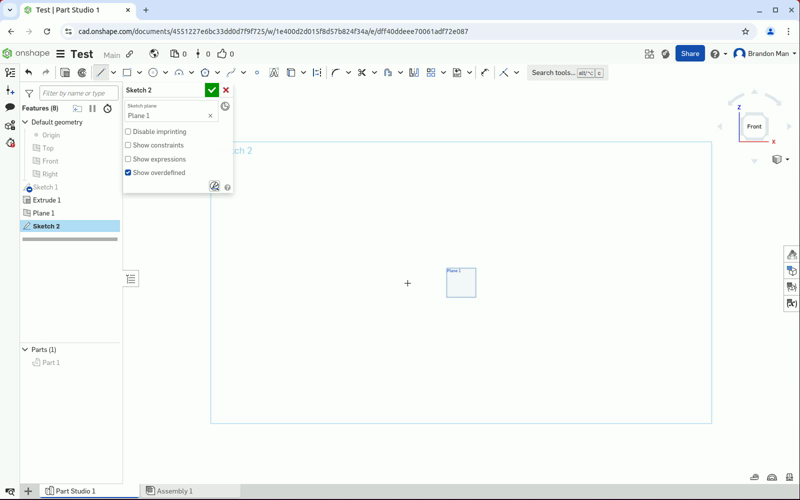
click(407, 282)
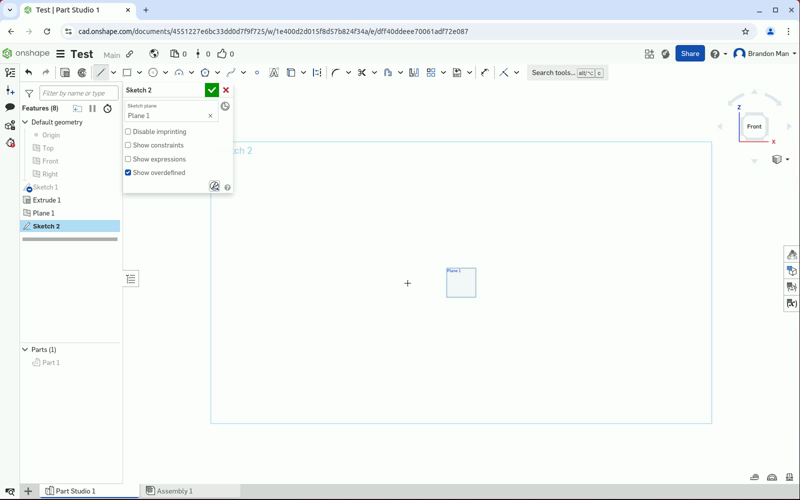
key_up(shift)
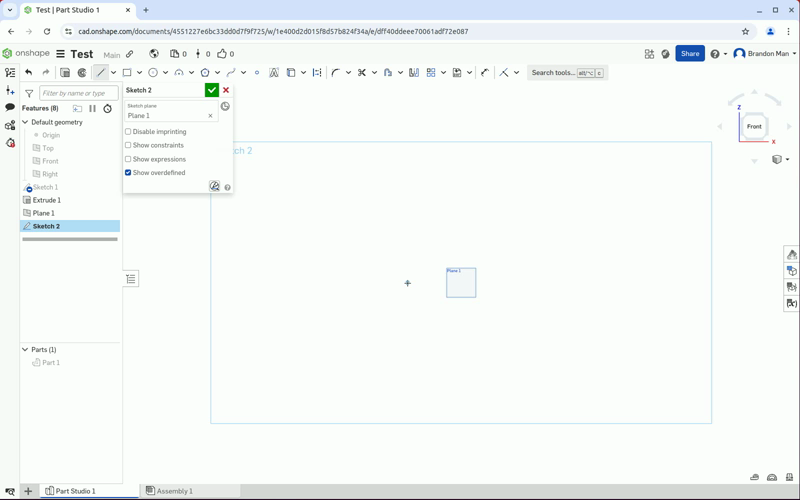
key_down(shift)
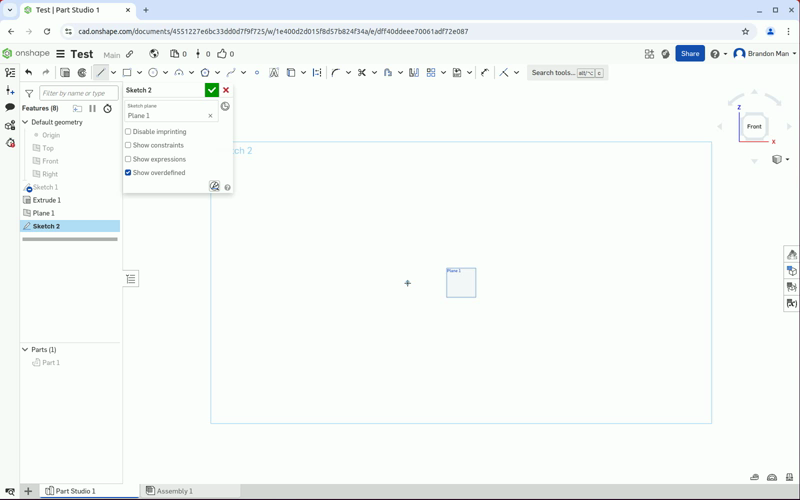
mouse_move(512, 282)
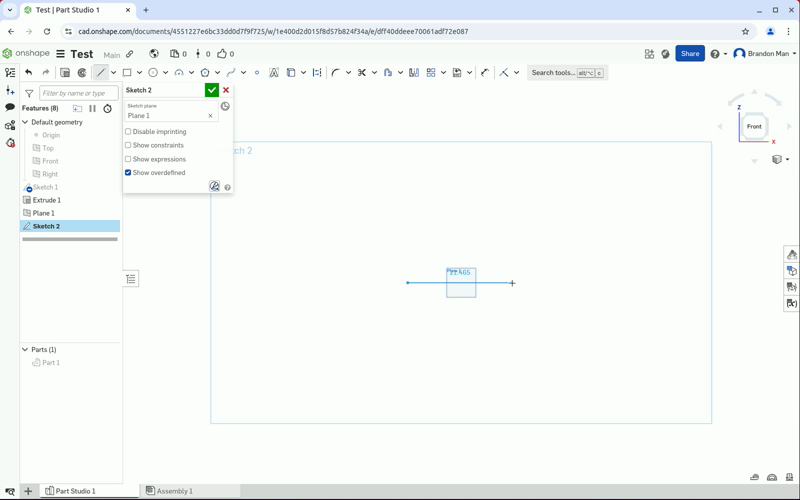
click(512, 282)
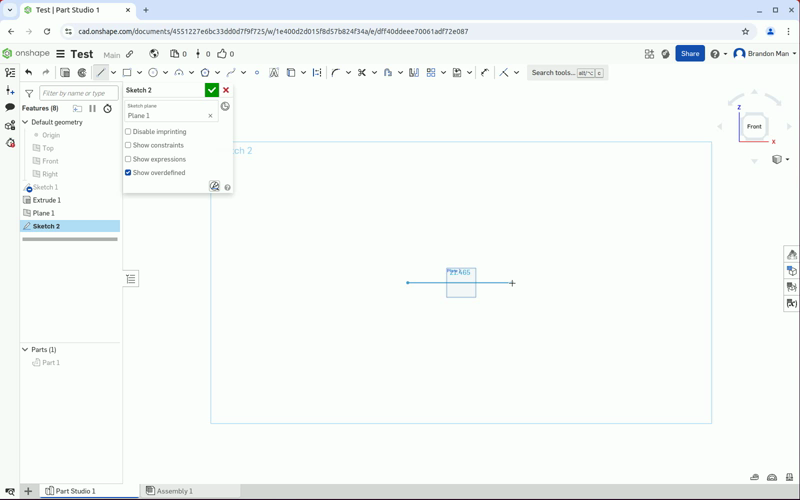
key_up(shift)
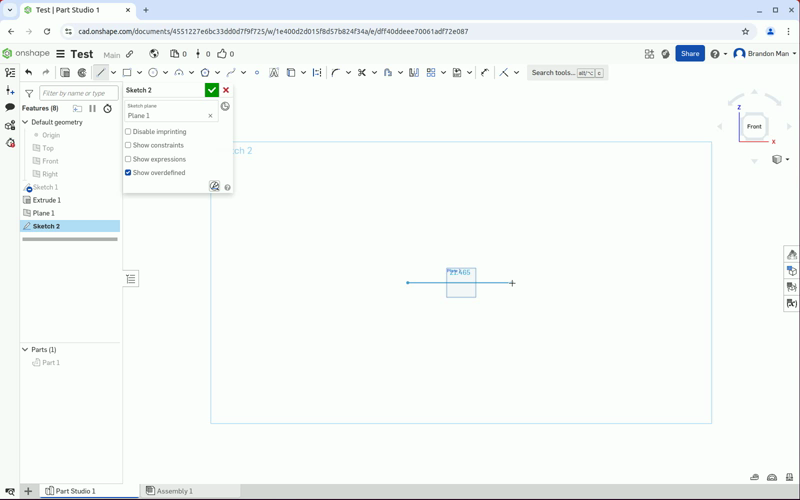
key_down(shift)
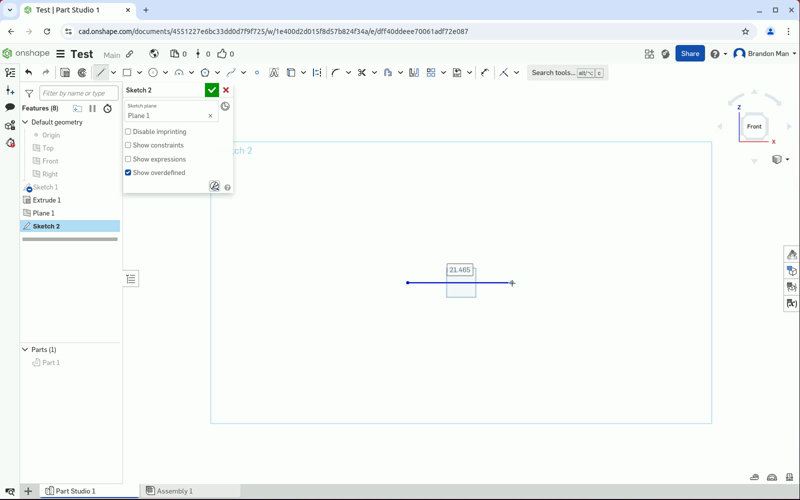
mouse_move(512, 212)
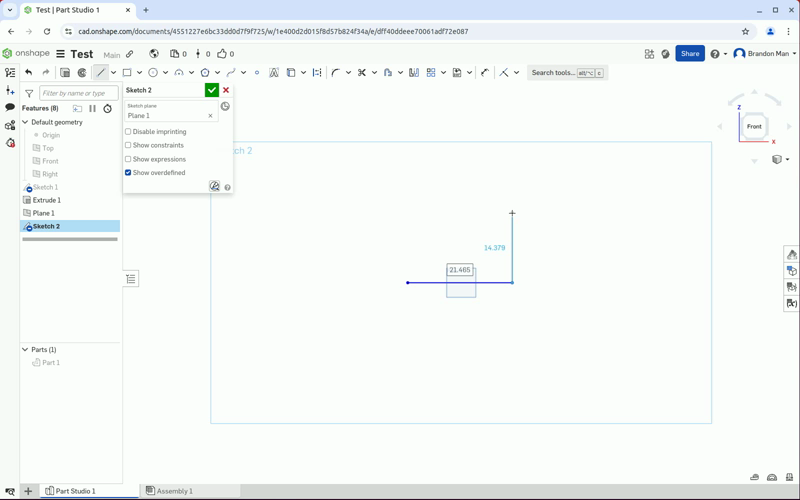
click(512, 212)
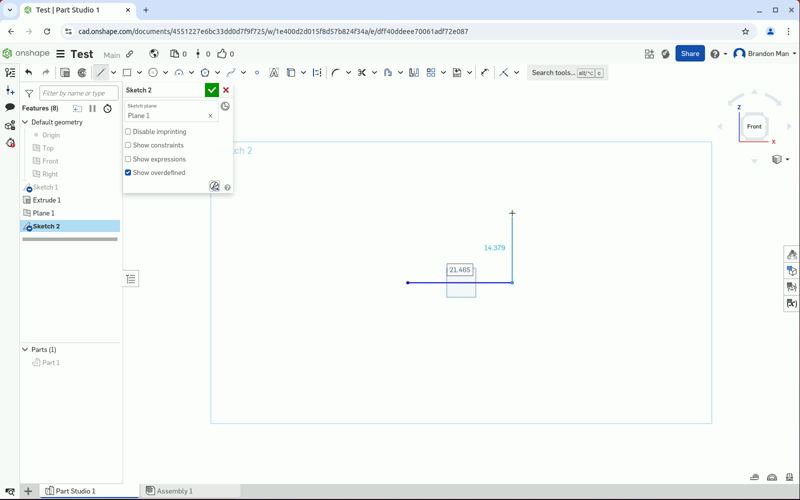
key_up(shift)
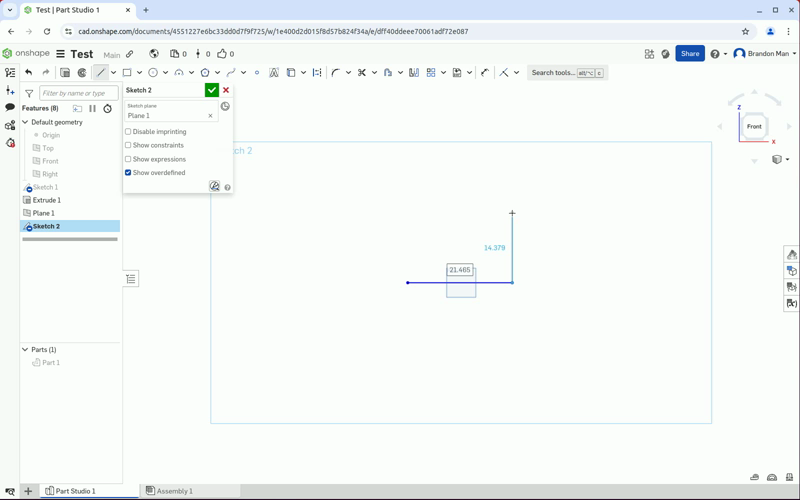
key_down(shift)
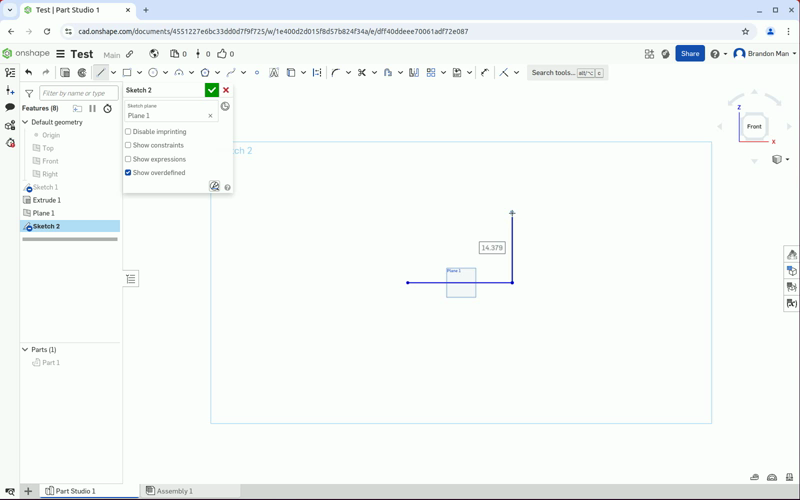
mouse_move(407, 212)
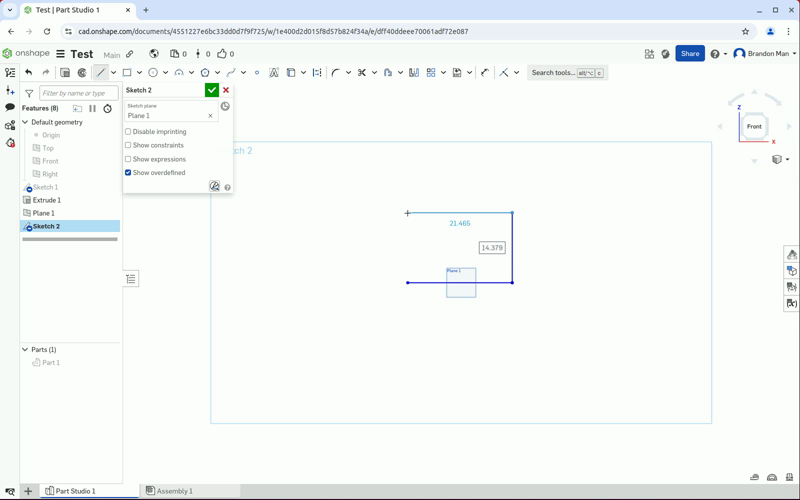
click(407, 212)
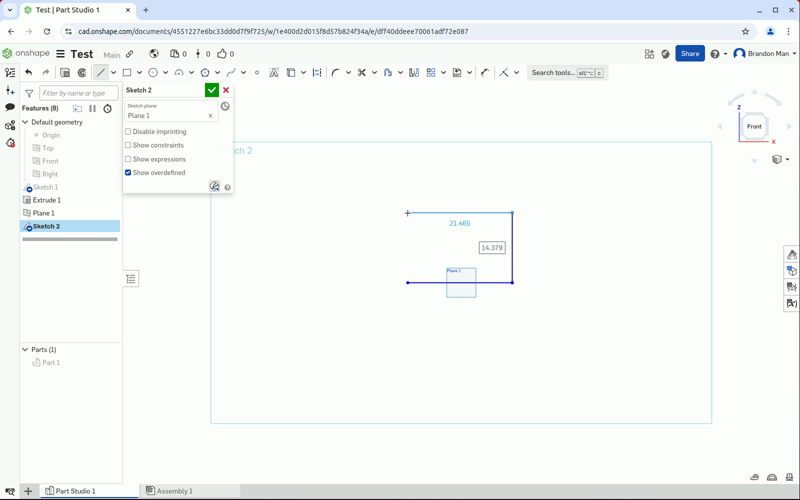
key_up(shift)
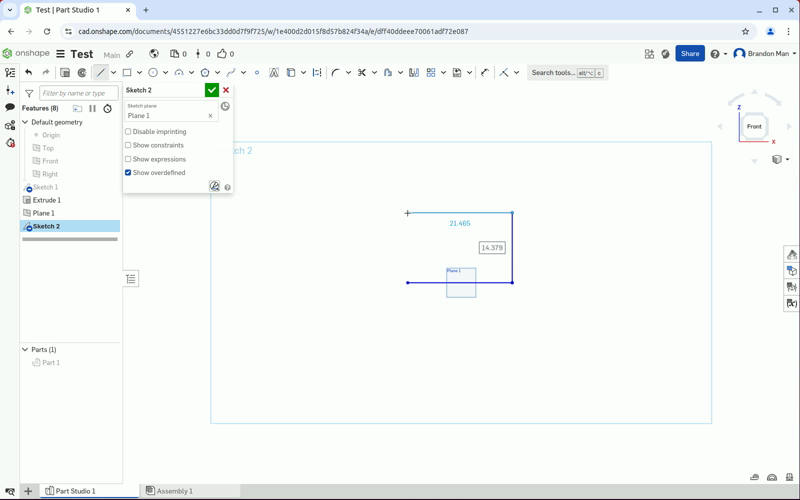
key_down(shift)
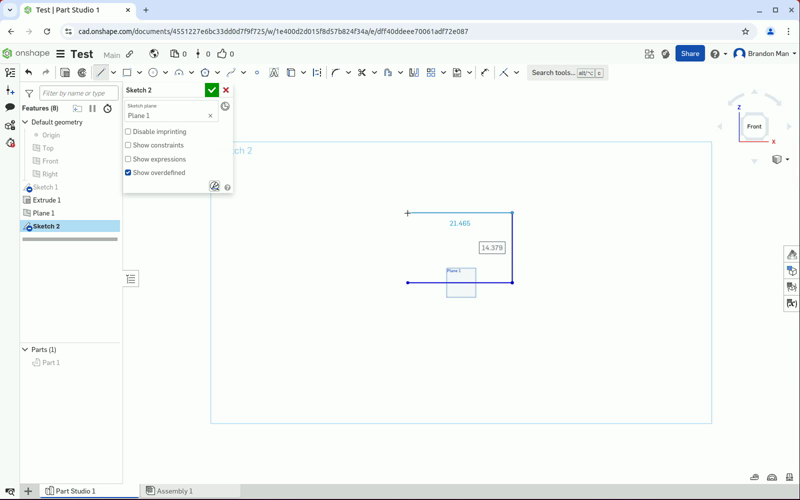
mouse_move(407, 282)
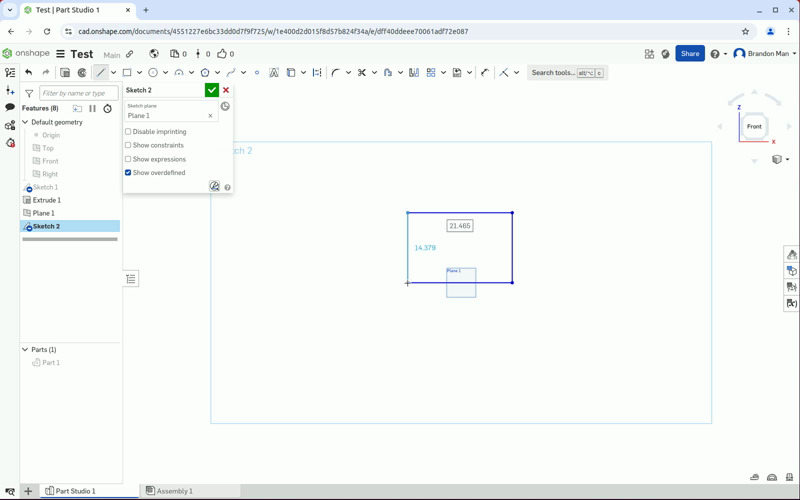
key_up(shift)
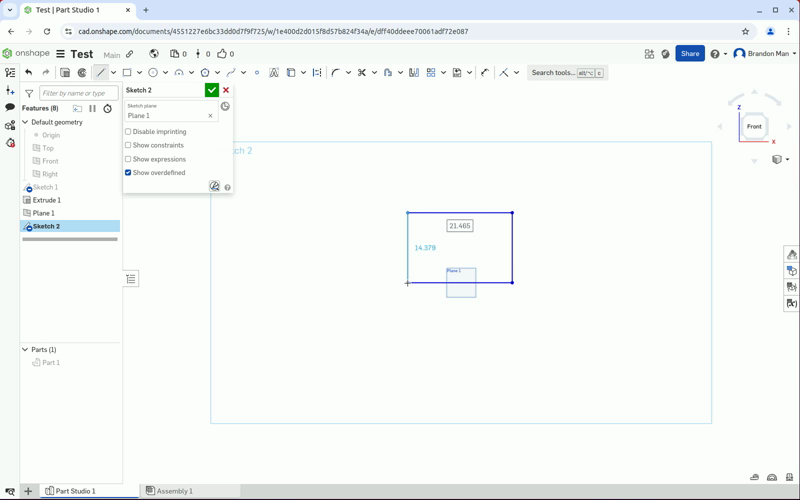
click(407, 282)
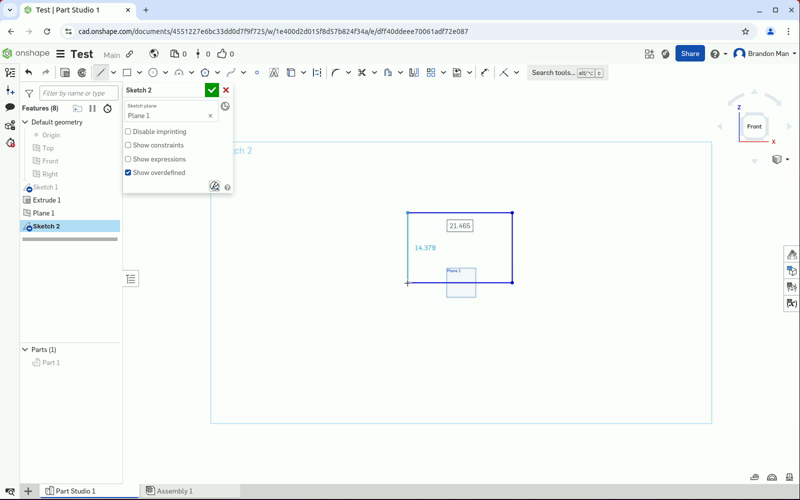
key(esc)
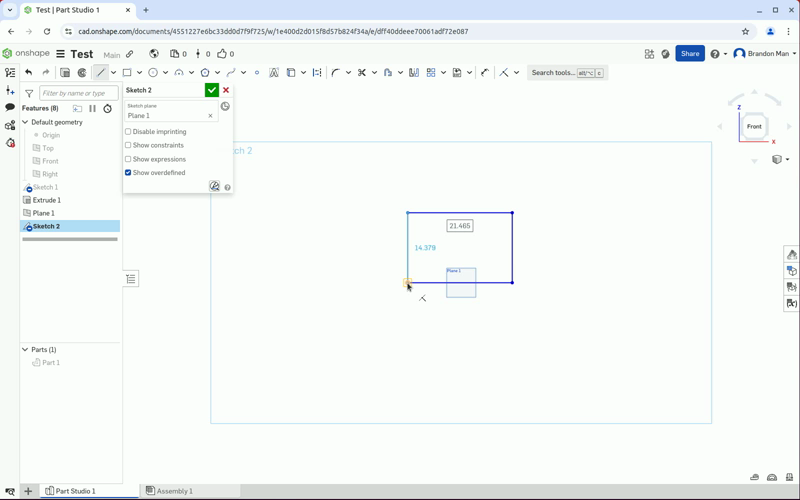
mouse_move(456, 270)
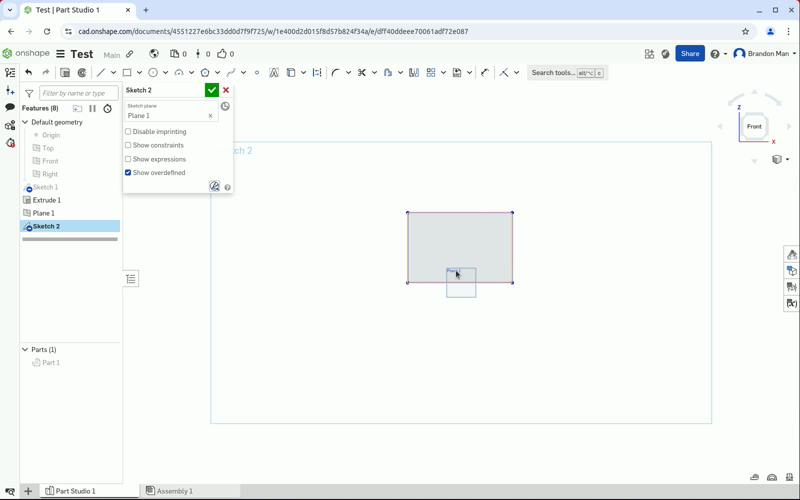
click(456, 270)
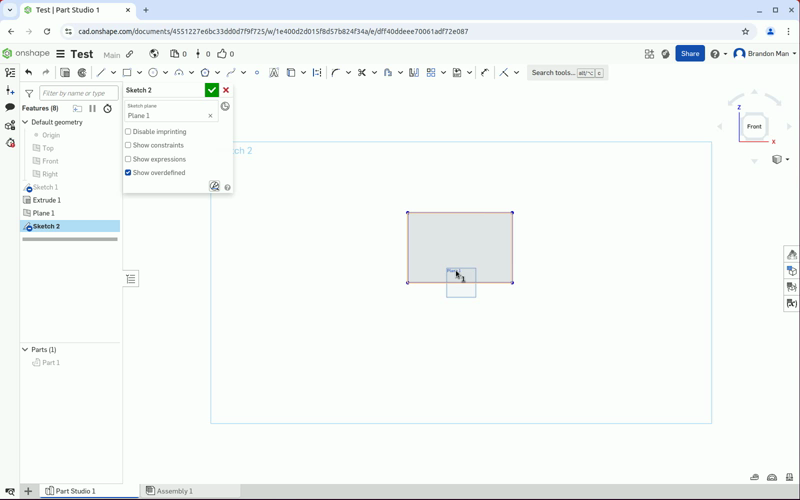
mouse_move(73, 352)
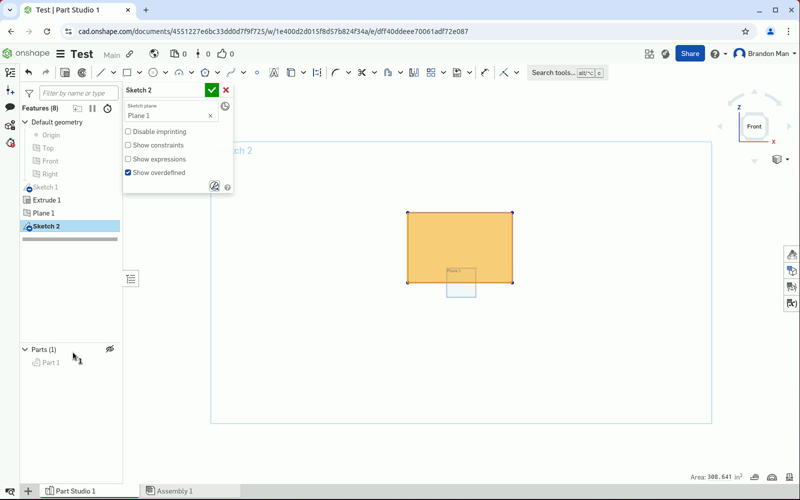
key(shift+y)
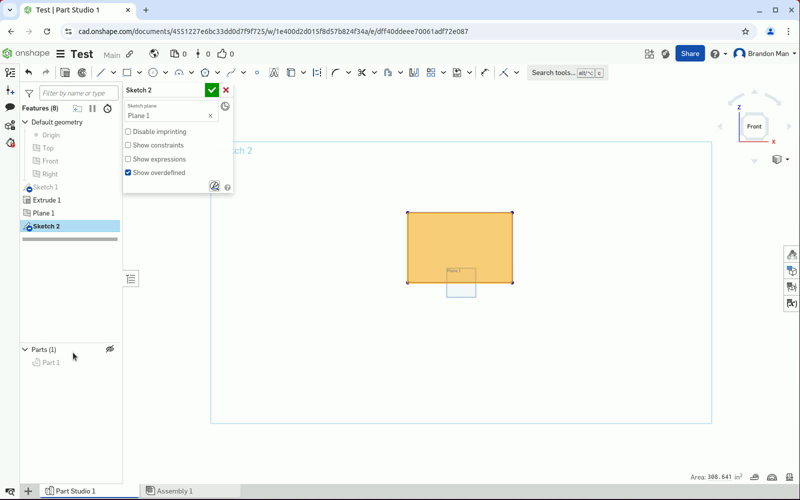
key(shift+e)
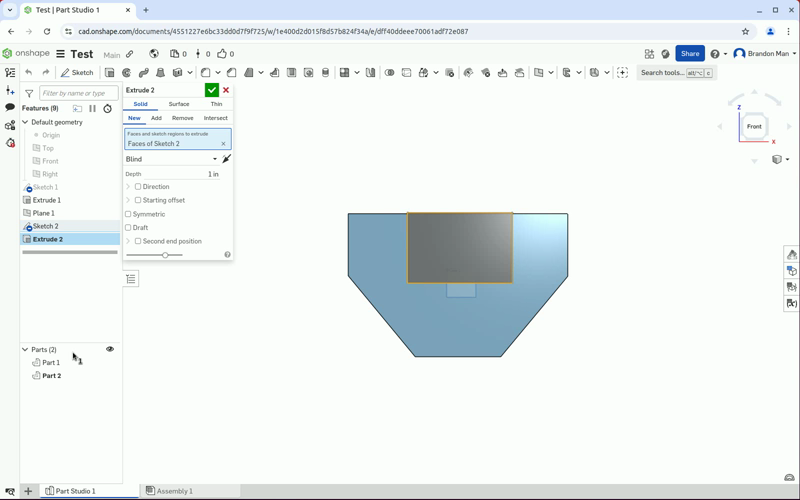
mouse_move(143, 106)
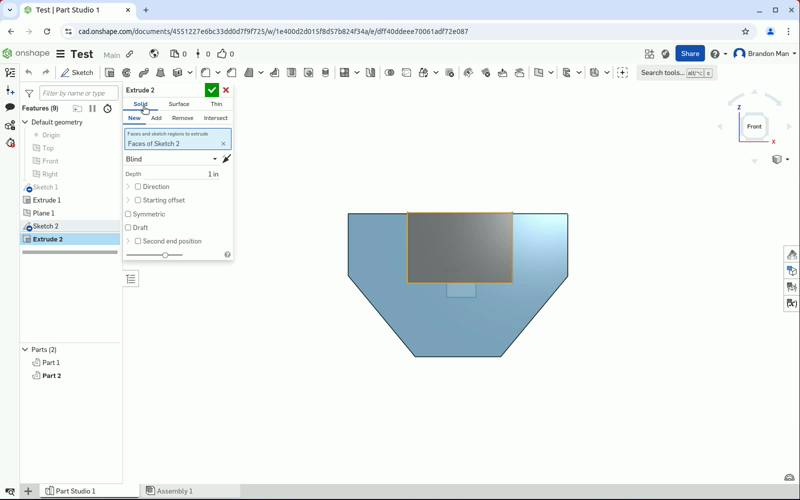
click(143, 106)
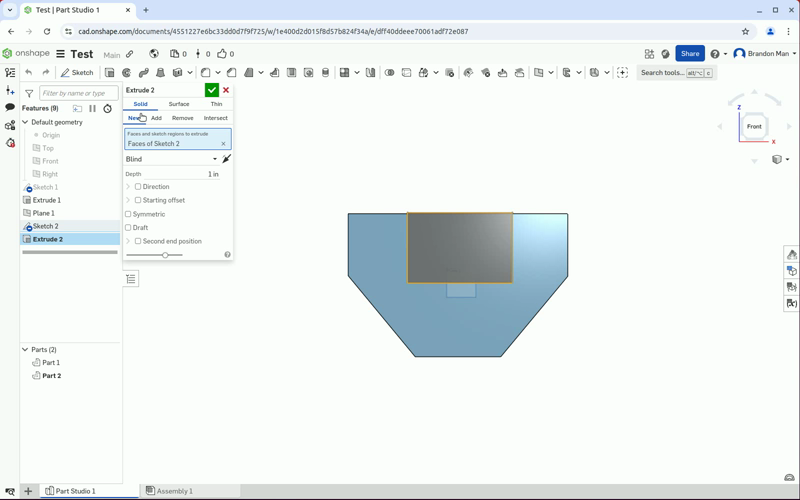
mouse_move(137, 120)
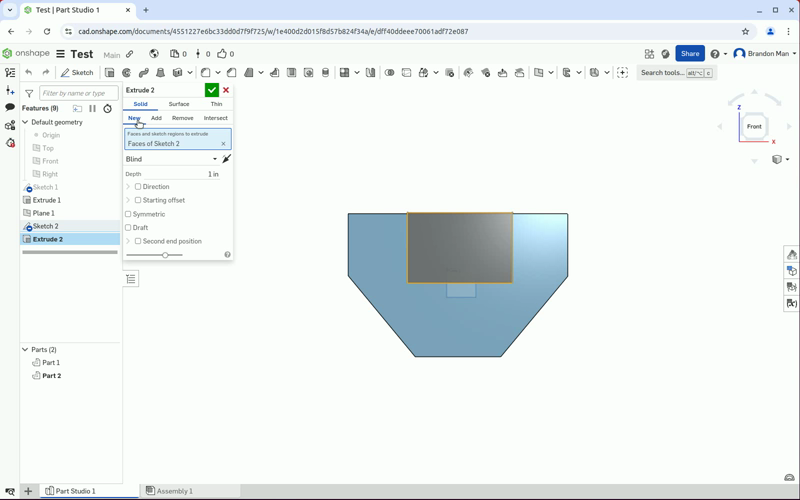
click(137, 120)
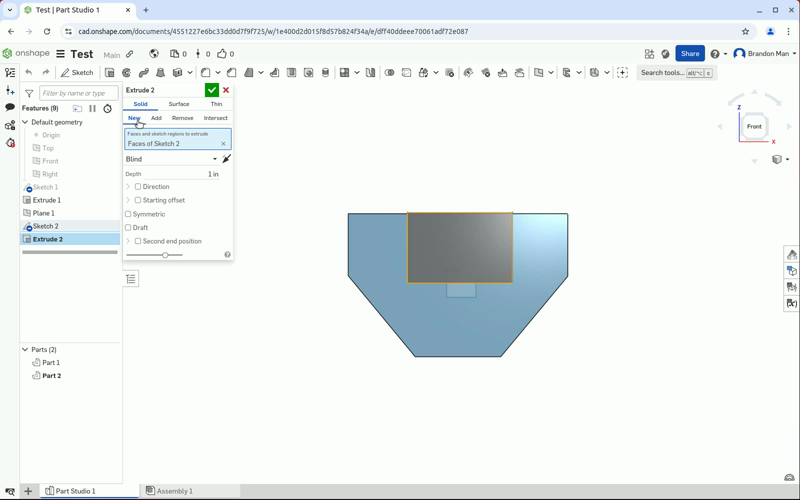
key(tab, 4)
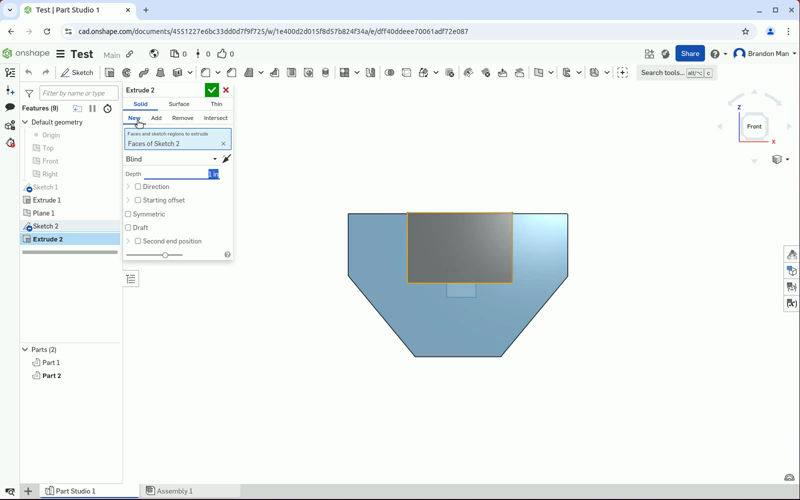
text(3.611)
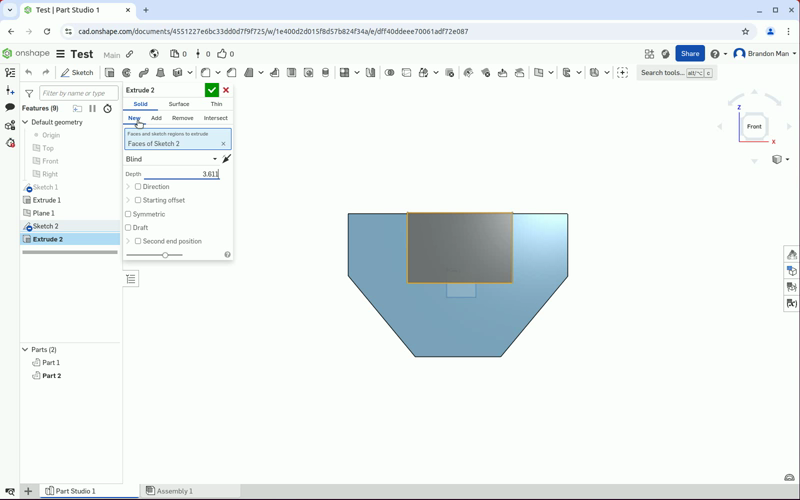
key(enter)
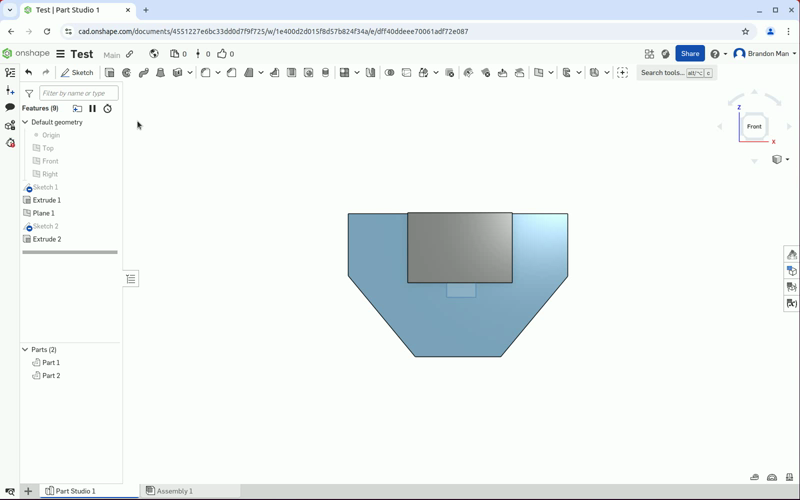
key(shift+h)
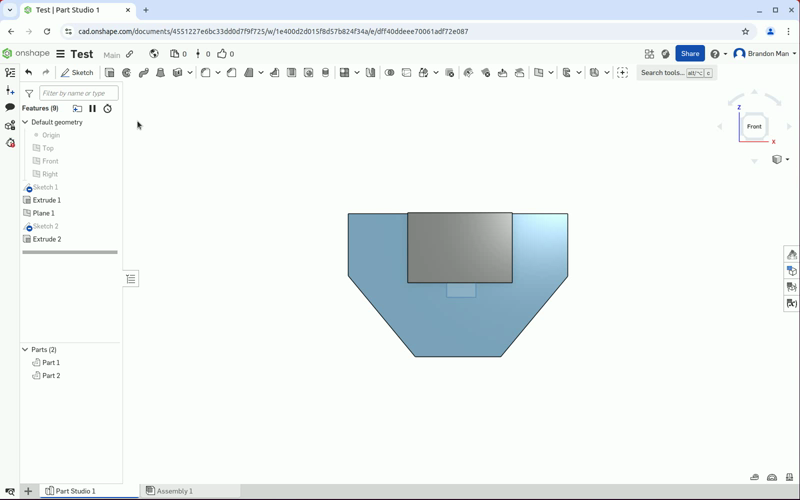
key(shift+h)
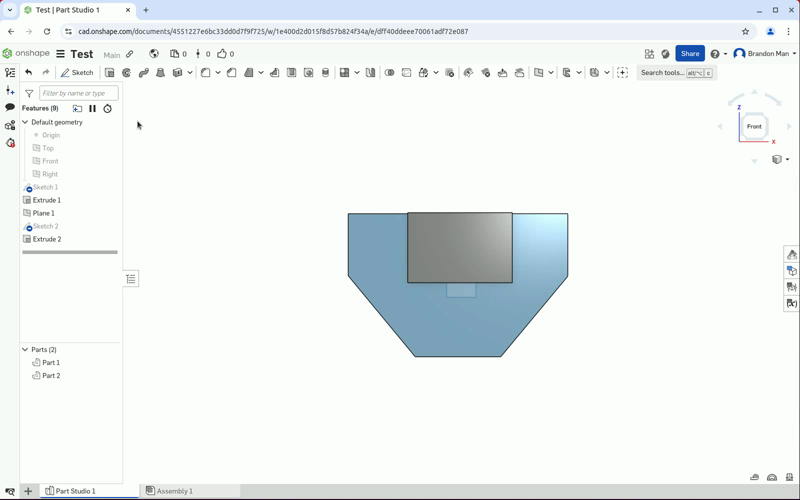
mouse_move(73, 189)
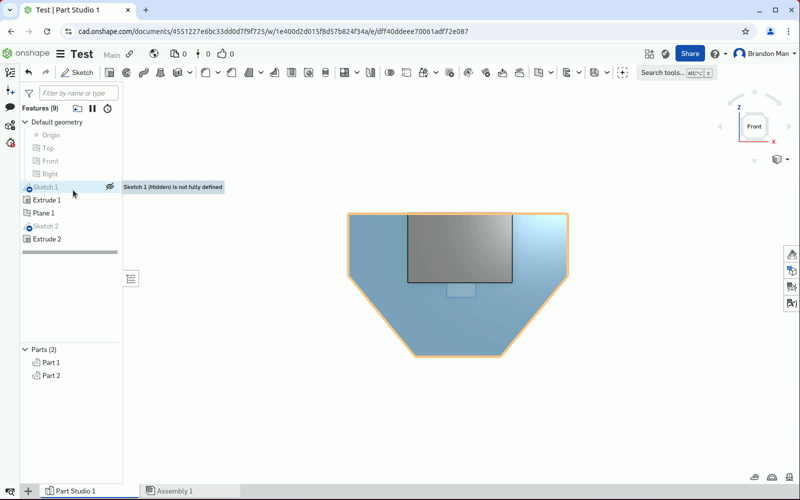
click(73, 189)
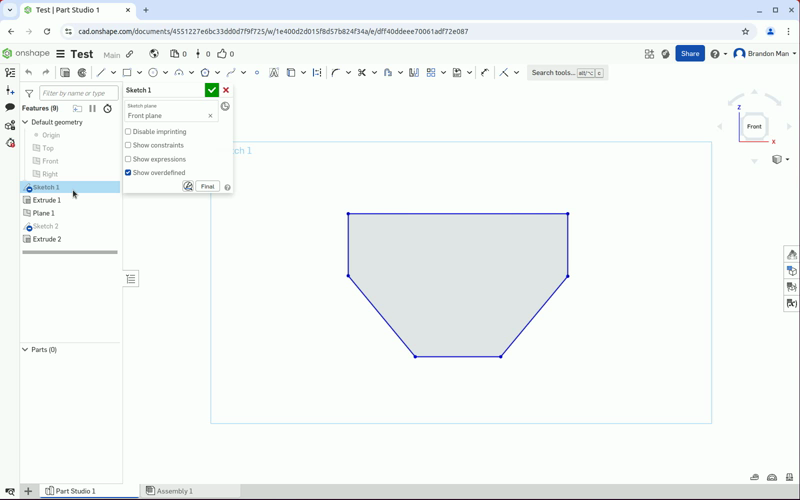
mouse_move(229, 92)
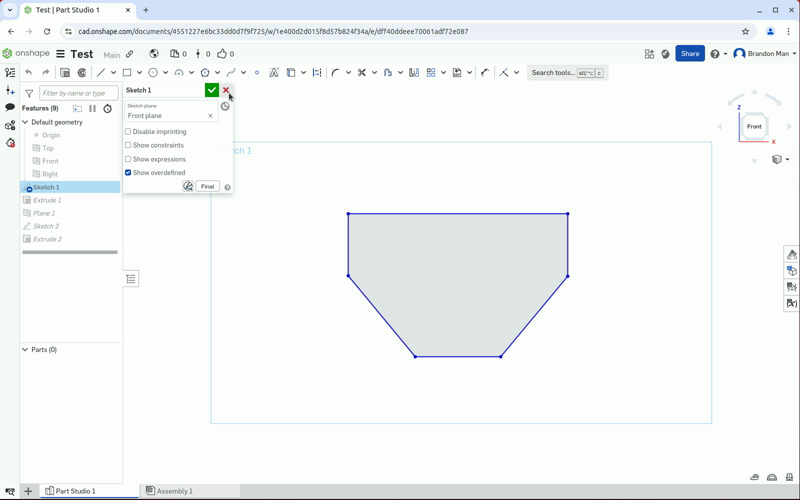
click(229, 92)
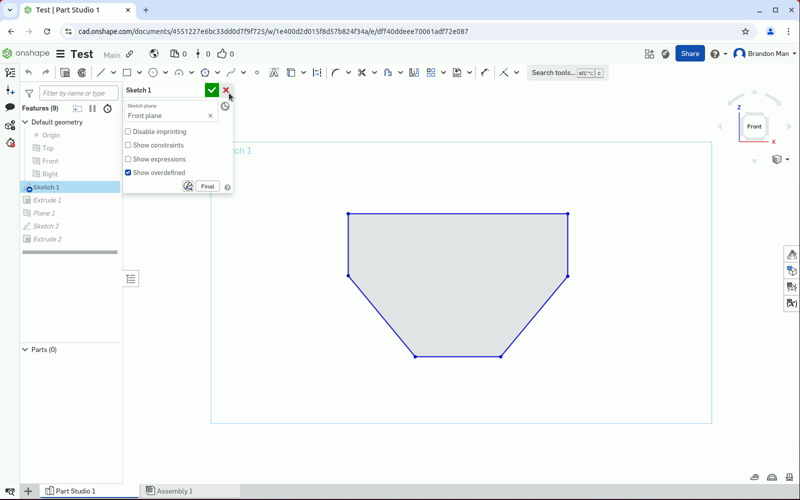
key(shift+s)
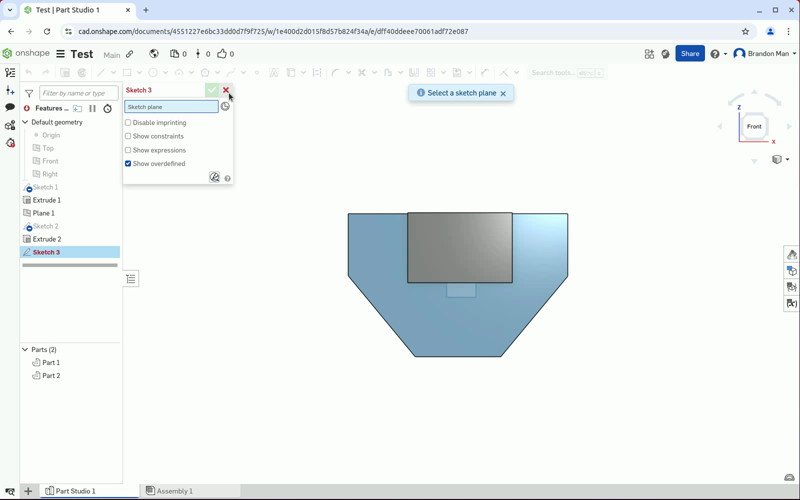
mouse_move(73, 215)
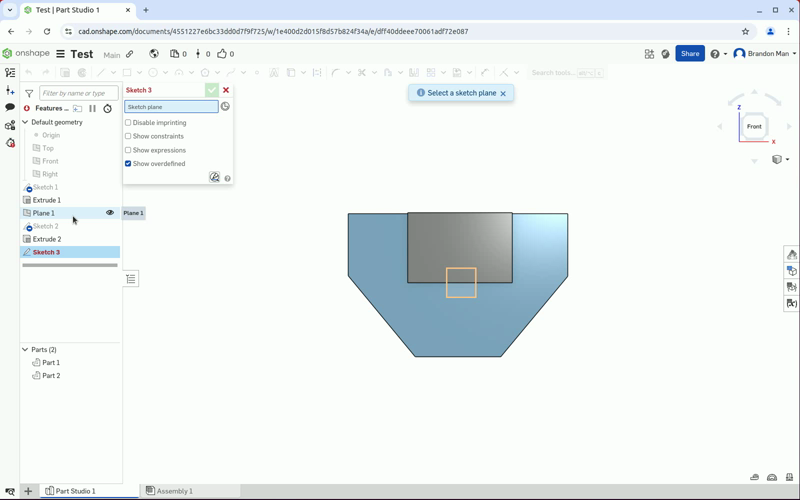
click(73, 215)
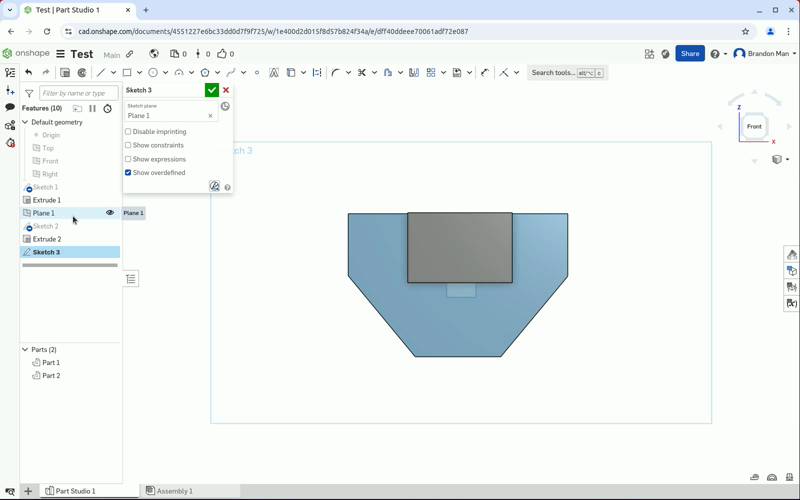
mouse_move(73, 352)
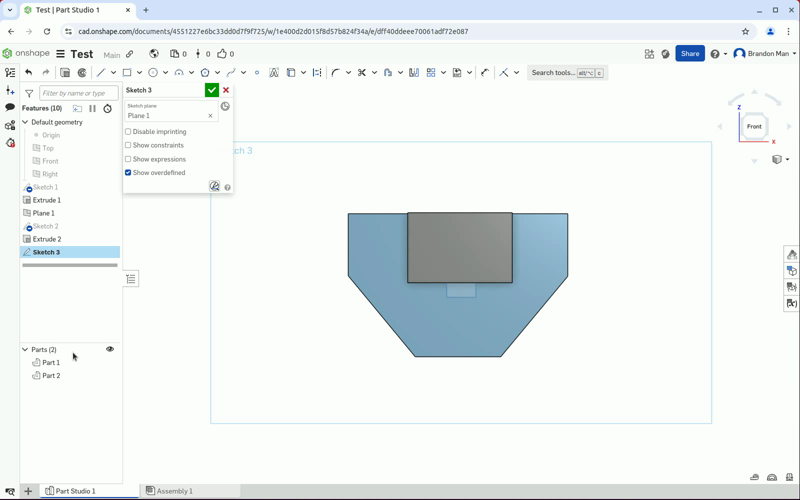
key(y)
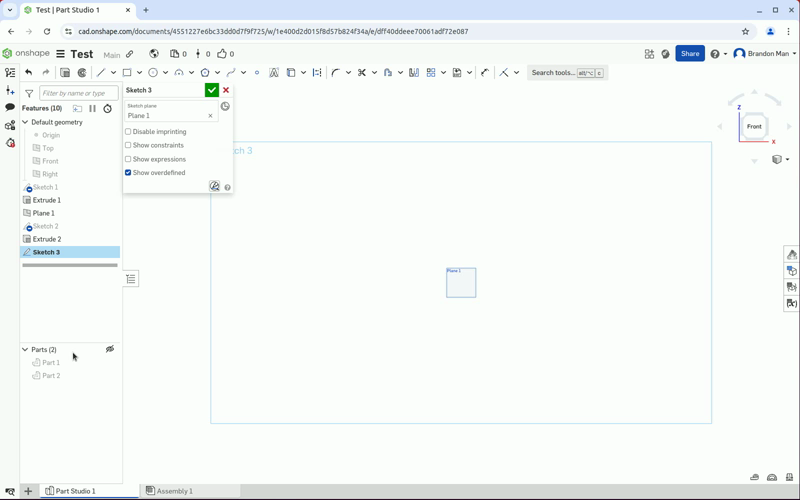
key(c)
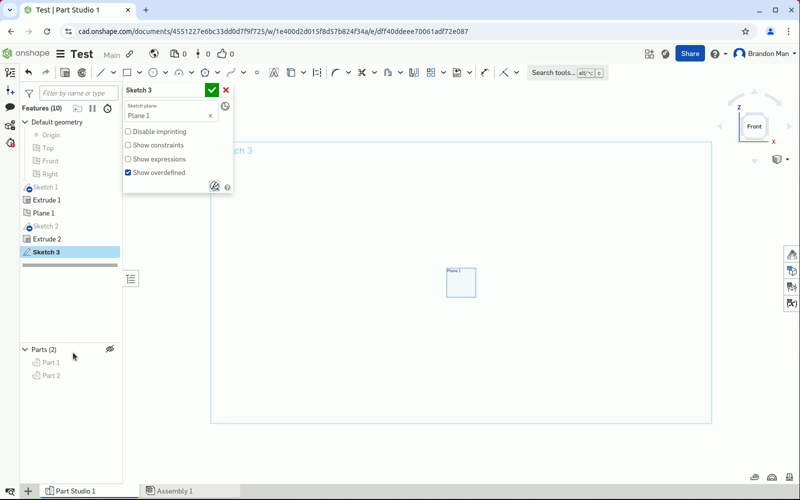
key_down(shift)
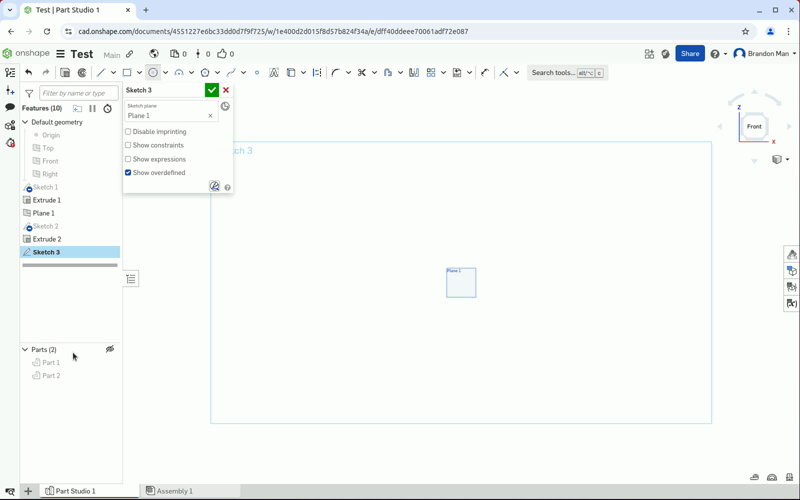
mouse_move(378, 244)
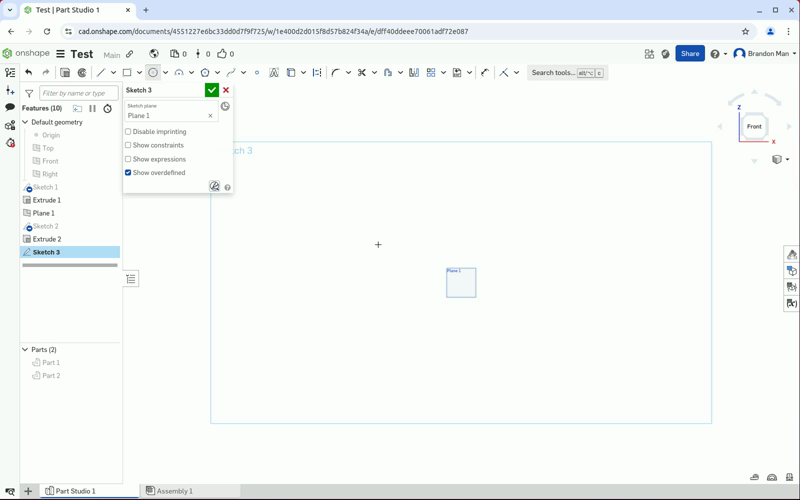
click(378, 244)
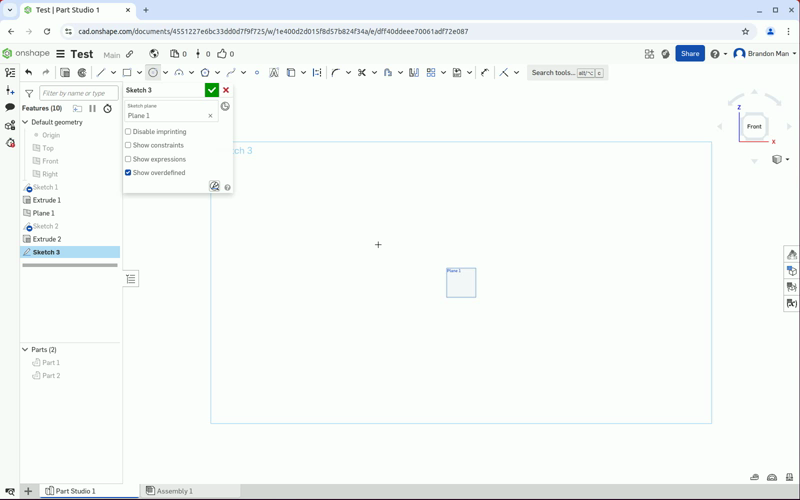
key_up(shift)
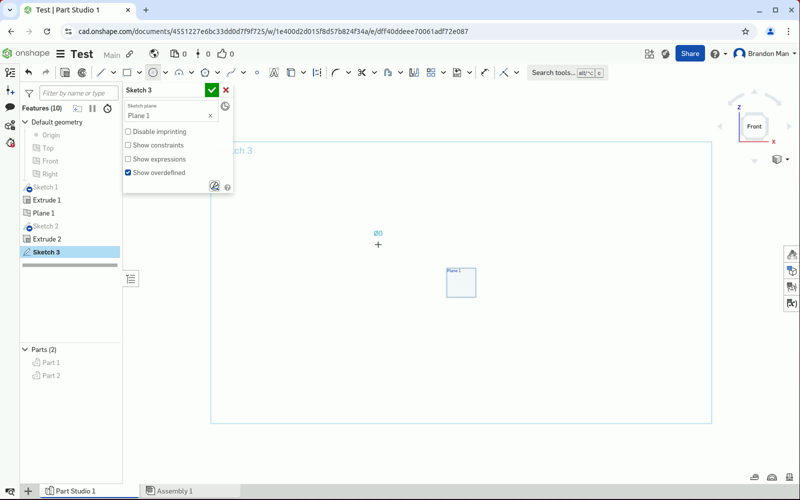
mouse_move(392, 244)
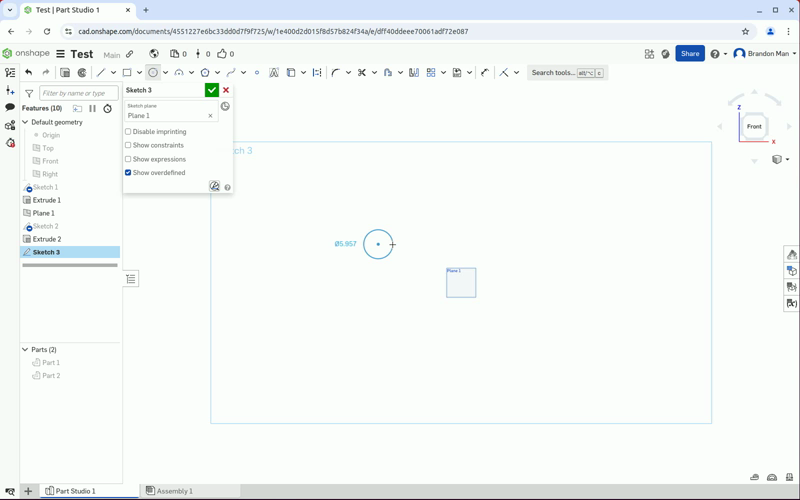
click(392, 244)
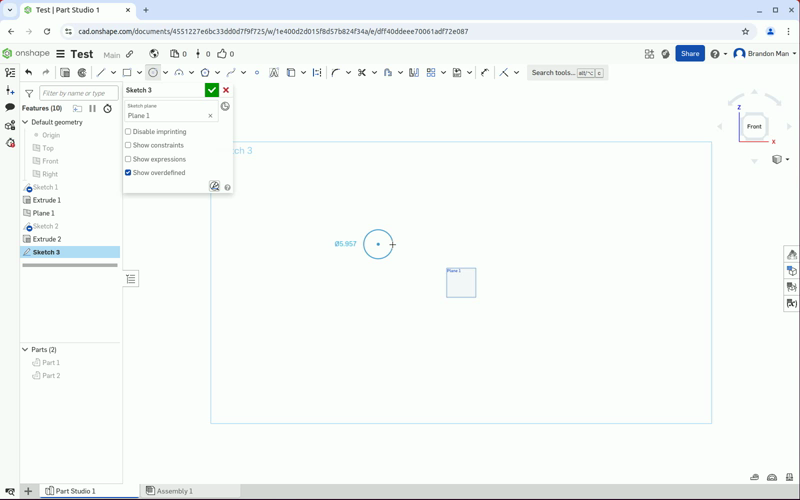
key(esc)
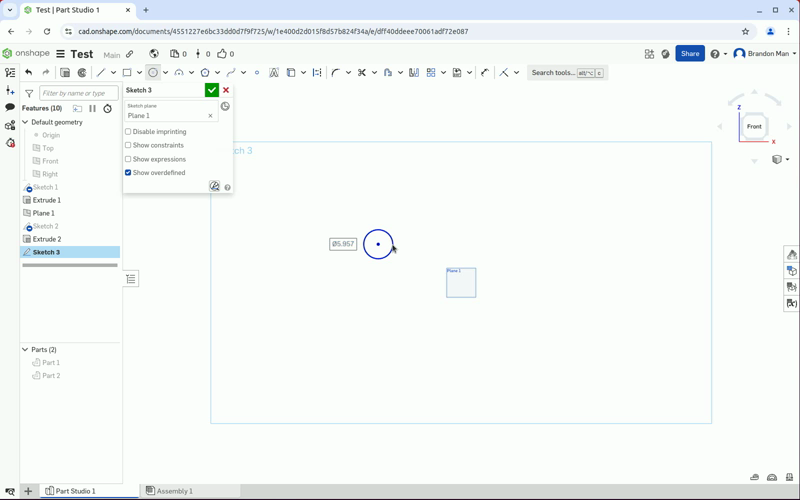
mouse_move(386, 234)
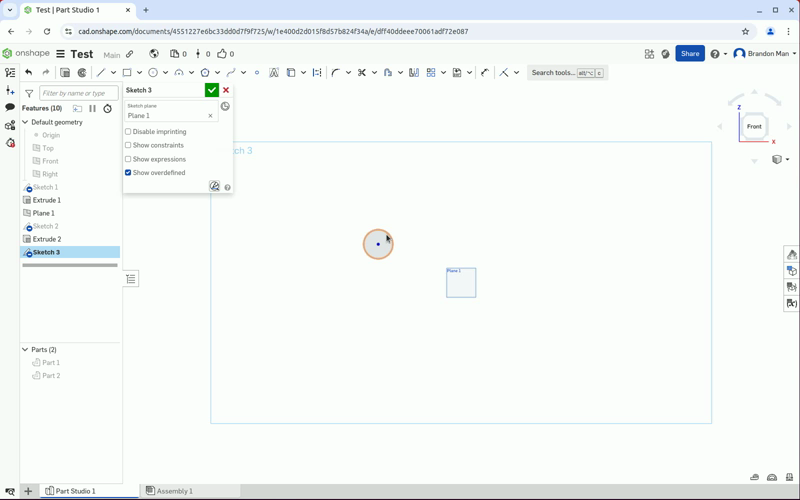
scroll(6)
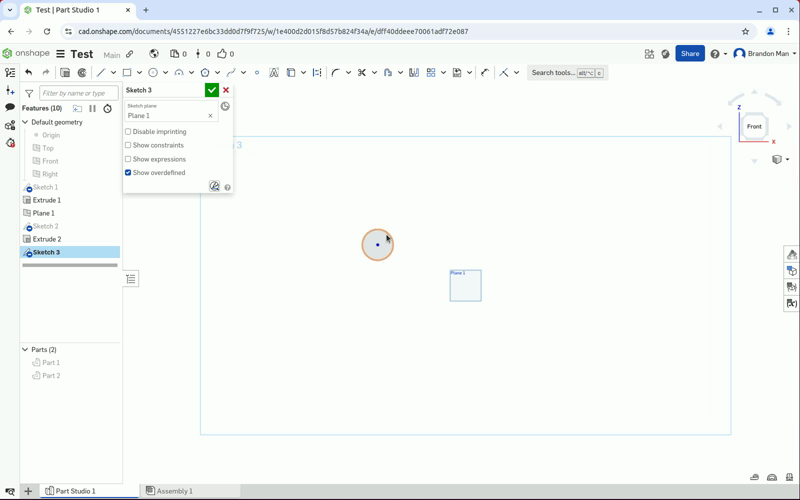
scroll(6)
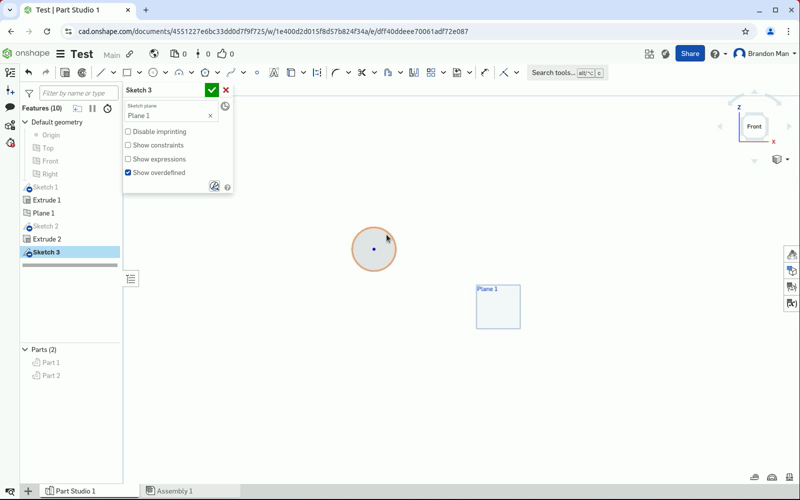
scroll(6)
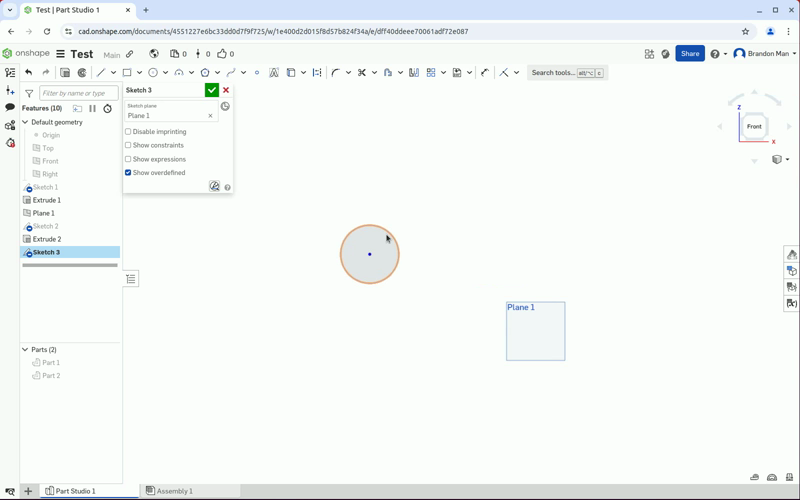
scroll(6)
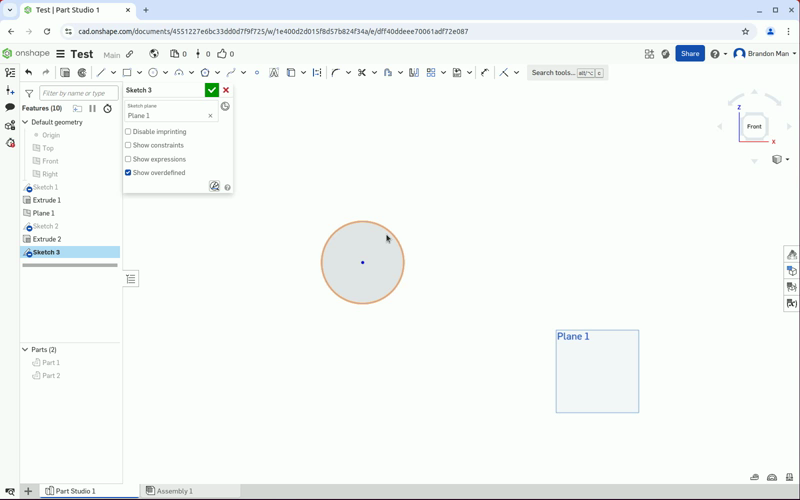
scroll(6)
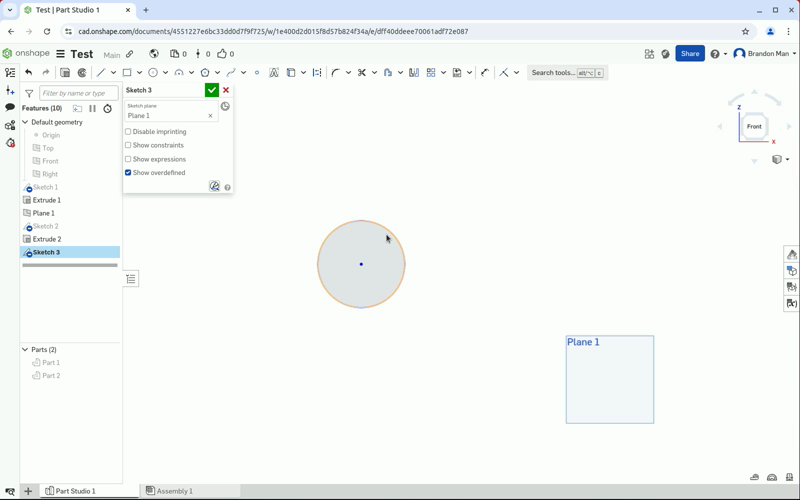
scroll(6)
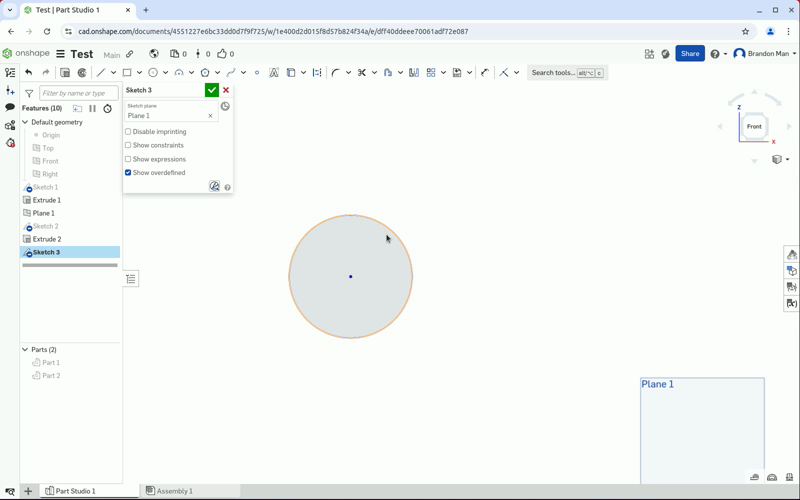
scroll(6)
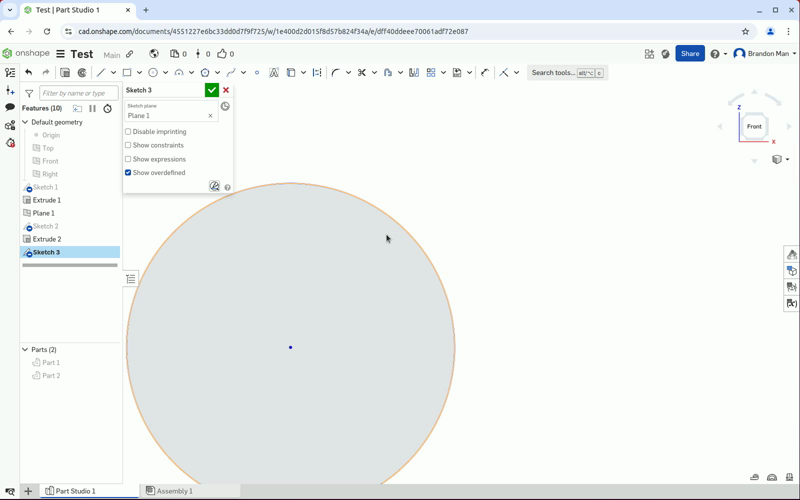
click(386, 234)
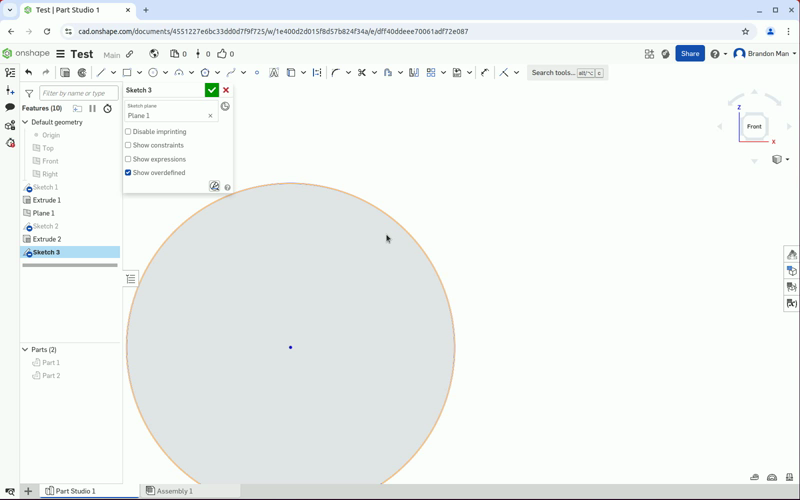
scroll(-6)
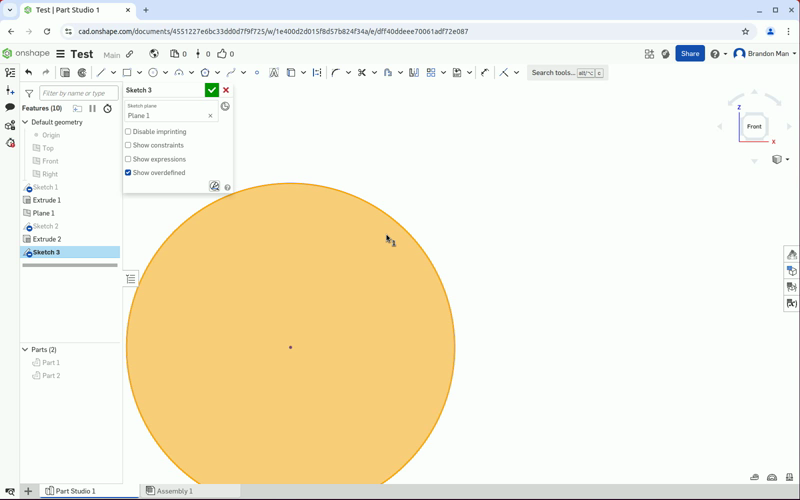
scroll(-6)
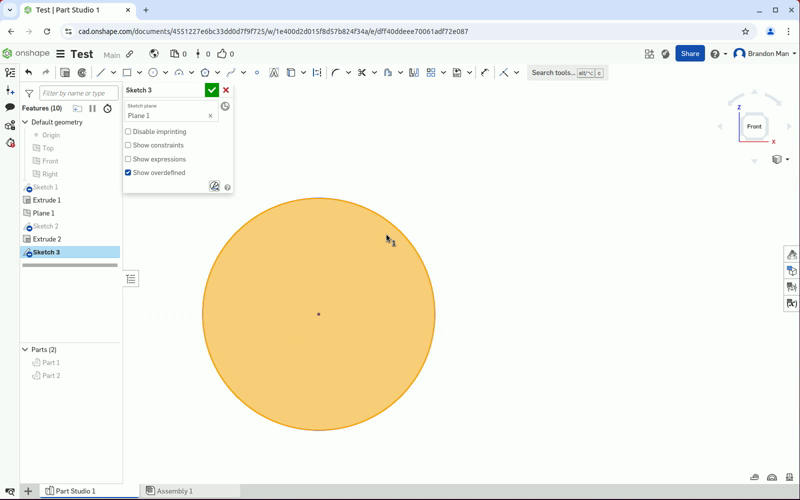
scroll(-6)
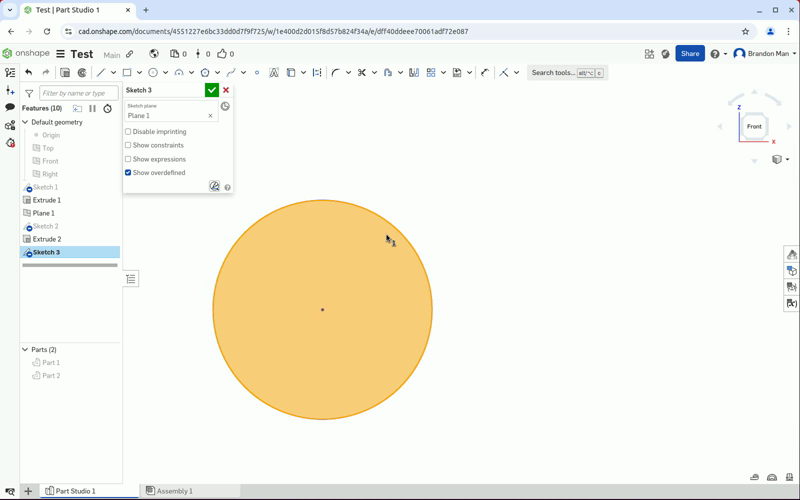
scroll(-6)
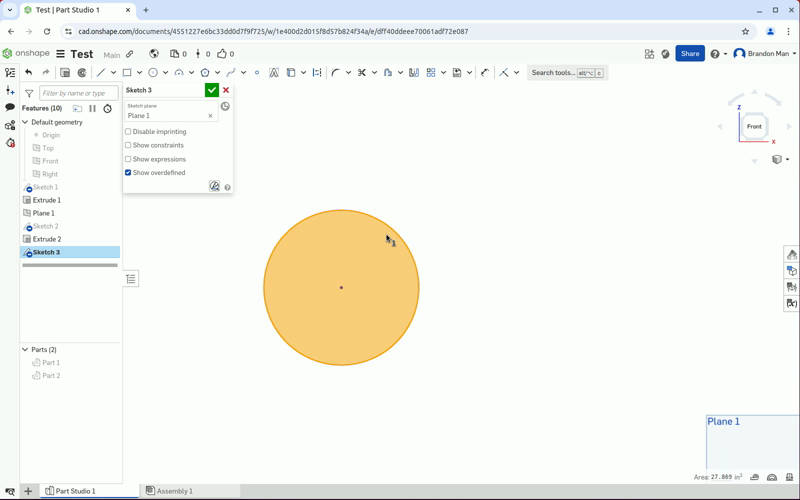
scroll(-6)
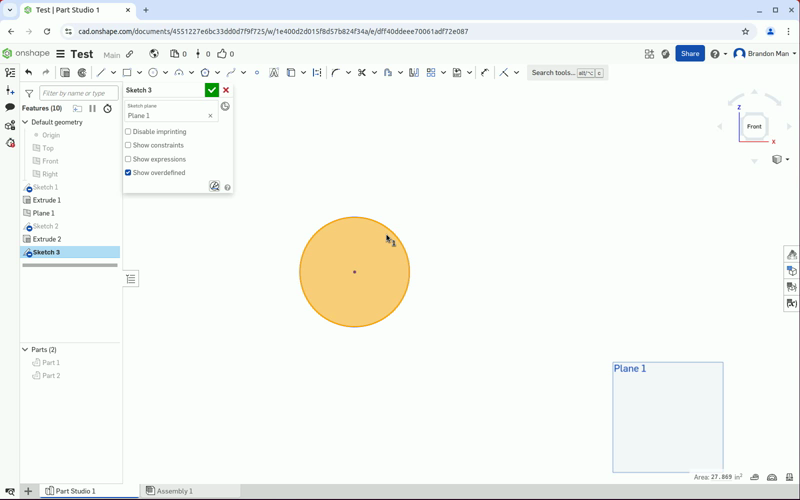
scroll(-6)
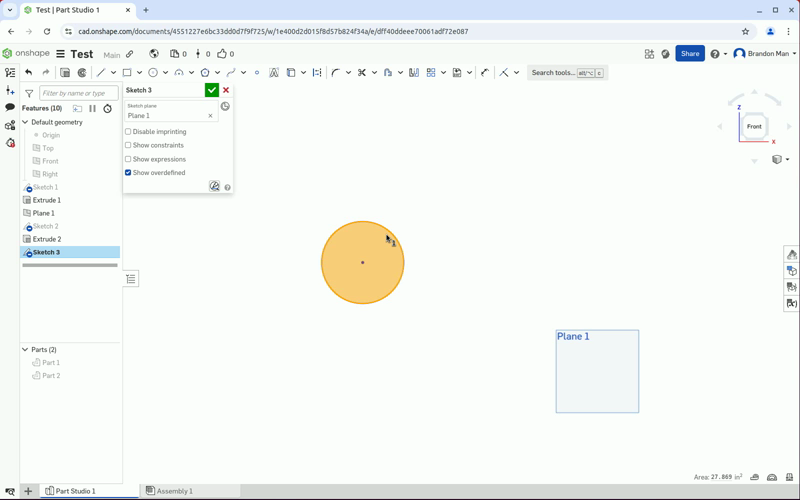
scroll(-6)
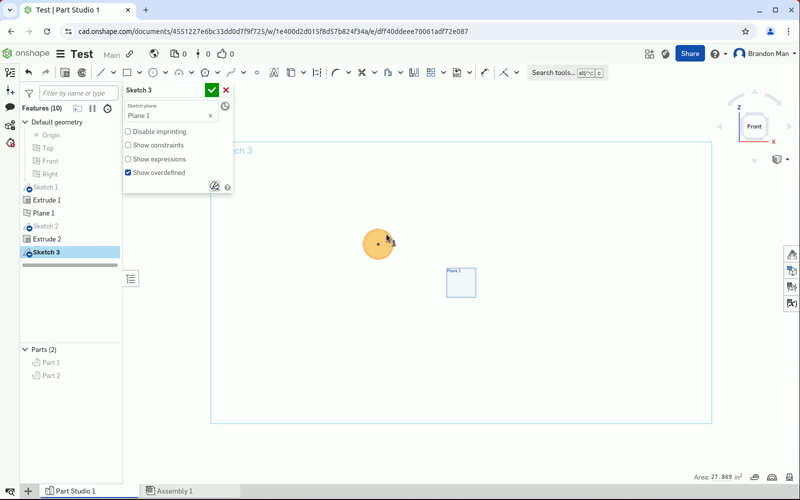
mouse_move(73, 352)
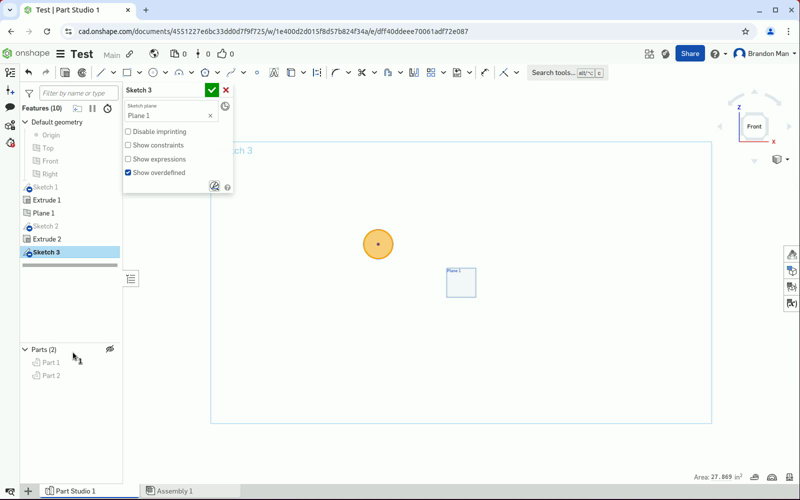
key(shift+y)
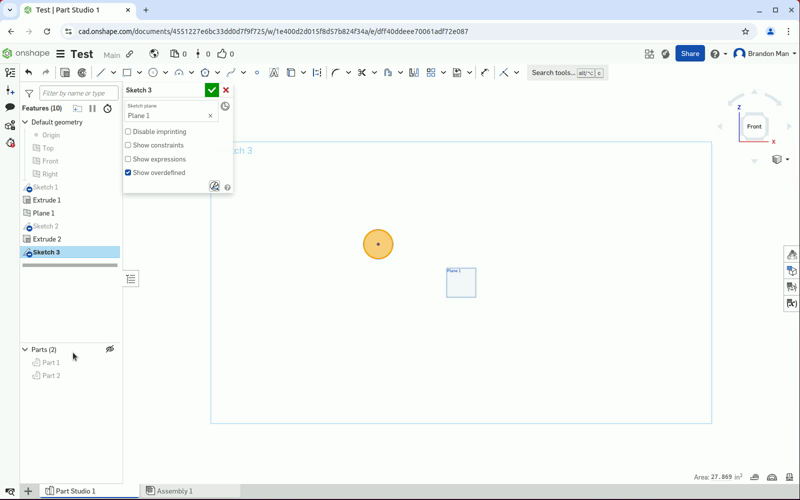
key(shift+e)
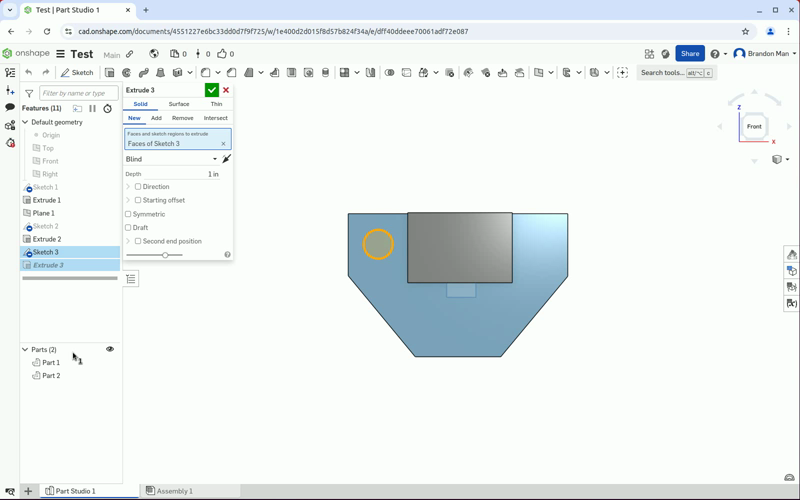
mouse_move(143, 106)
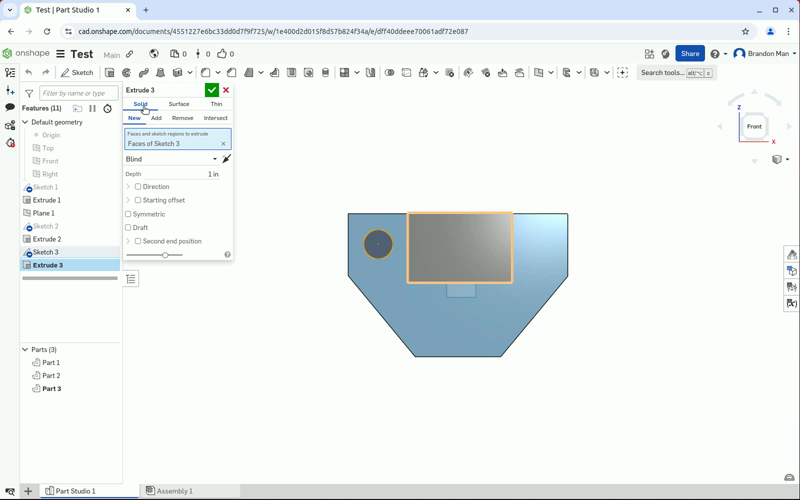
click(143, 106)
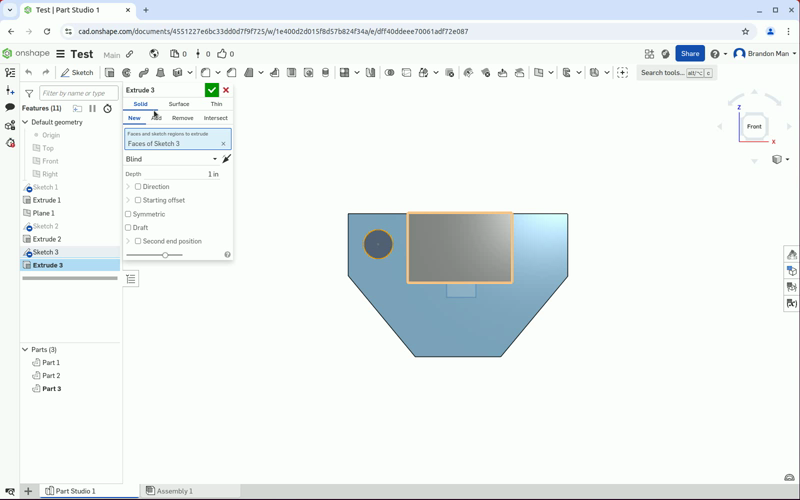
mouse_move(186, 120)
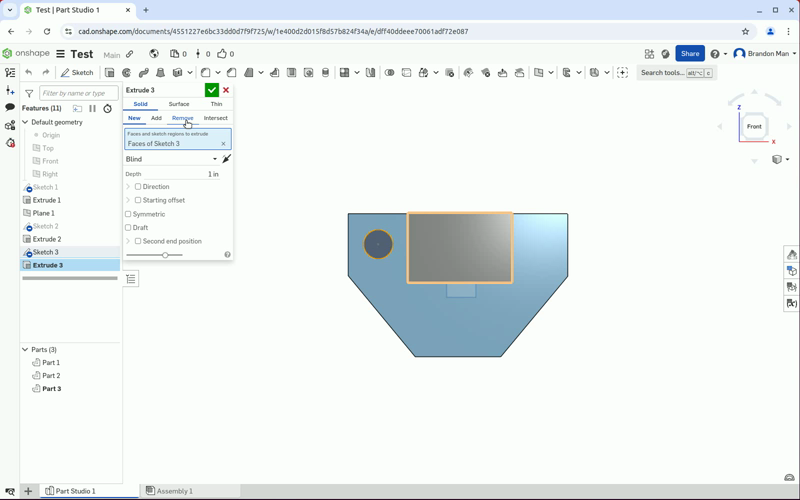
click(186, 120)
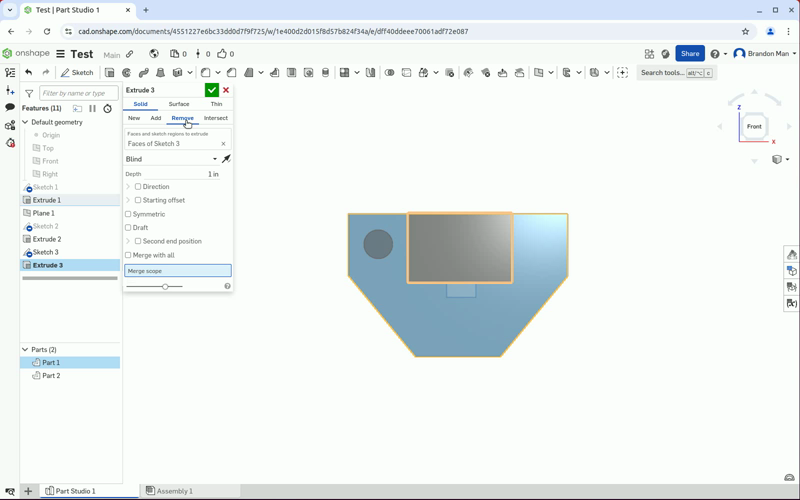
key(tab, 4)
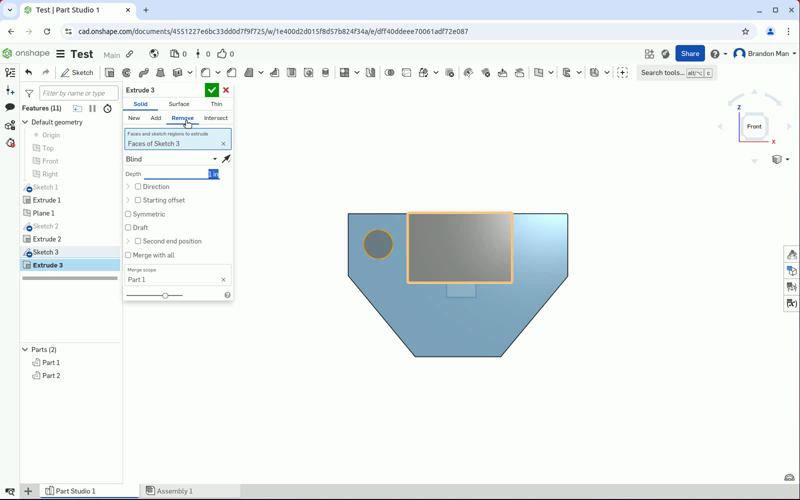
text(9.388)
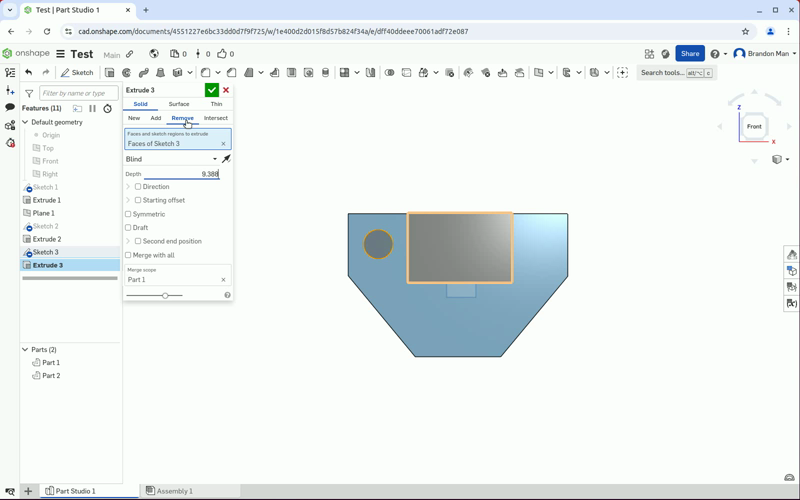
key(tab, 6)
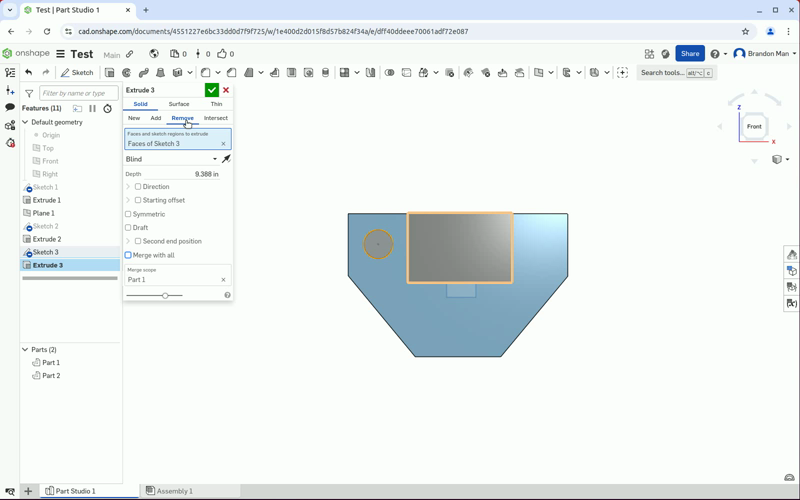
key(space)
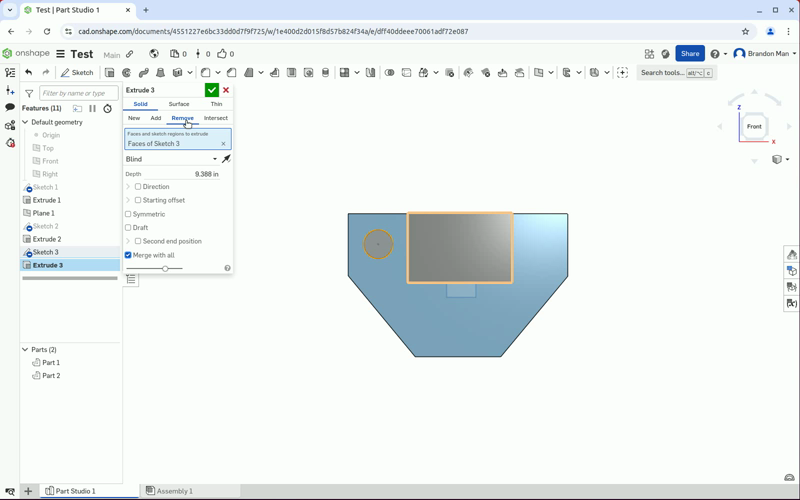
key(enter)
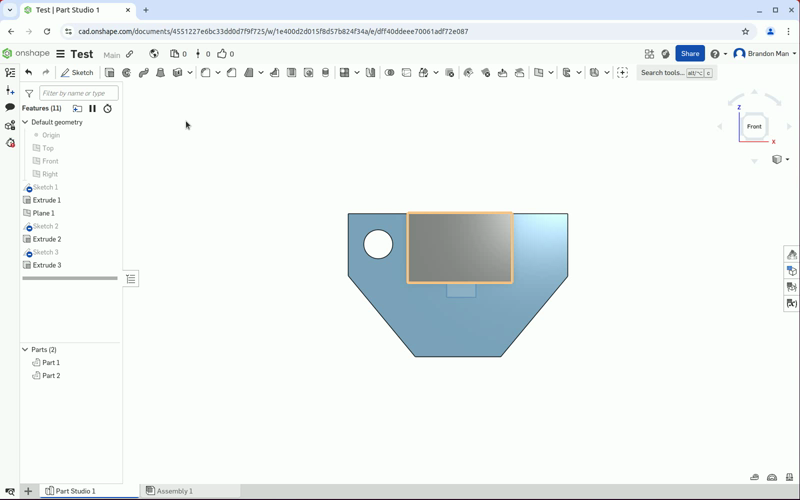
key(shift+h)
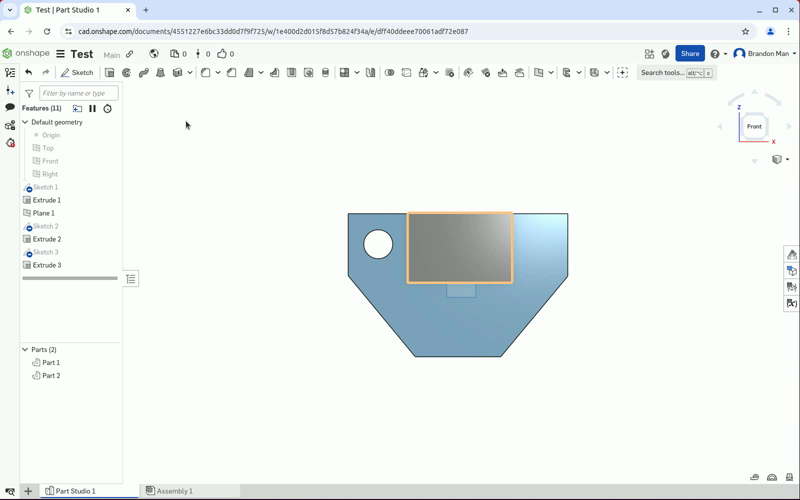
key(shift+h)
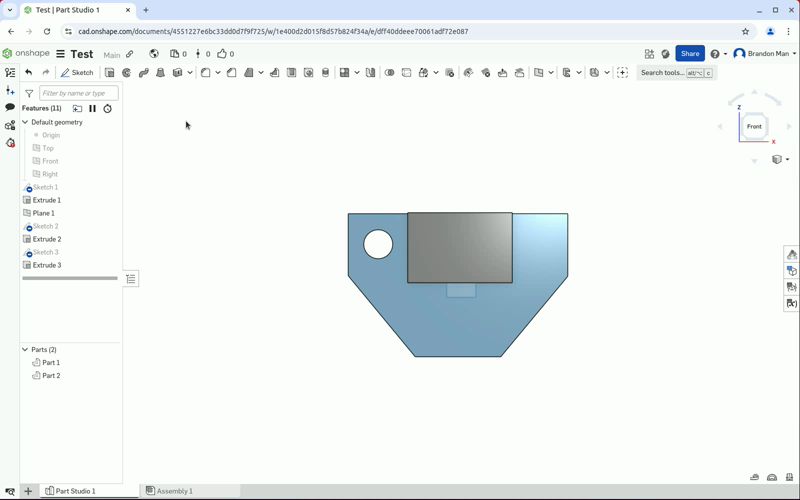
mouse_move(73, 189)
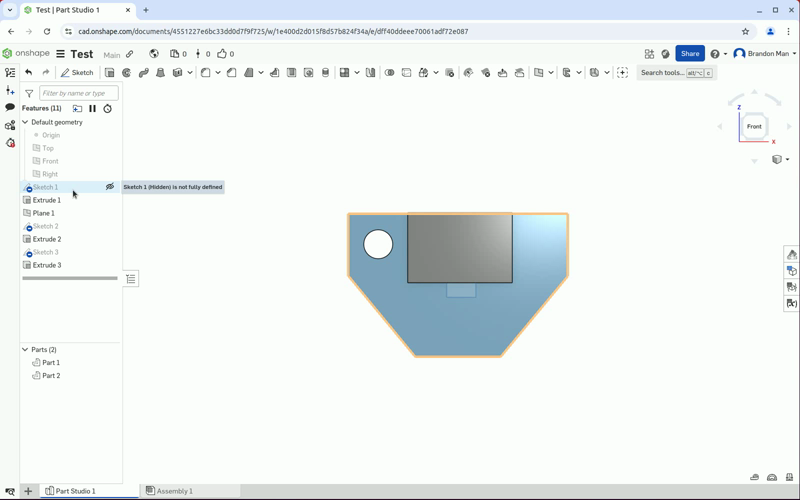
click(73, 189)
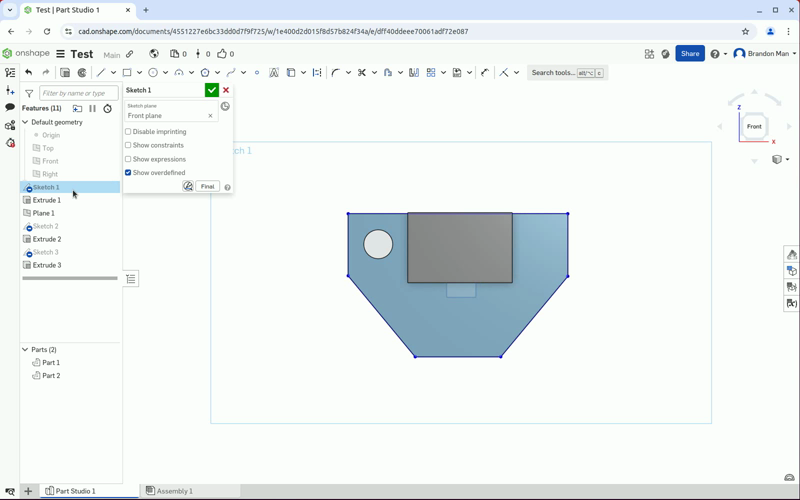
mouse_move(229, 92)
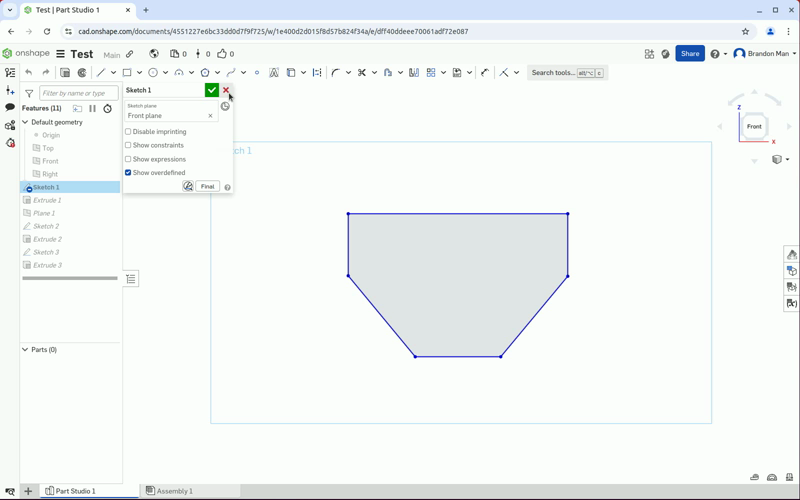
click(229, 92)
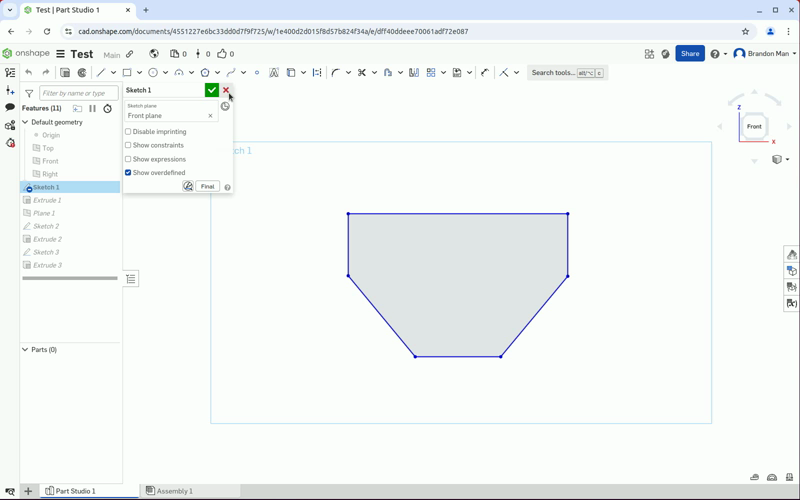
key(shift+s)
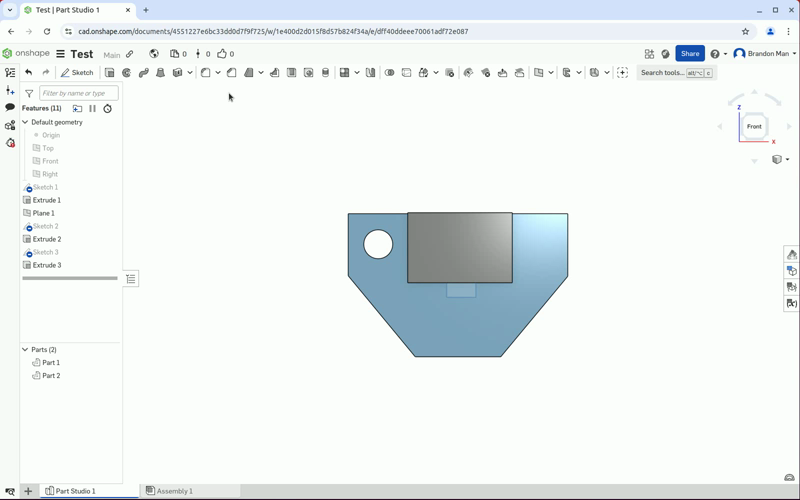
mouse_move(73, 215)
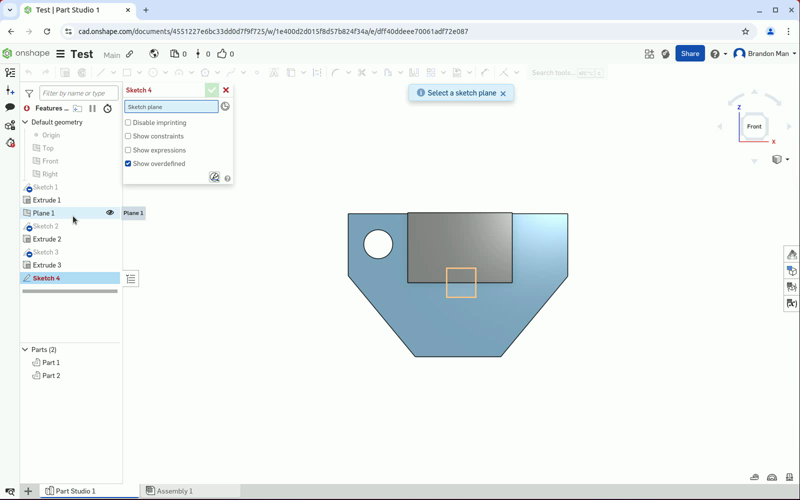
click(73, 215)
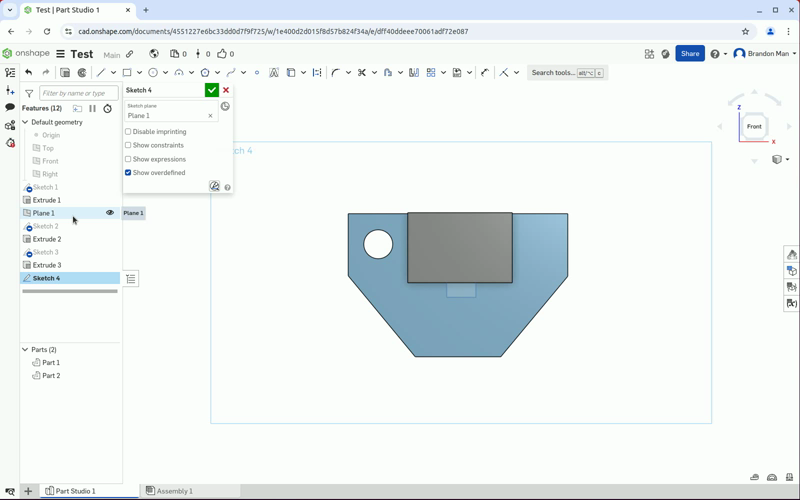
mouse_move(73, 352)
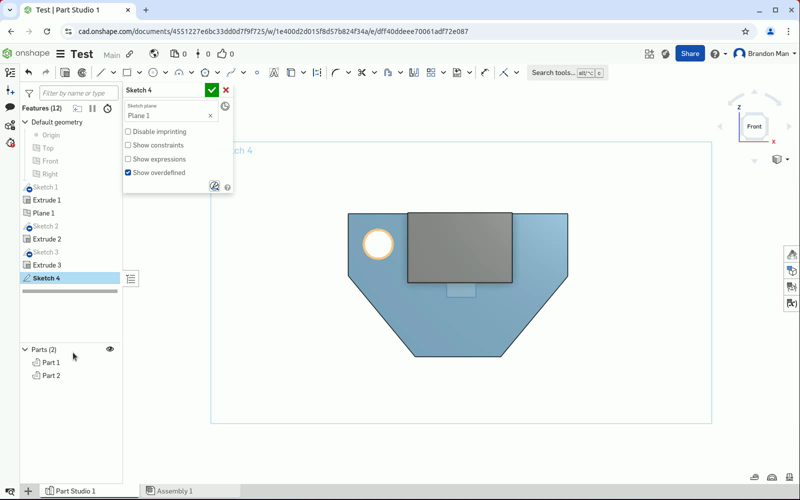
key(y)
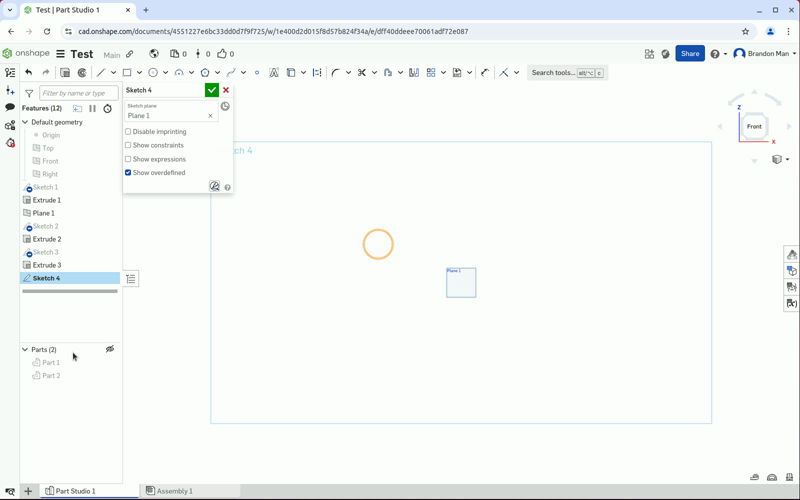
key(c)
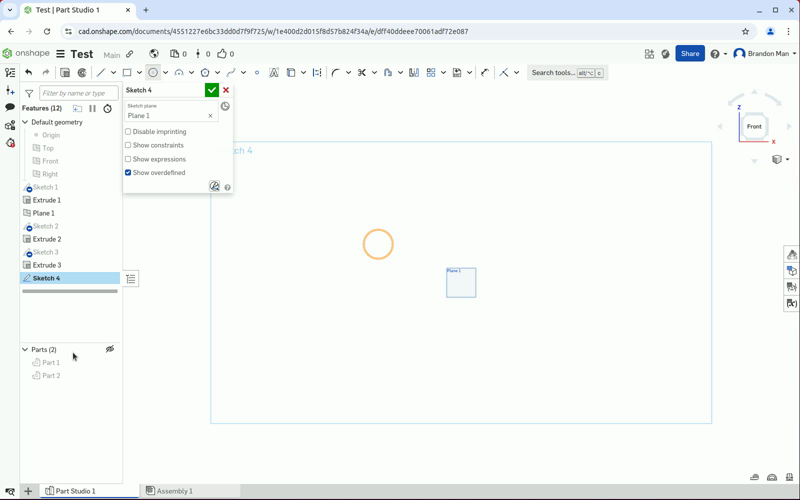
key_down(shift)
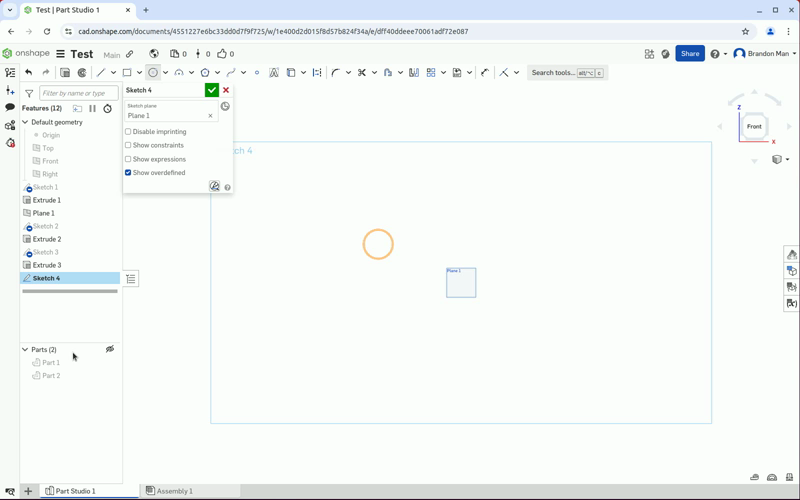
mouse_move(541, 244)
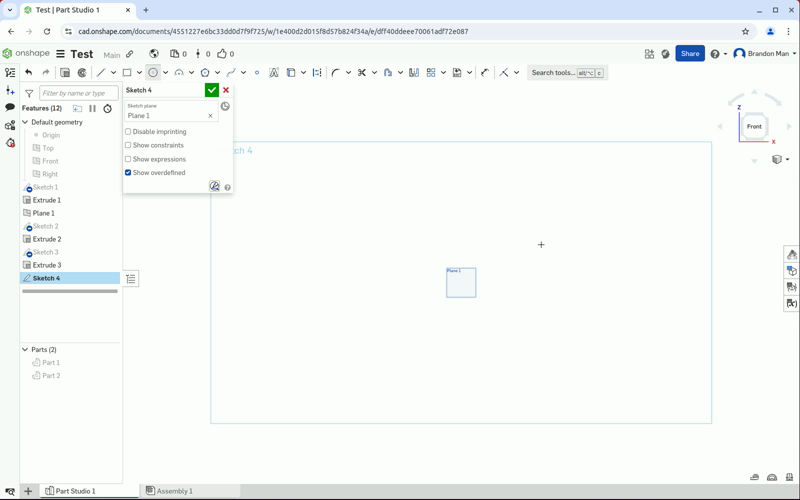
click(541, 244)
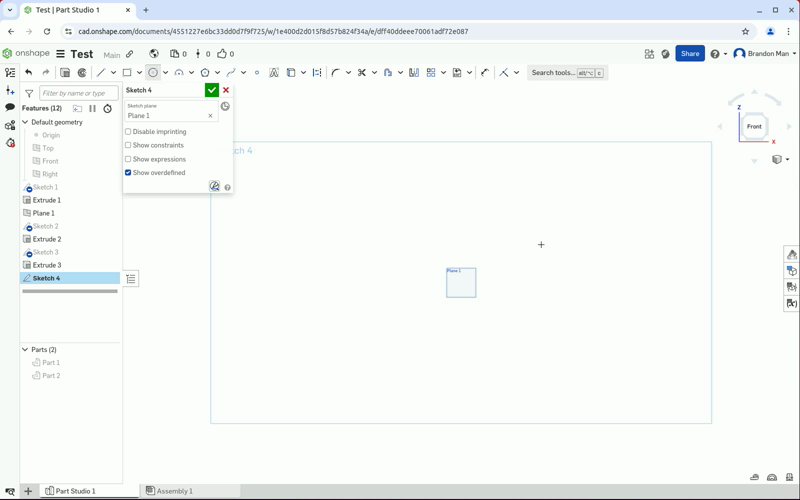
key_up(shift)
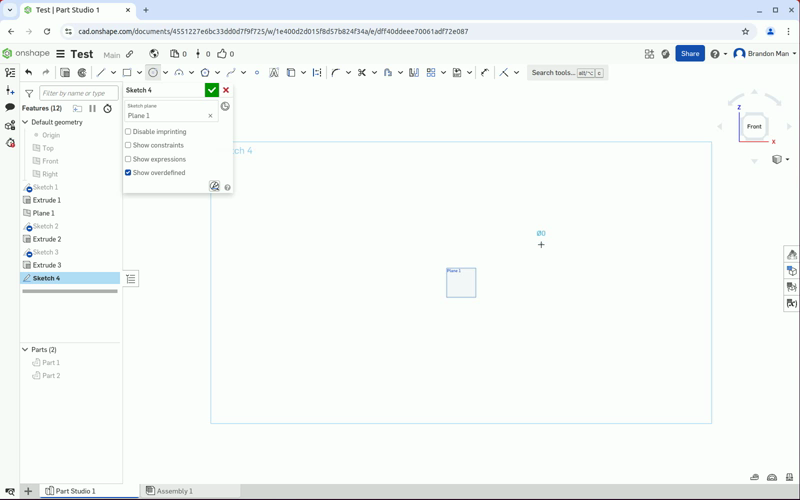
mouse_move(555, 244)
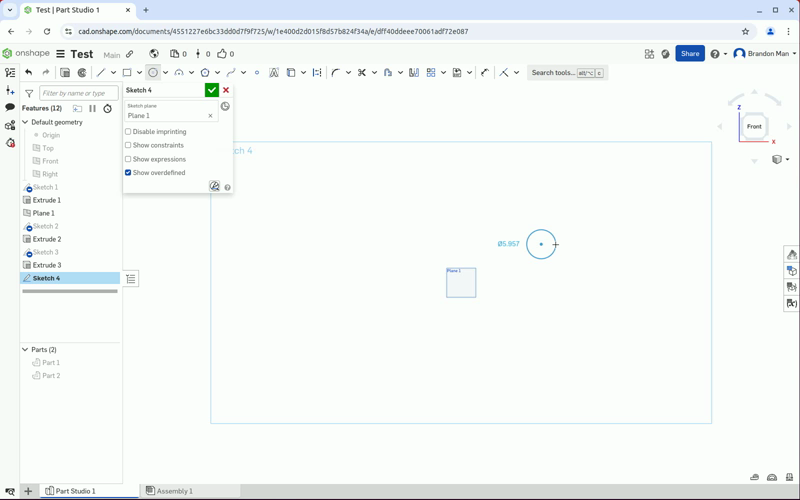
click(555, 244)
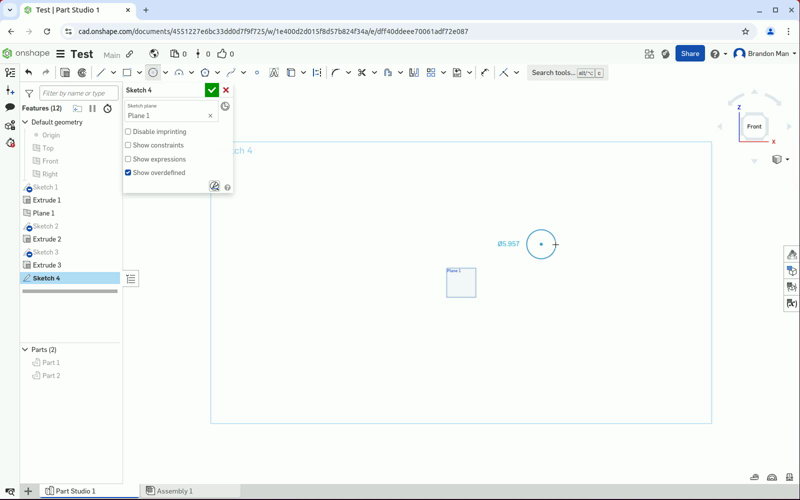
key(esc)
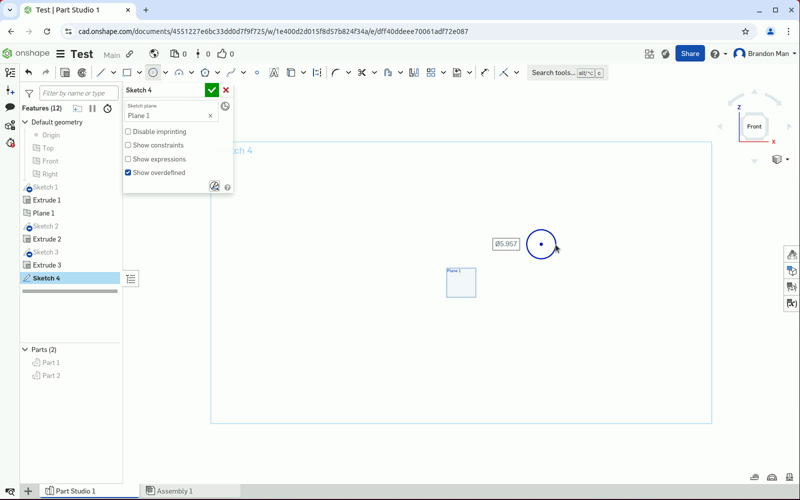
mouse_move(552, 241)
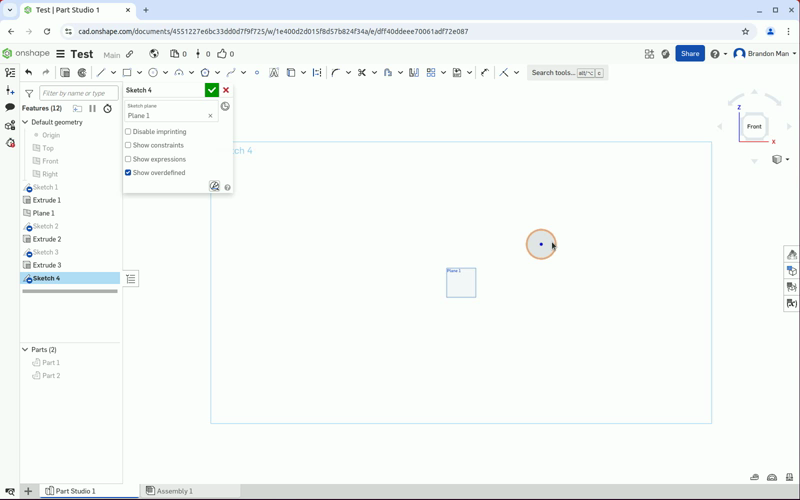
scroll(6)
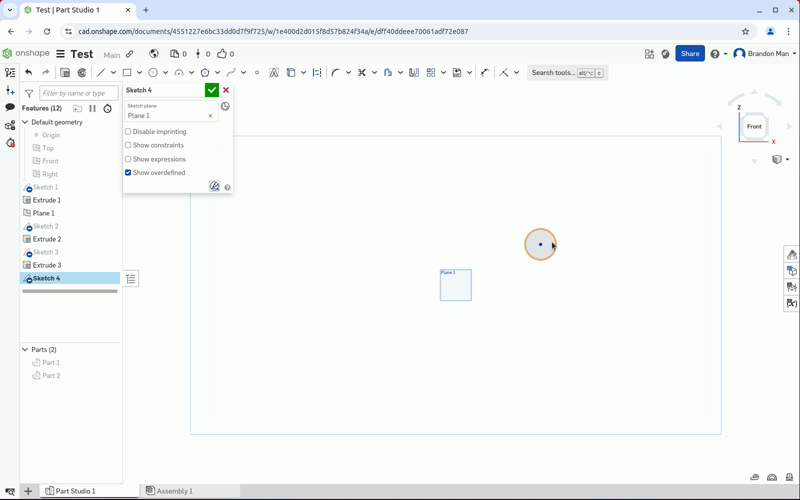
scroll(6)
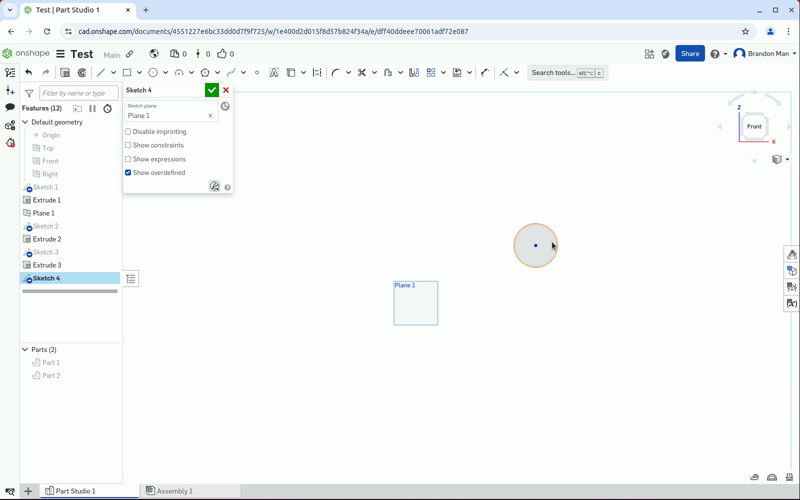
scroll(6)
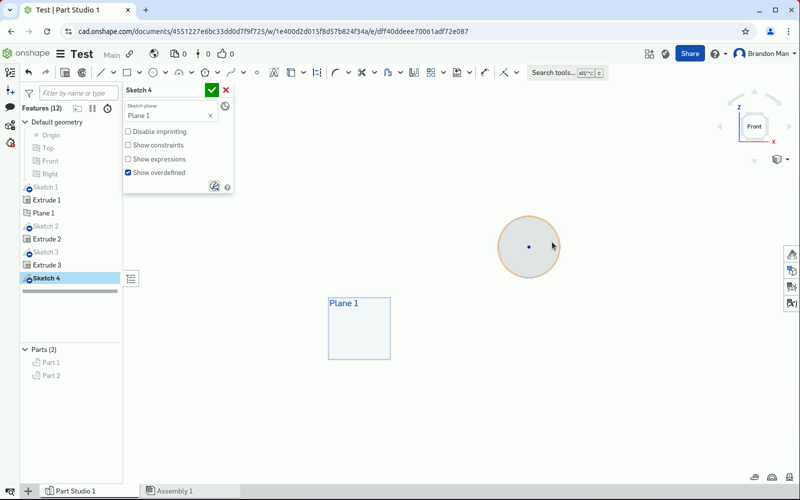
scroll(6)
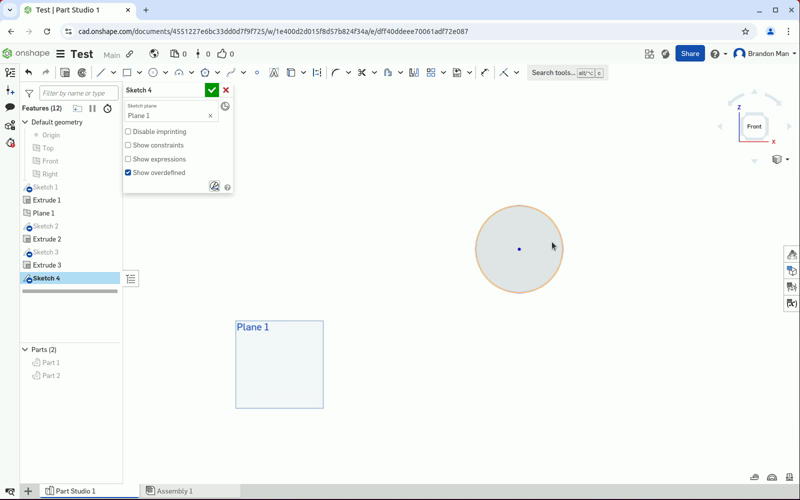
scroll(6)
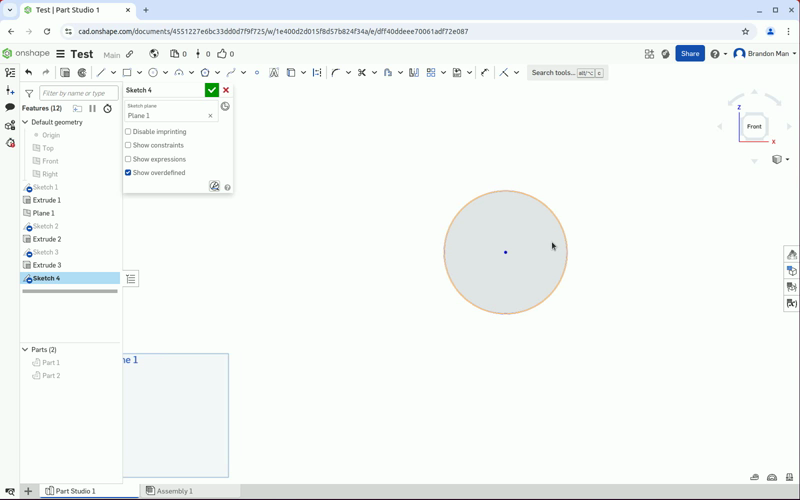
scroll(6)
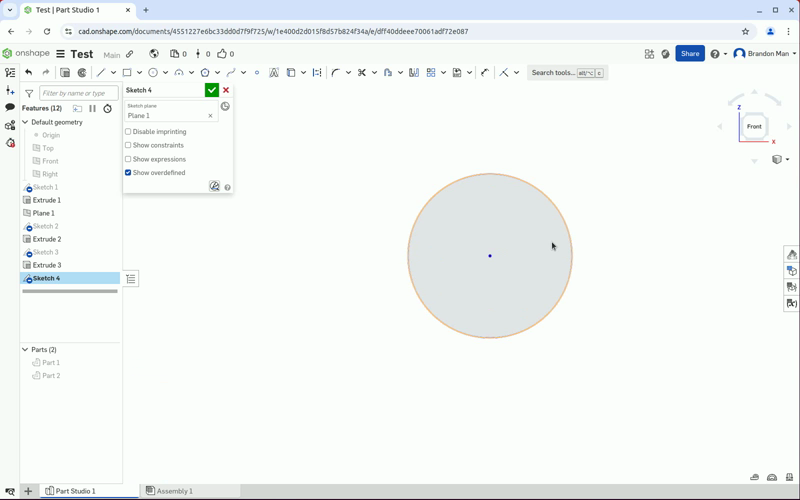
scroll(6)
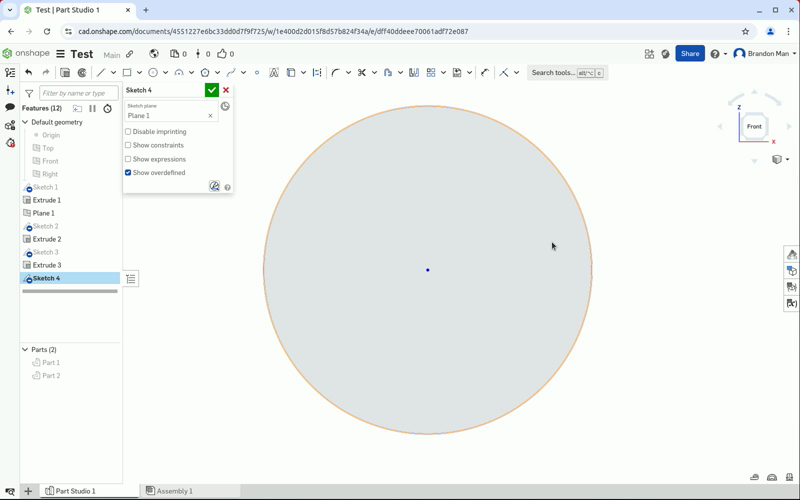
click(552, 241)
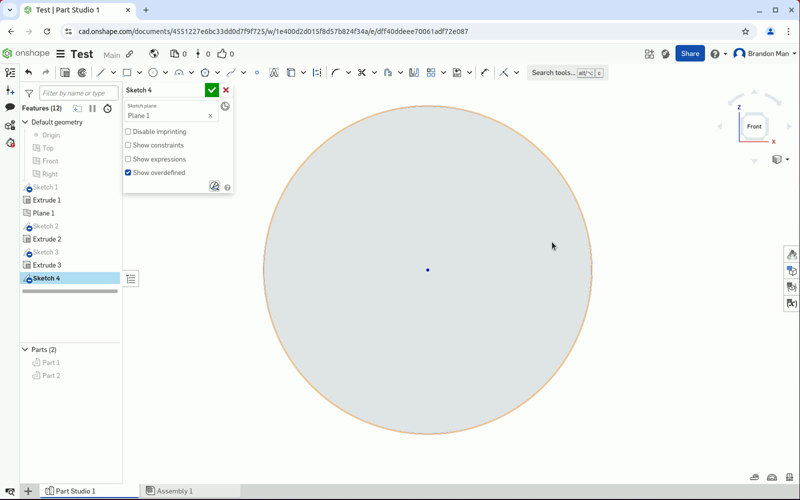
scroll(-6)
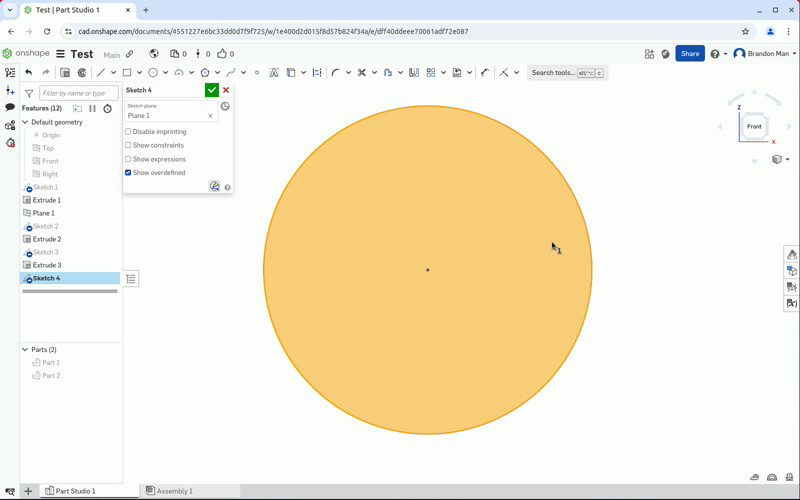
scroll(-6)
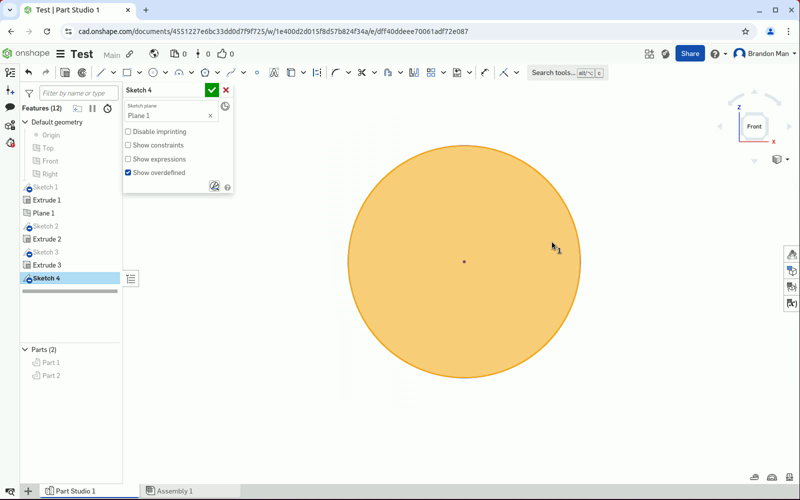
scroll(-6)
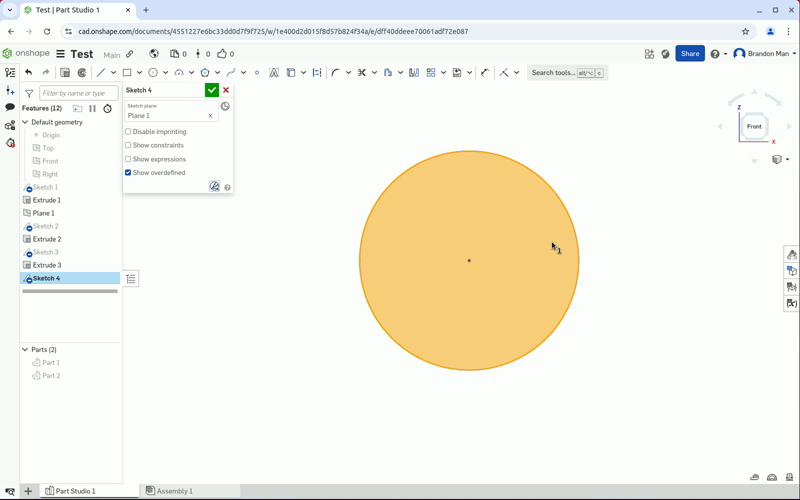
scroll(-6)
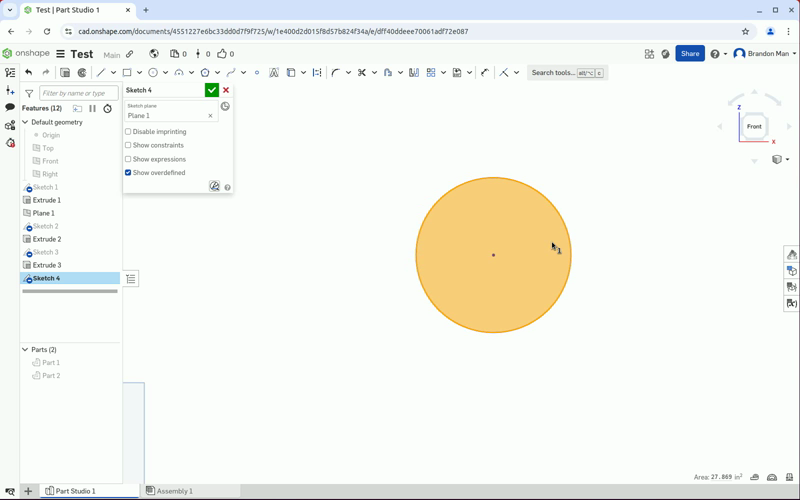
scroll(-6)
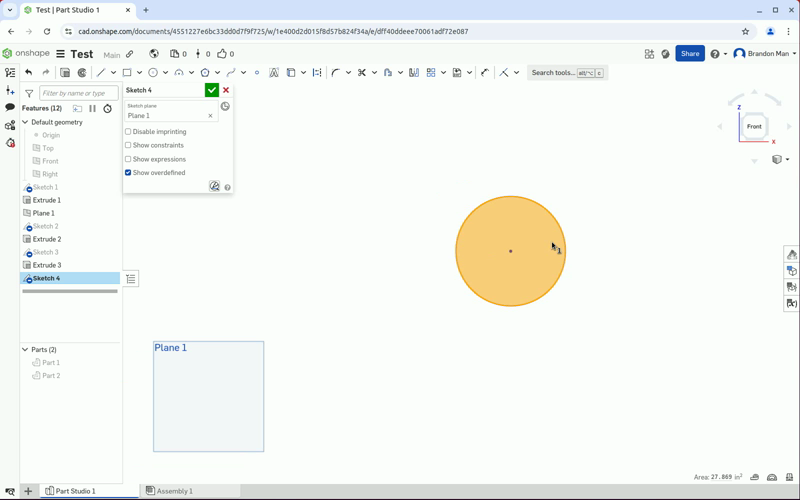
scroll(-6)
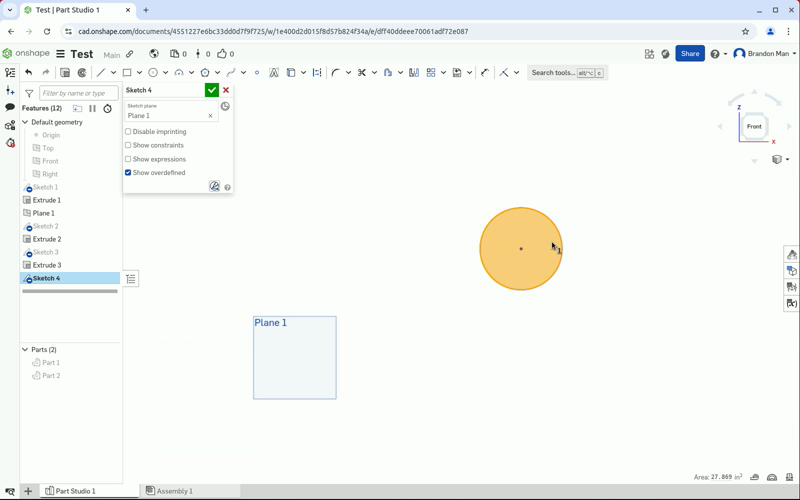
scroll(-6)
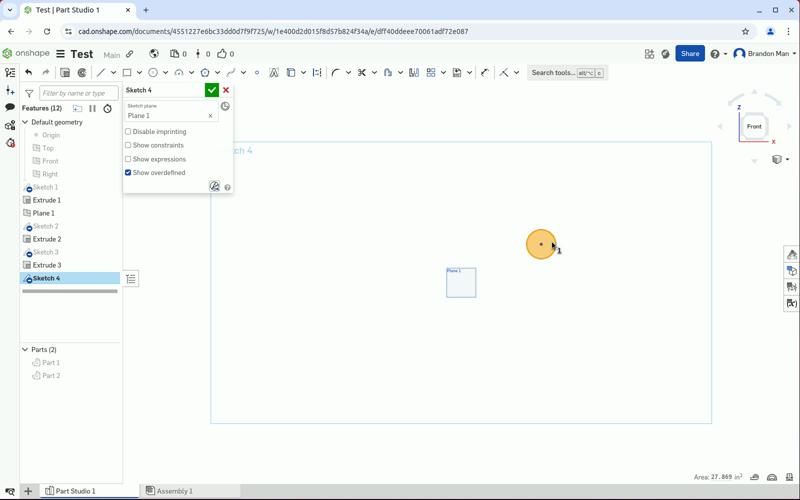
mouse_move(73, 352)
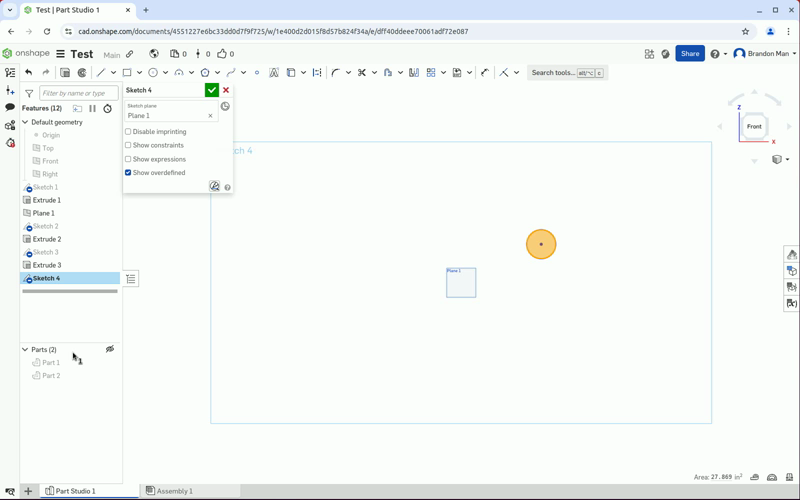
key(shift+y)
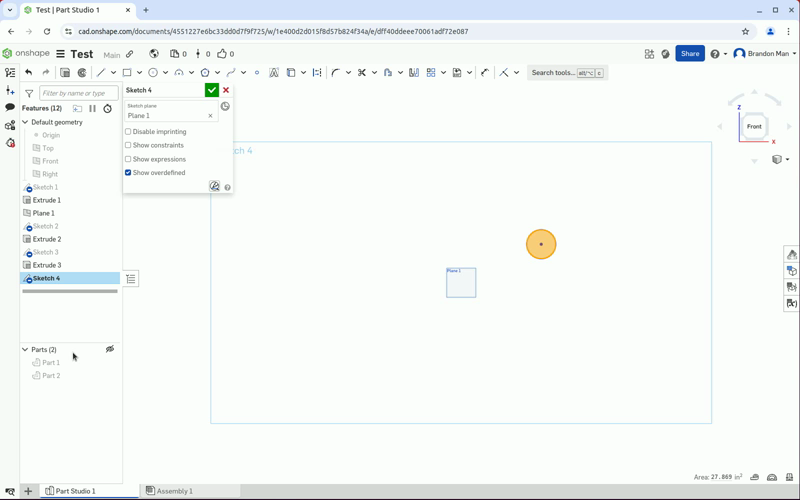
key(shift+e)
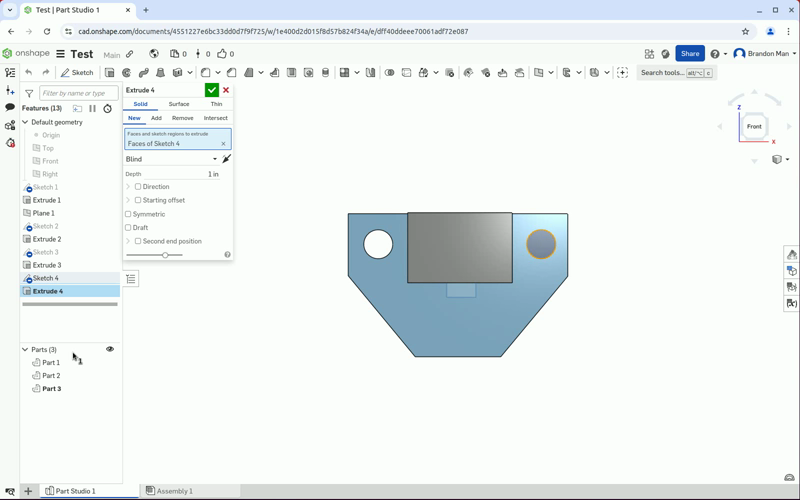
mouse_move(143, 106)
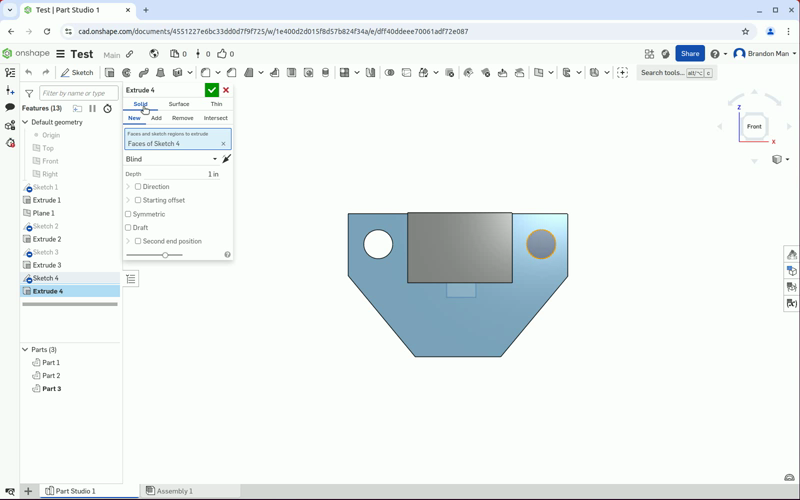
click(143, 106)
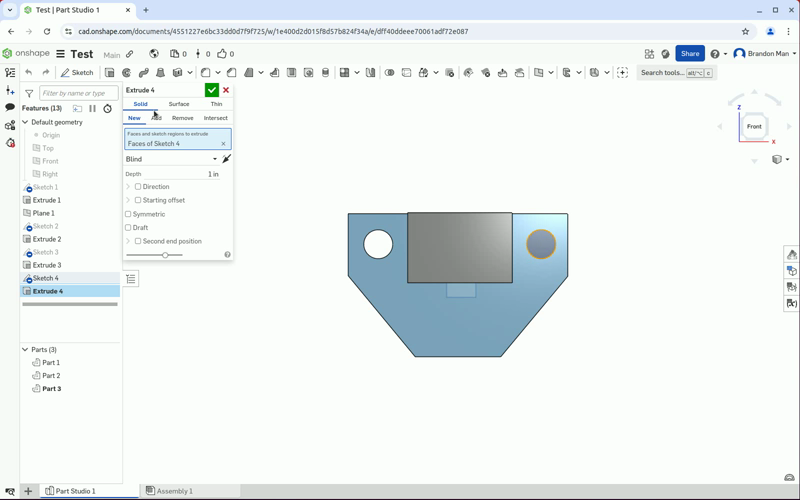
mouse_move(186, 120)
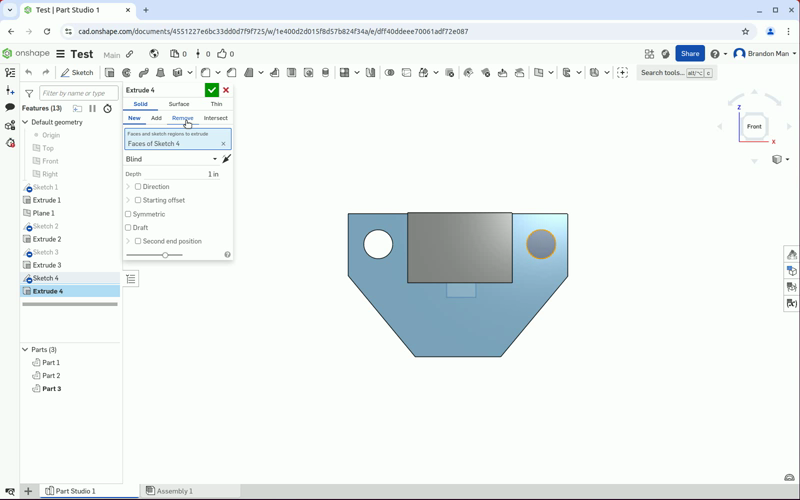
click(186, 120)
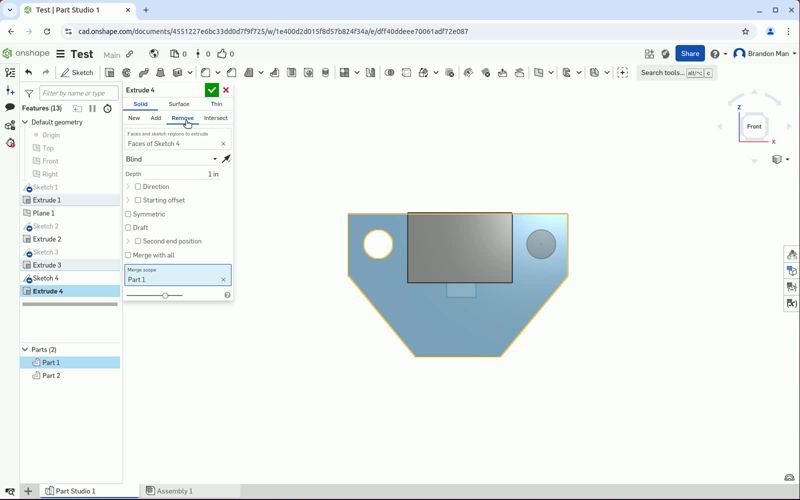
key(tab, 4)
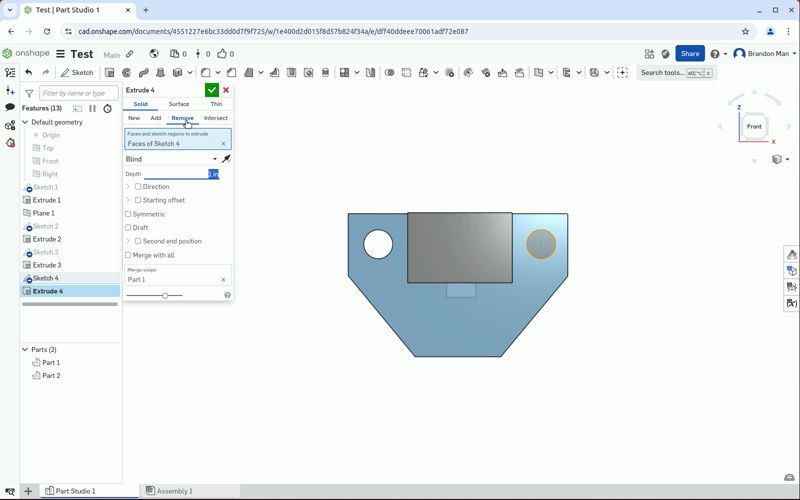
text(9.388)
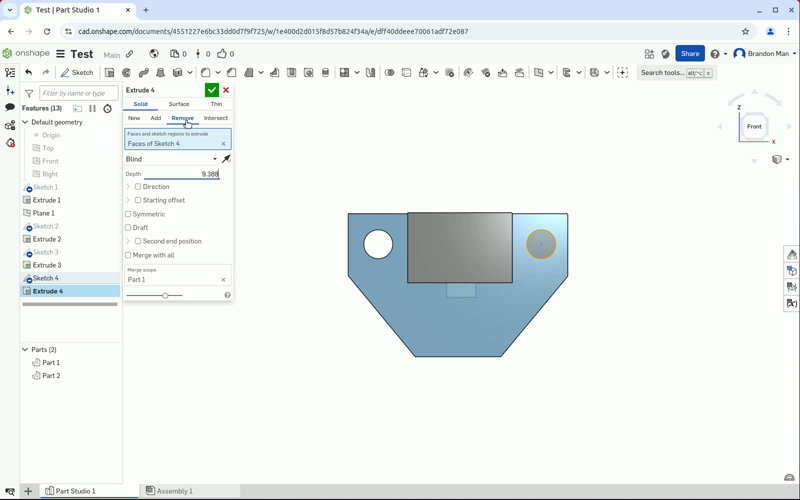
key(tab, 6)
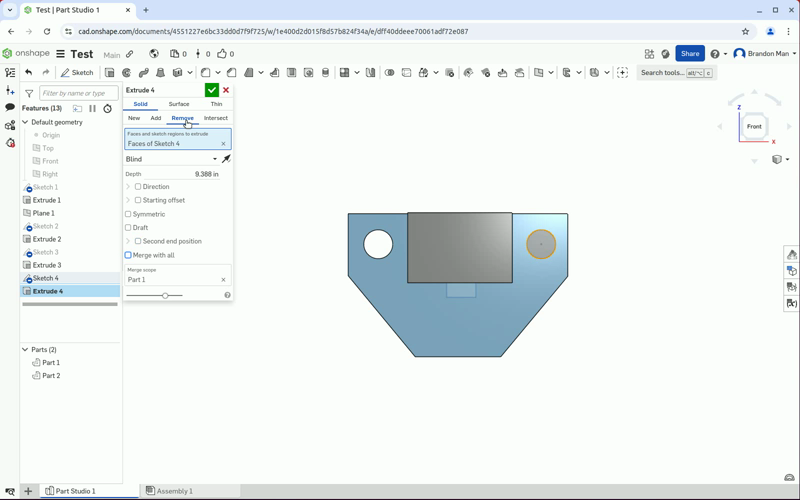
key(space)
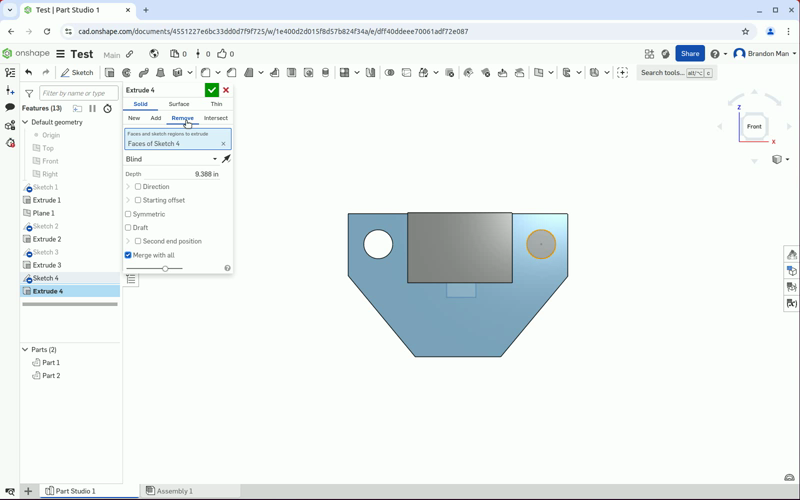
key(enter)
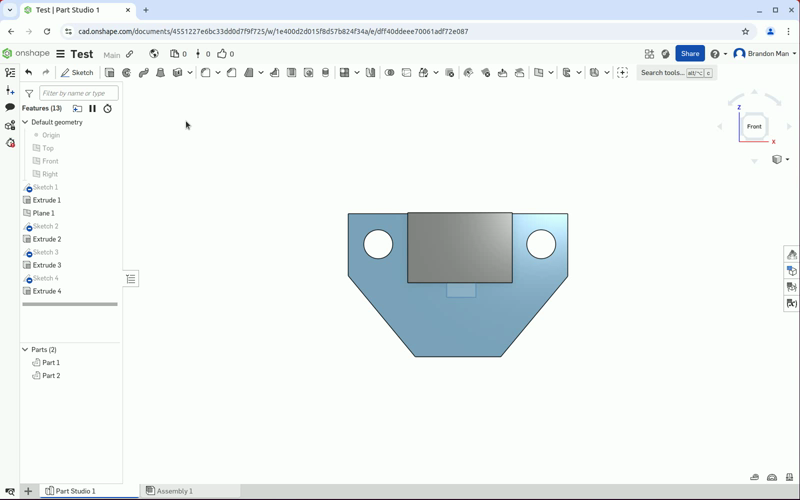
key(shift+h)
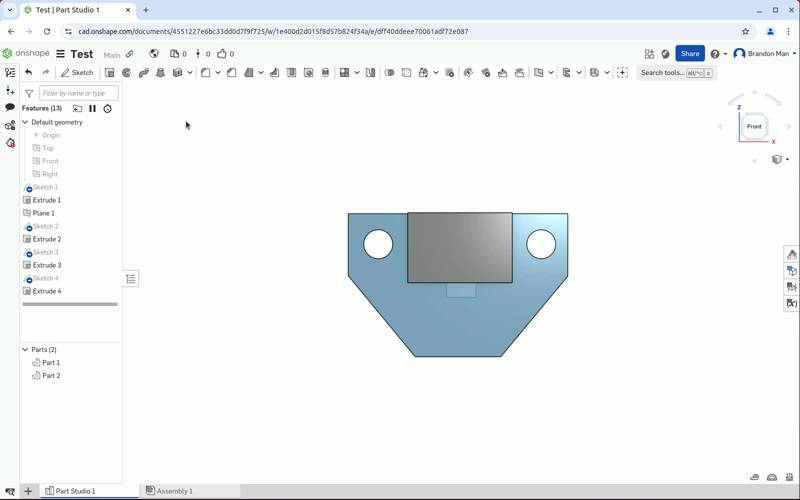
key(shift+h)
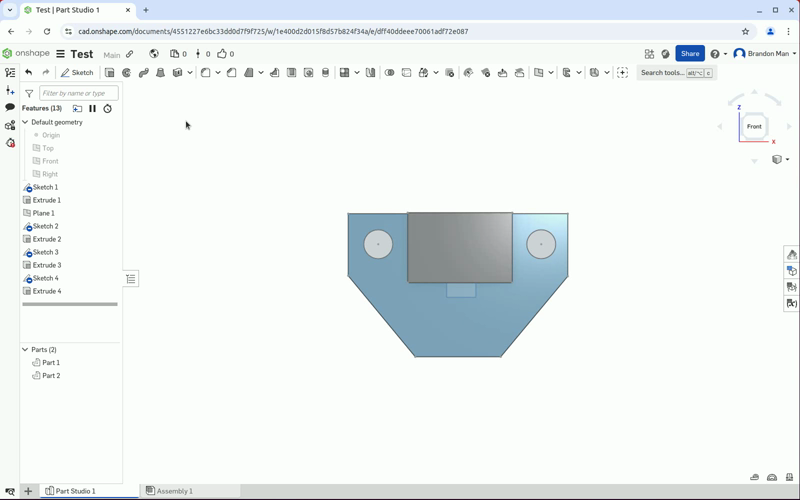
key(shift+7)
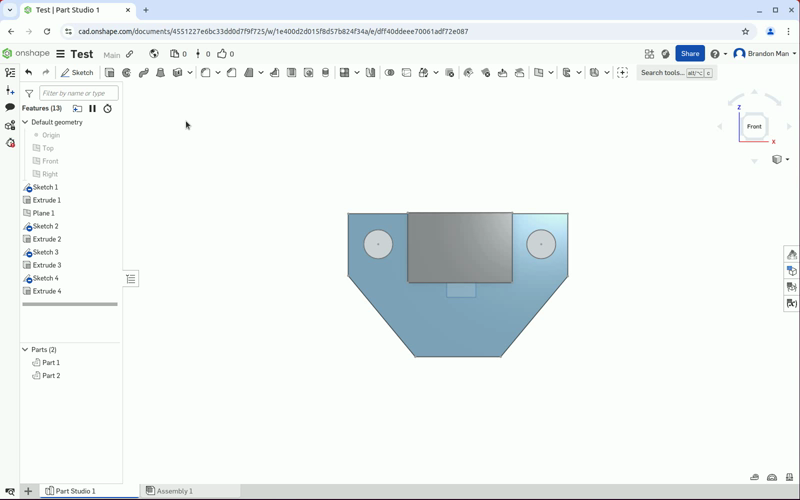
key(left, 2)
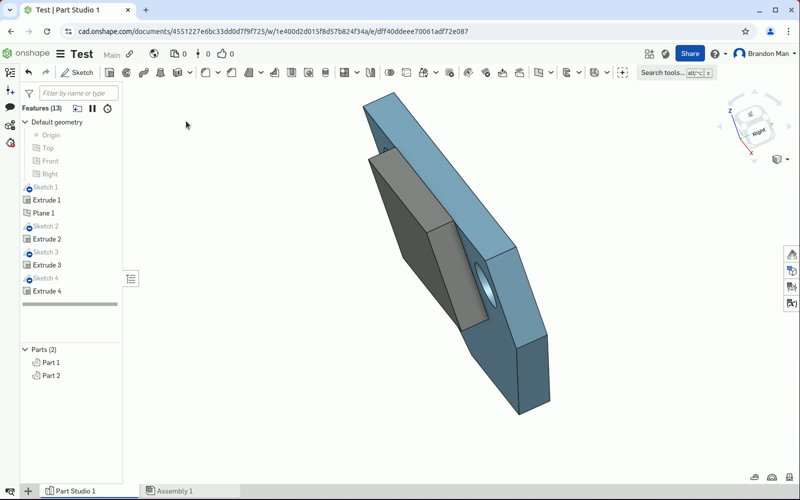
key(down, 2)
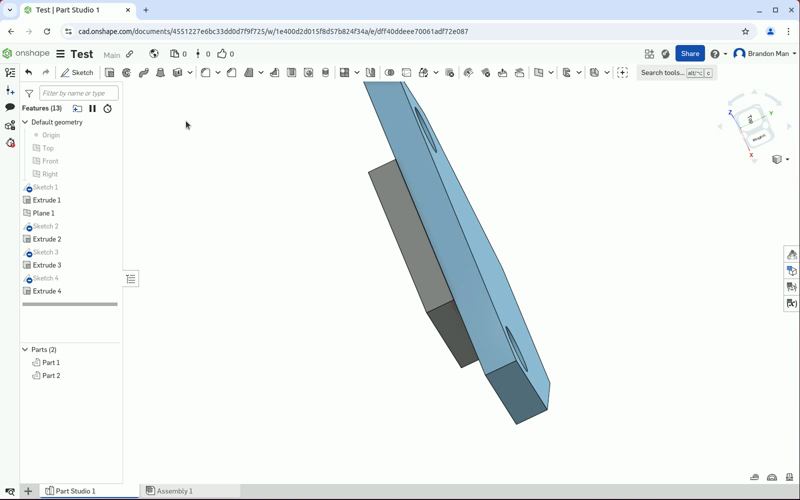
key(up, 2)
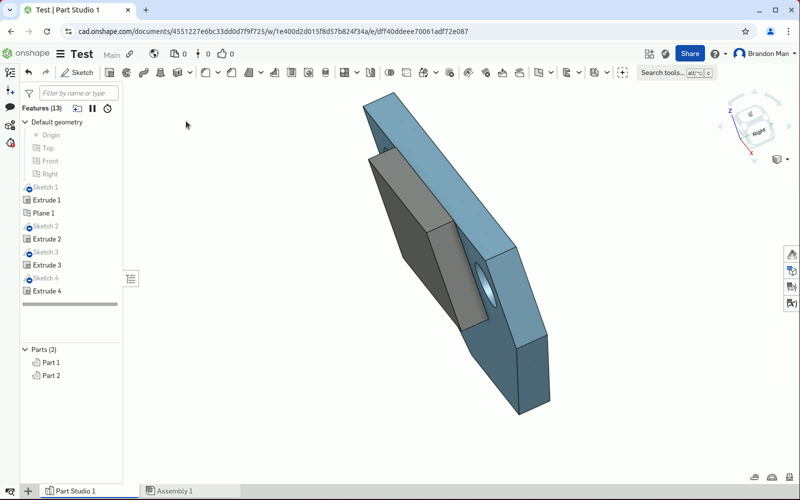
key(right, 2)
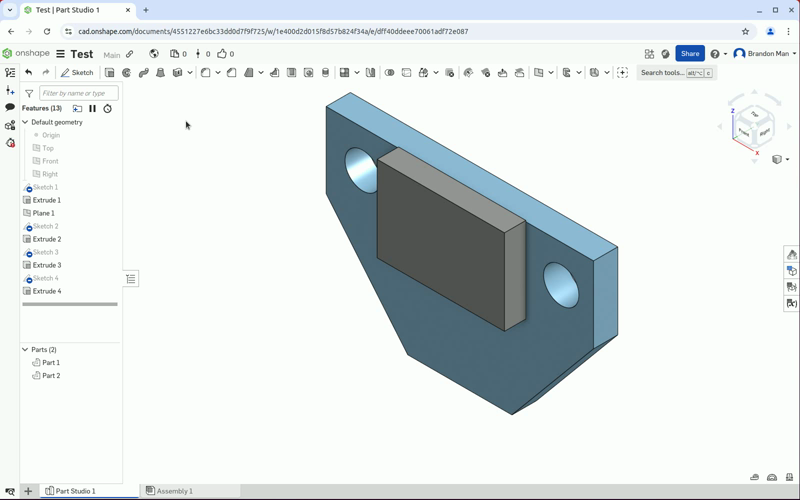
mouse_move(73, 189)
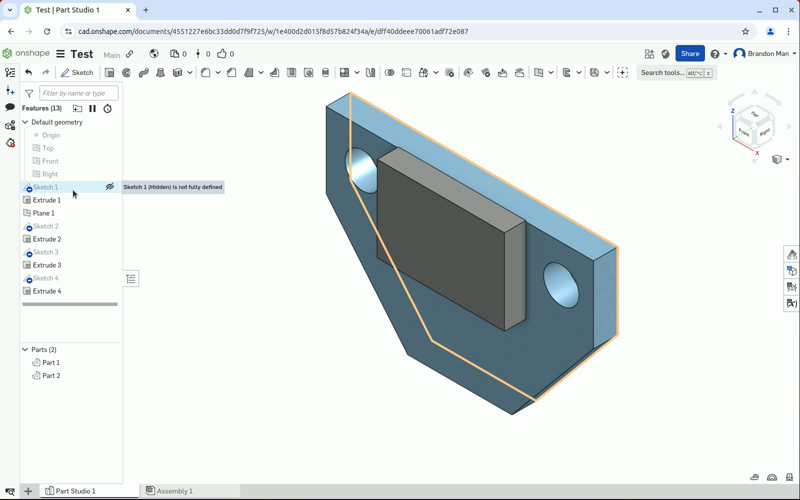
click(73, 189)